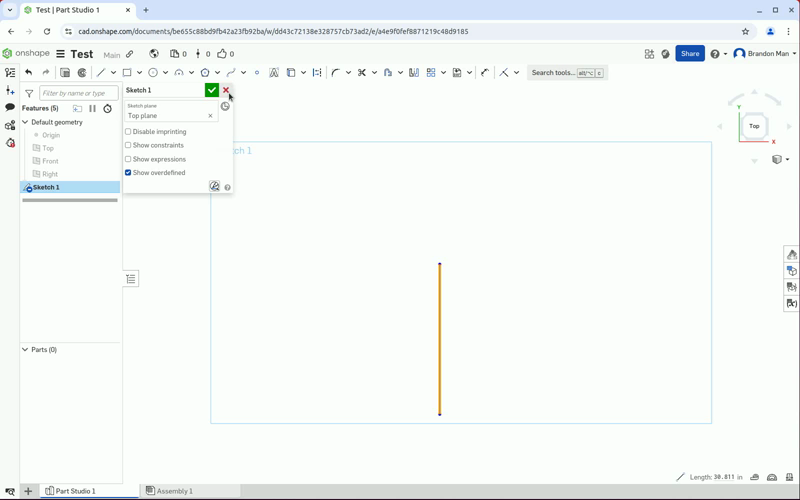
key(shift+h)
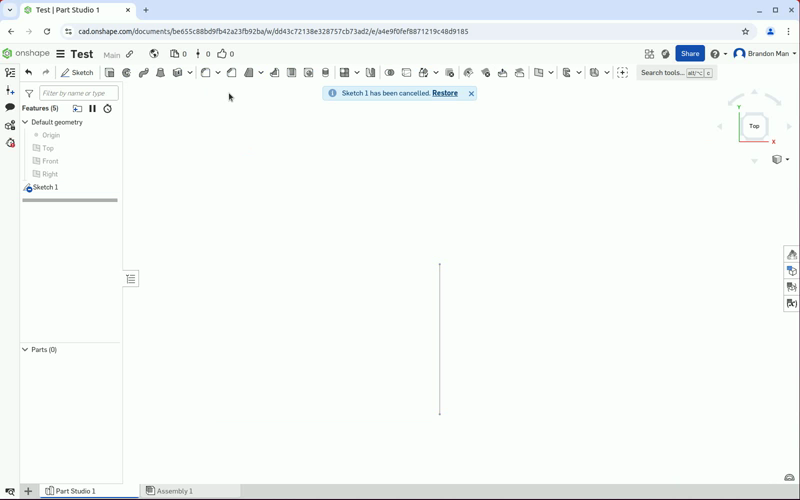
key(shift+s)
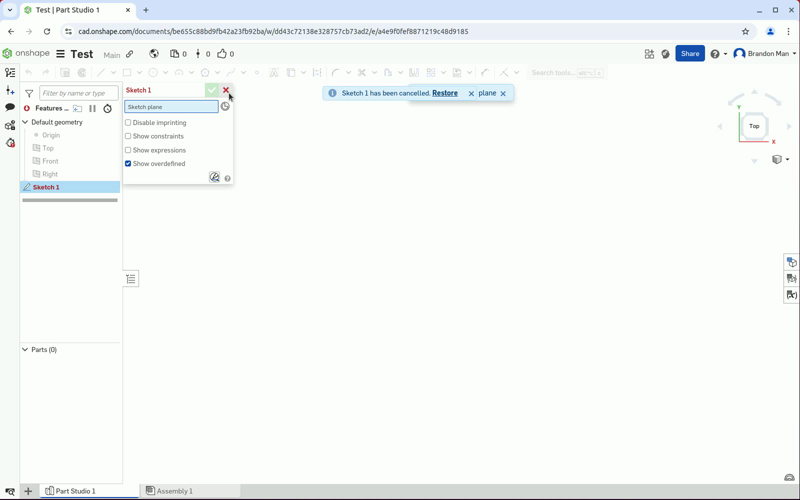
mouse_move(73, 150)
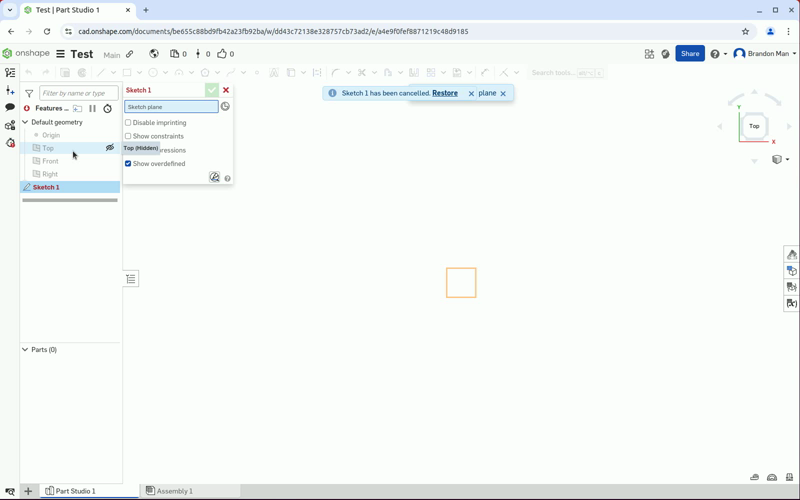
click(73, 150)
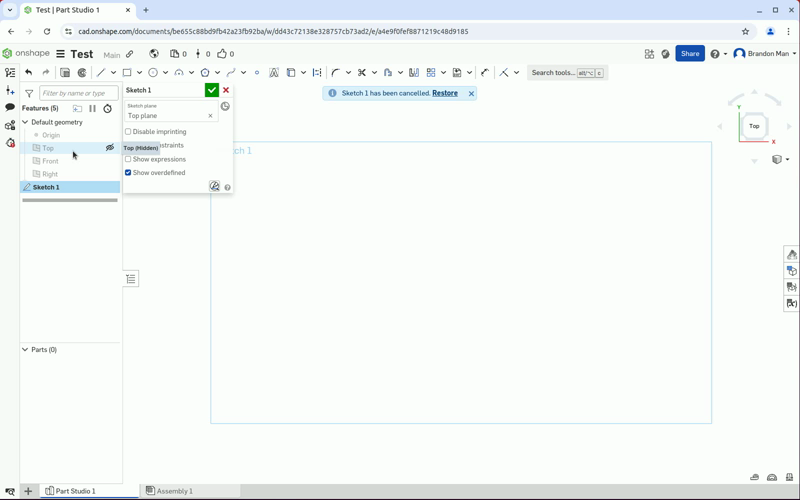
mouse_move(73, 352)
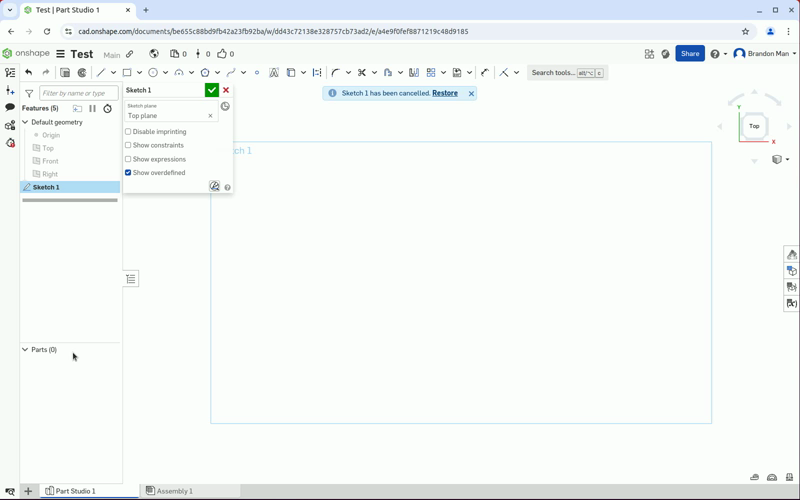
key(y)
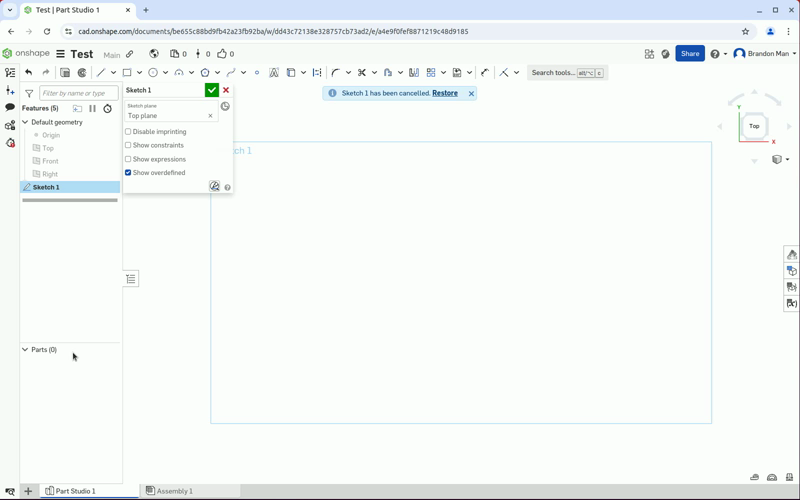
key(l)
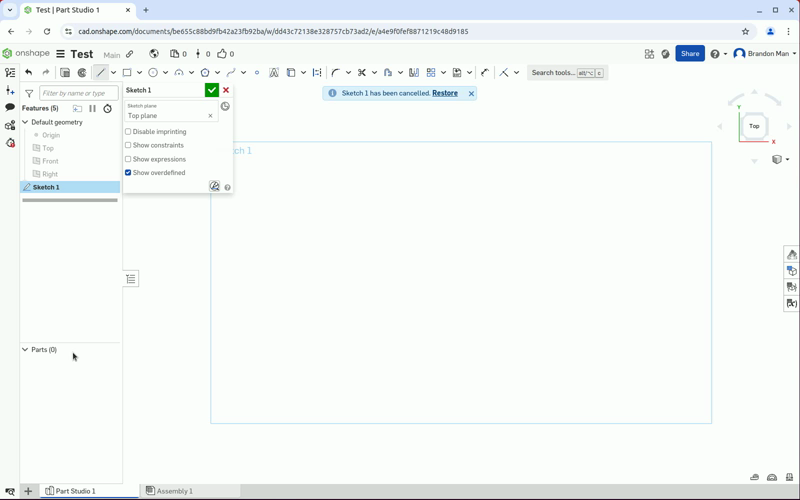
key_down(shift)
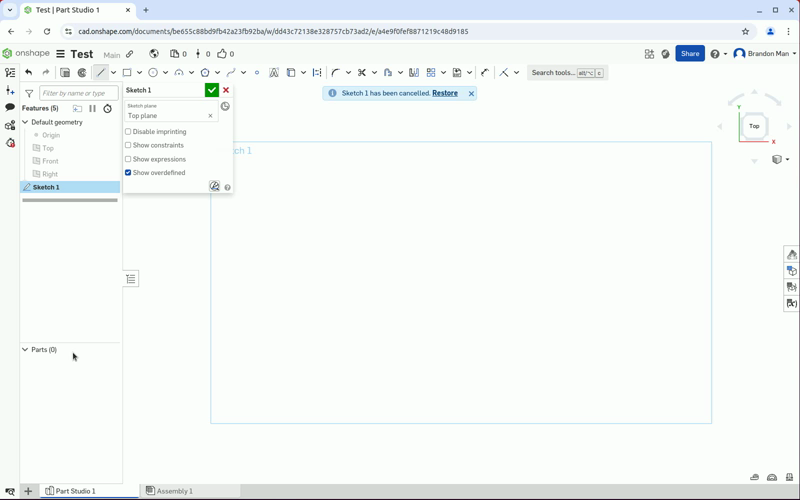
mouse_move(460, 282)
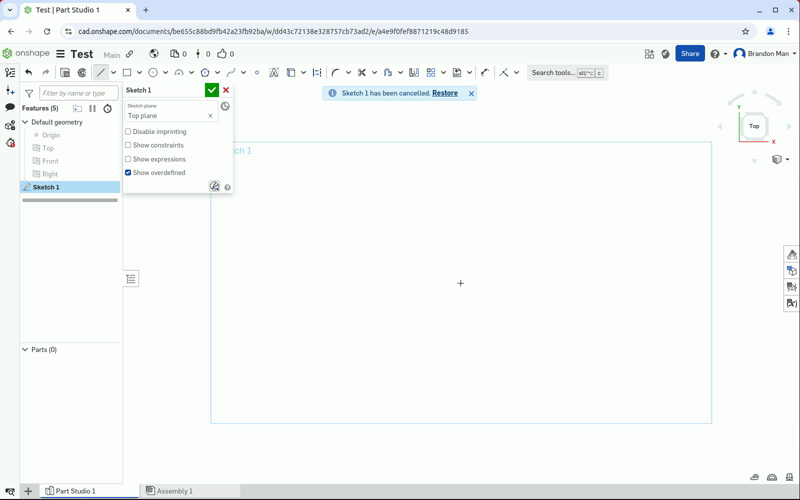
click(460, 282)
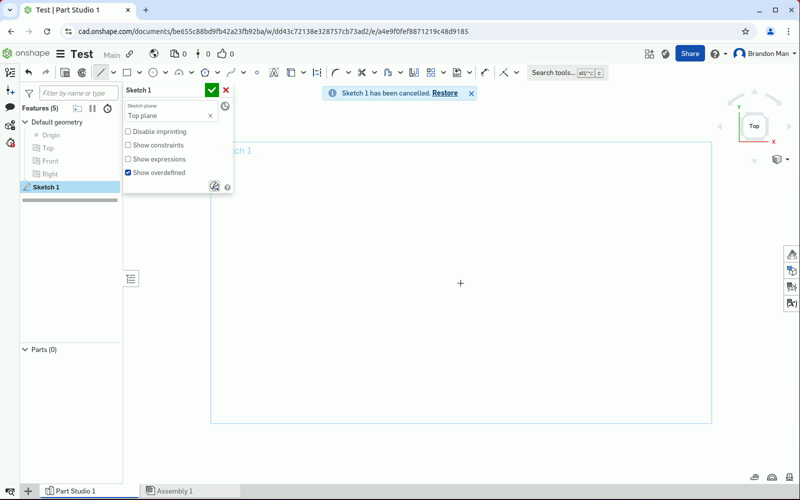
key_up(shift)
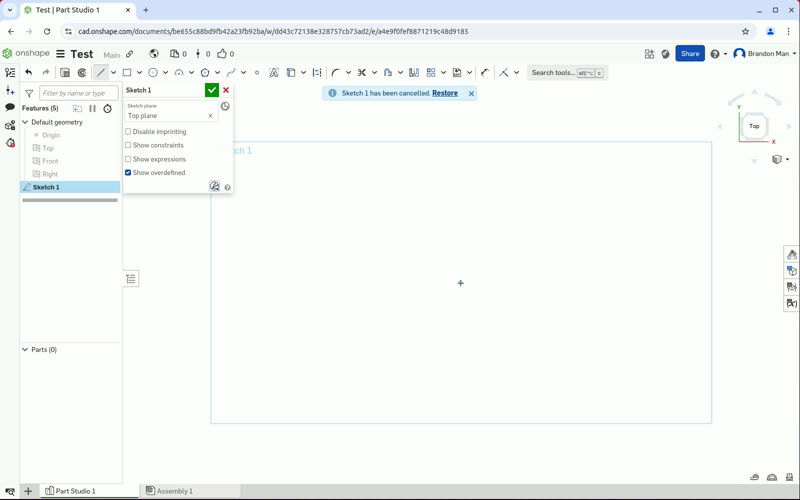
key_down(shift)
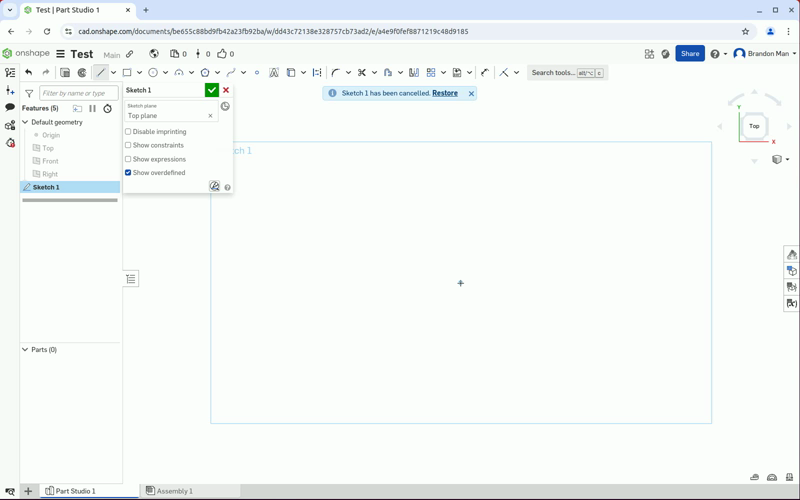
mouse_move(490, 282)
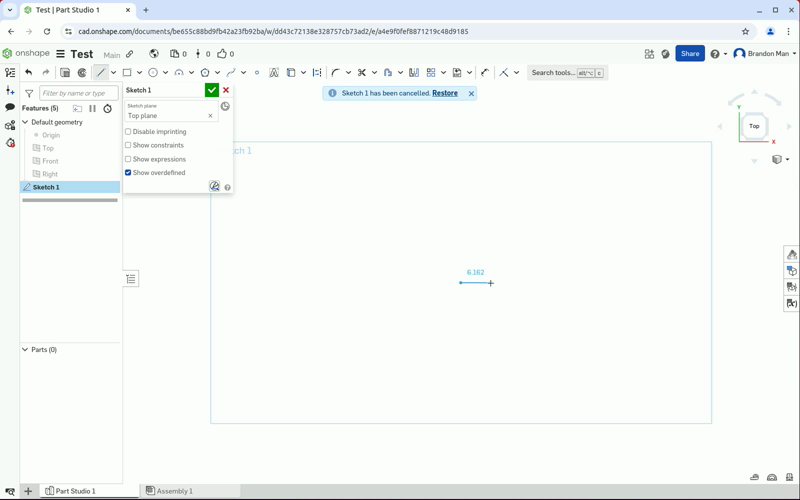
mouse_move(489, 282)
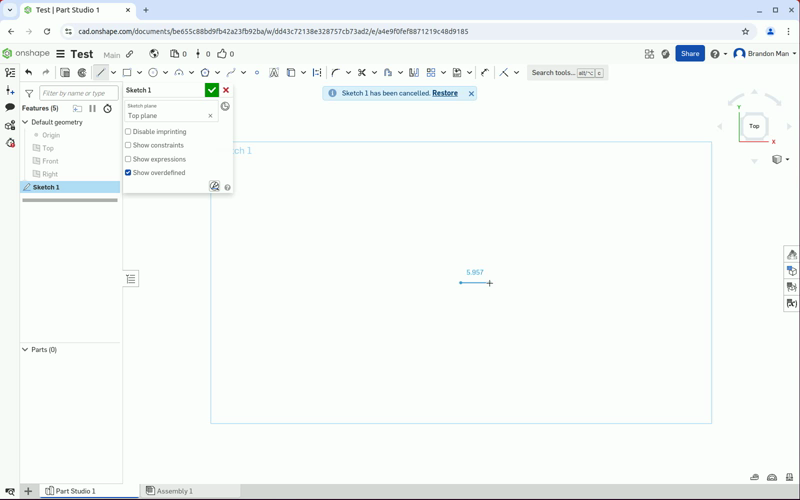
click(489, 282)
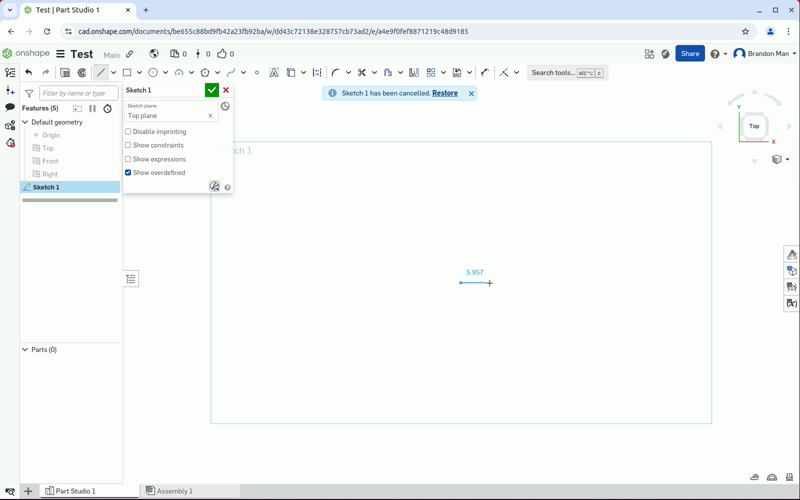
key_up(shift)
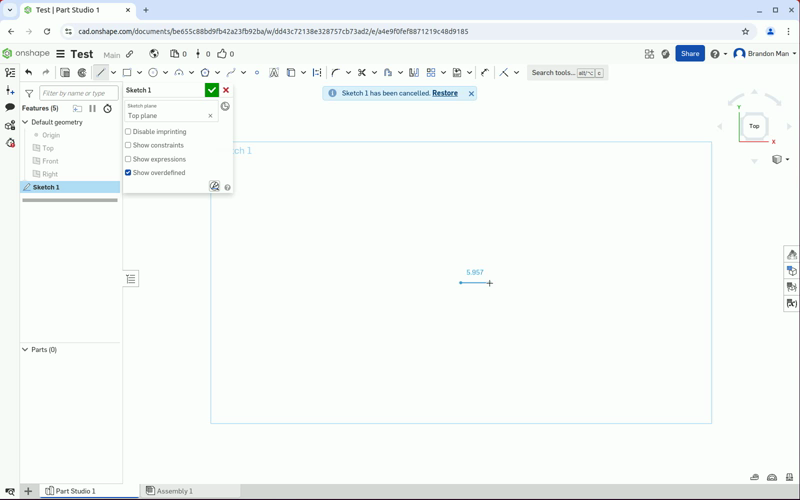
key_down(shift)
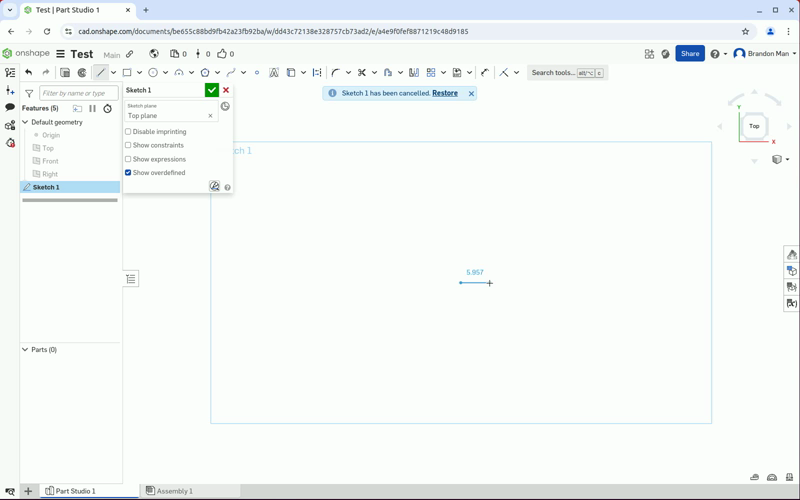
mouse_move(489, 199)
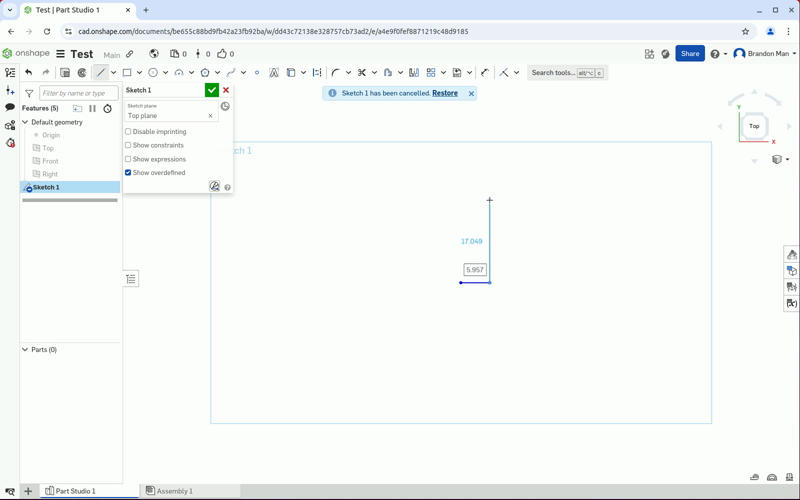
click(489, 199)
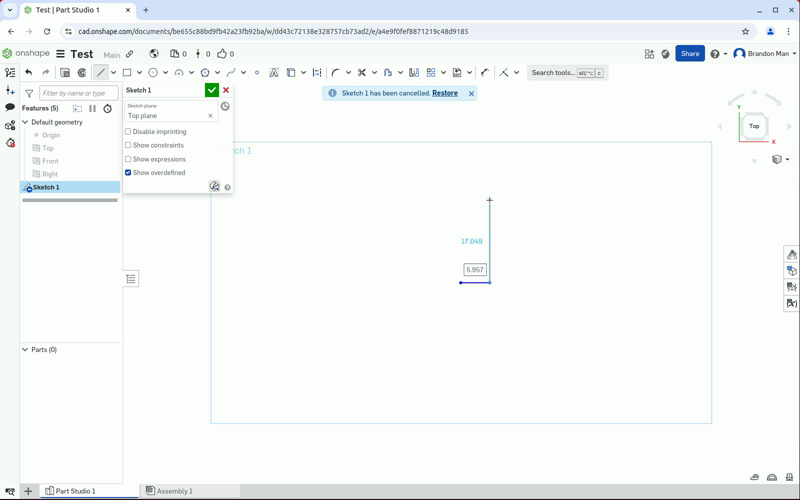
key_up(shift)
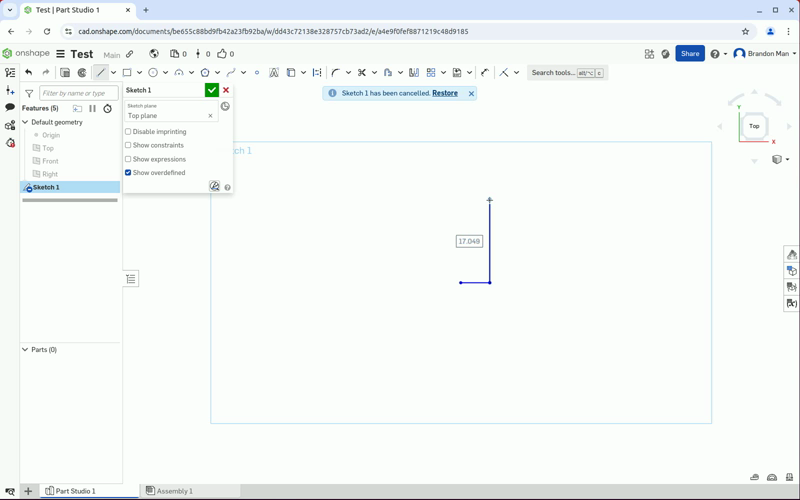
key_down(shift)
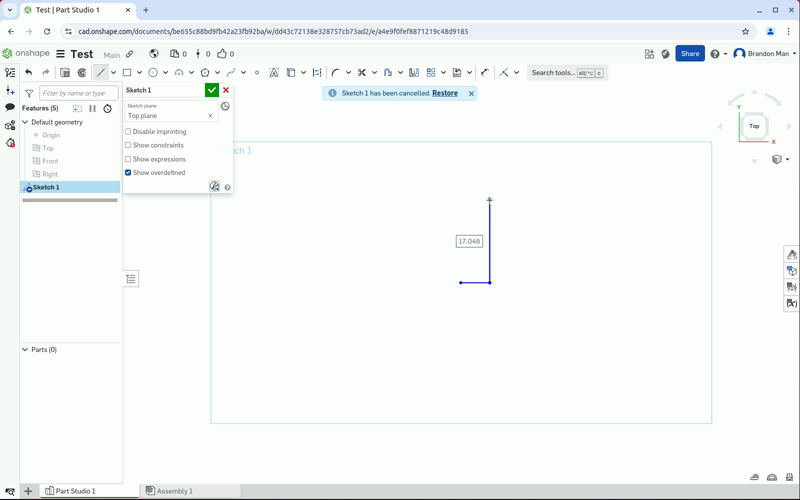
mouse_move(519, 199)
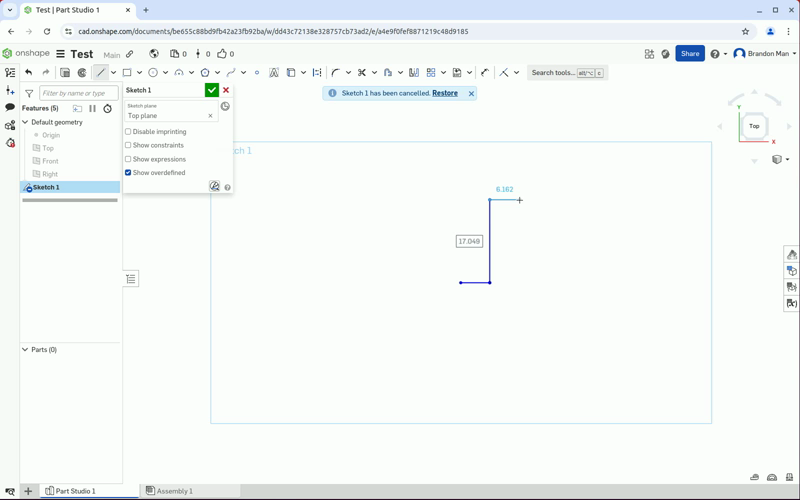
mouse_move(460, 199)
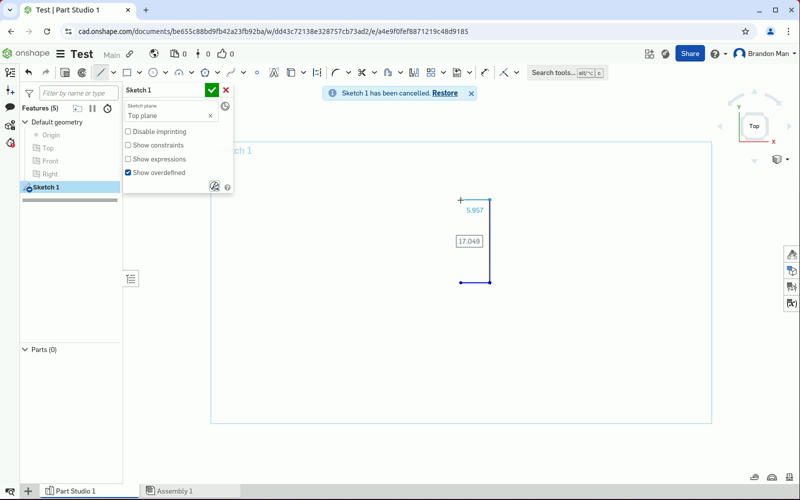
click(460, 199)
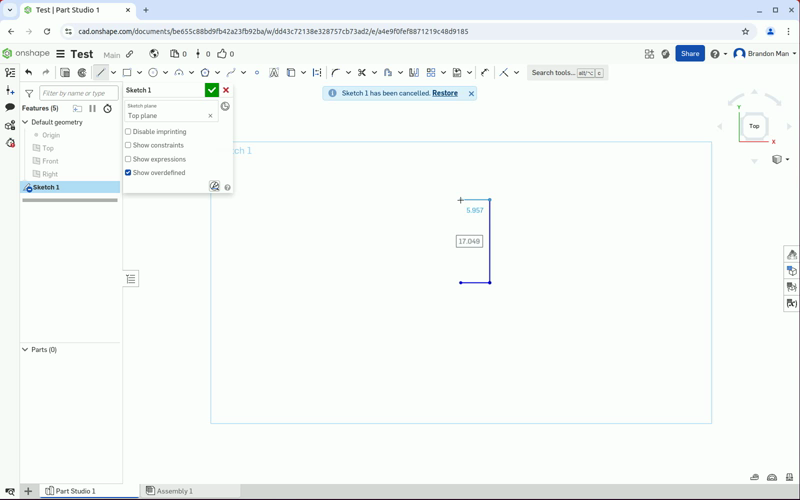
key_up(shift)
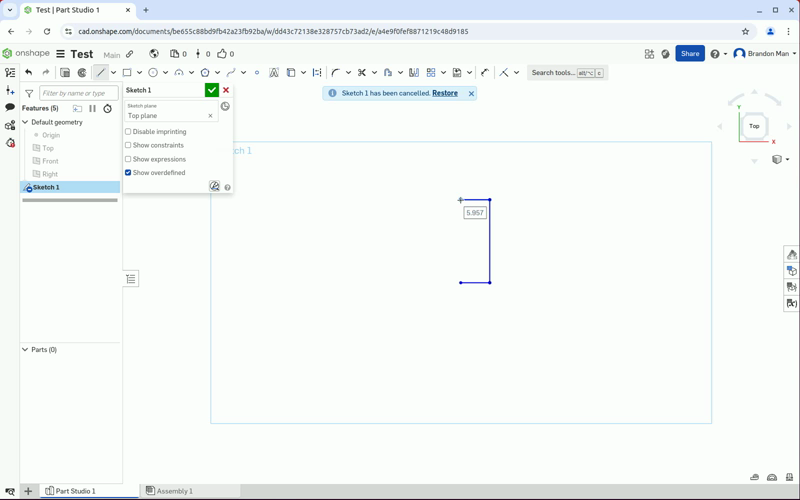
key_down(shift)
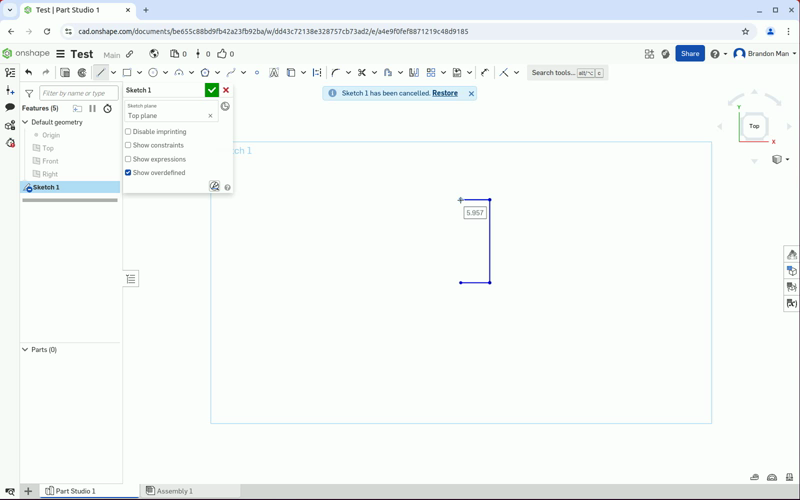
mouse_move(460, 282)
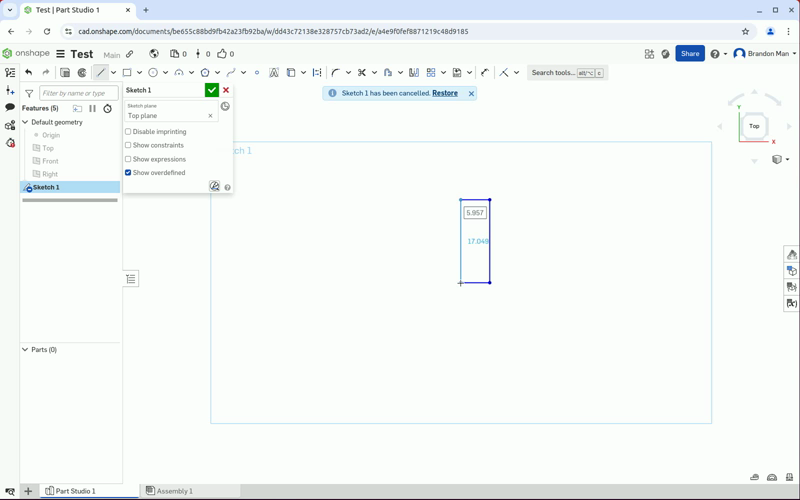
key_up(shift)
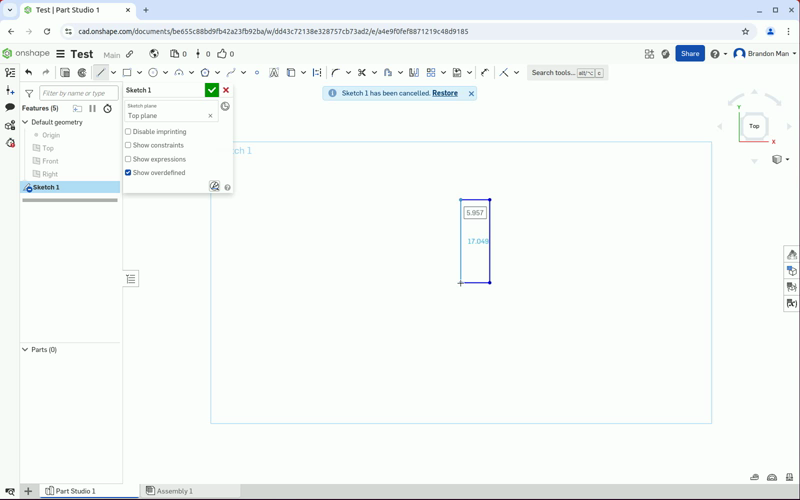
click(460, 282)
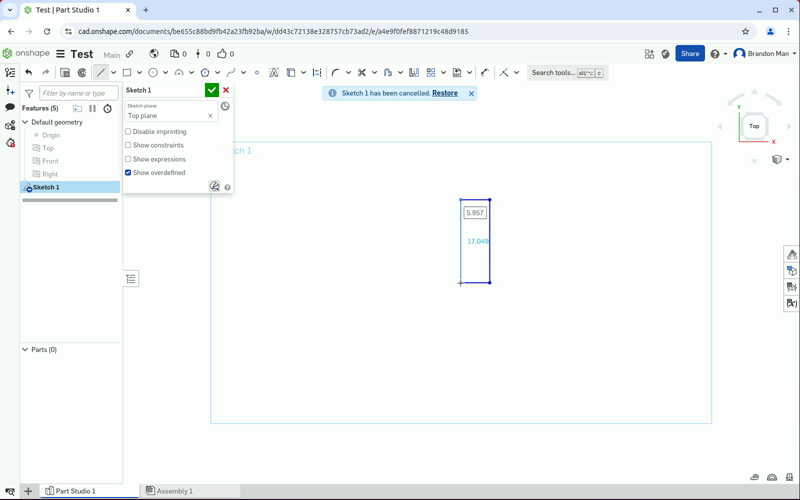
key(esc)
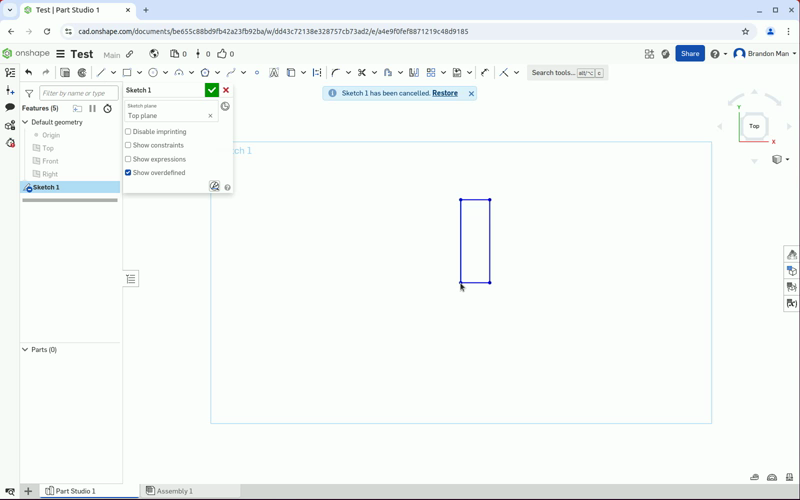
mouse_move(464, 275)
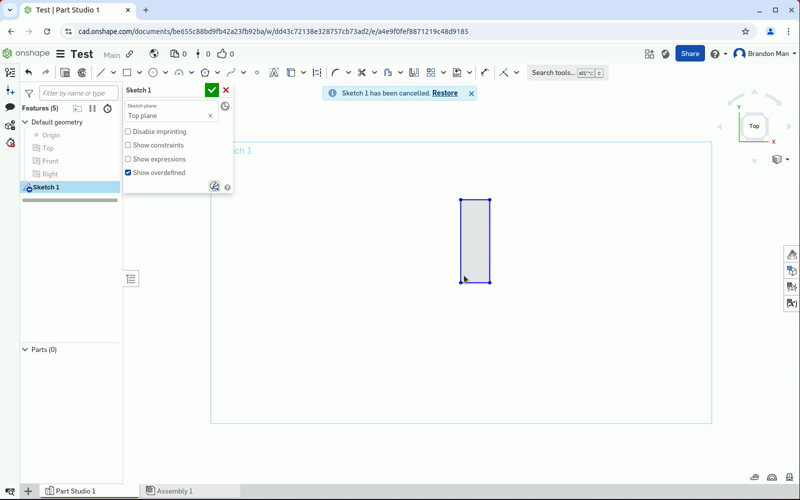
click(464, 275)
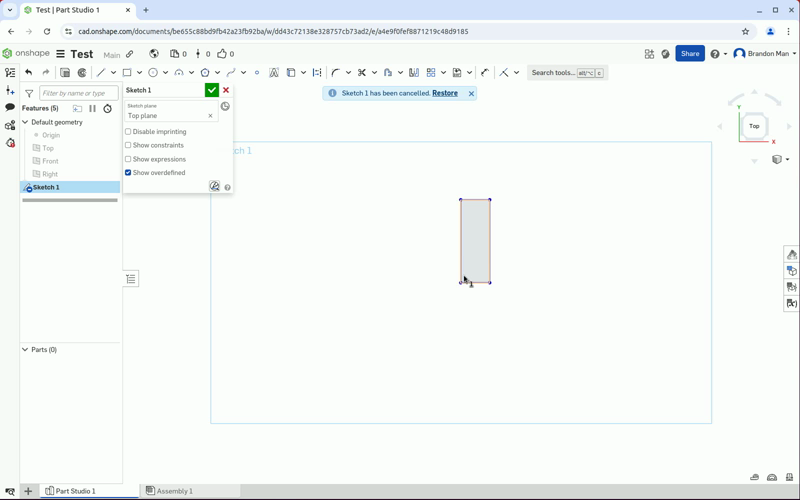
mouse_move(73, 352)
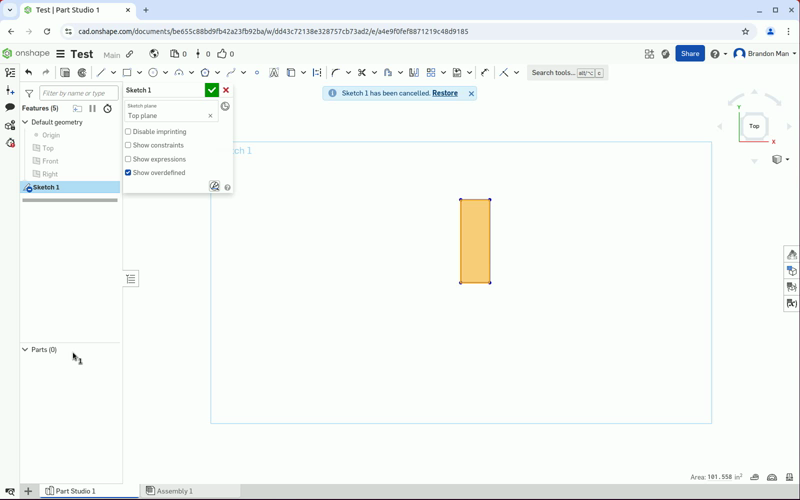
key(shift+y)
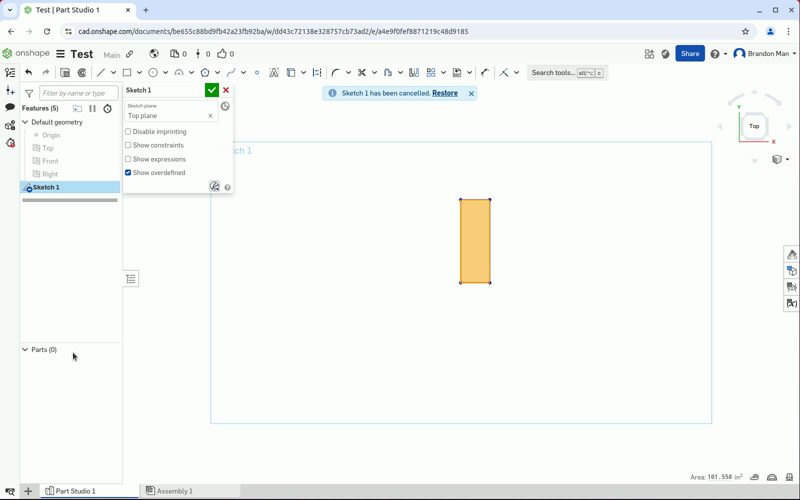
key(shift+e)
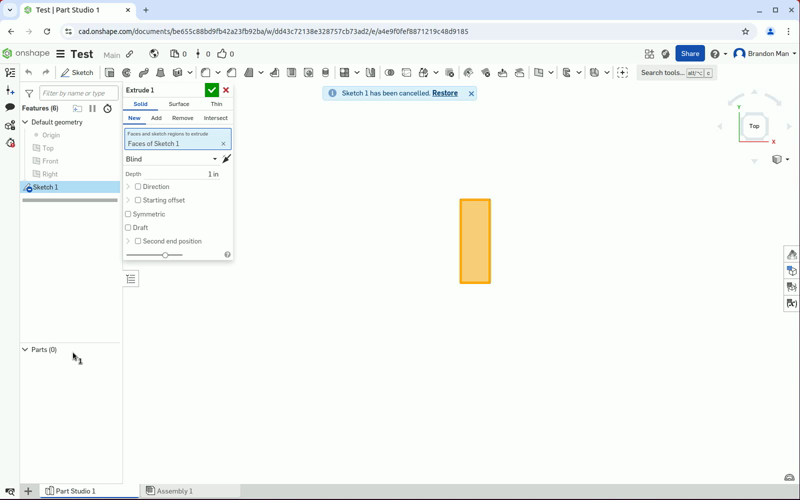
mouse_move(143, 106)
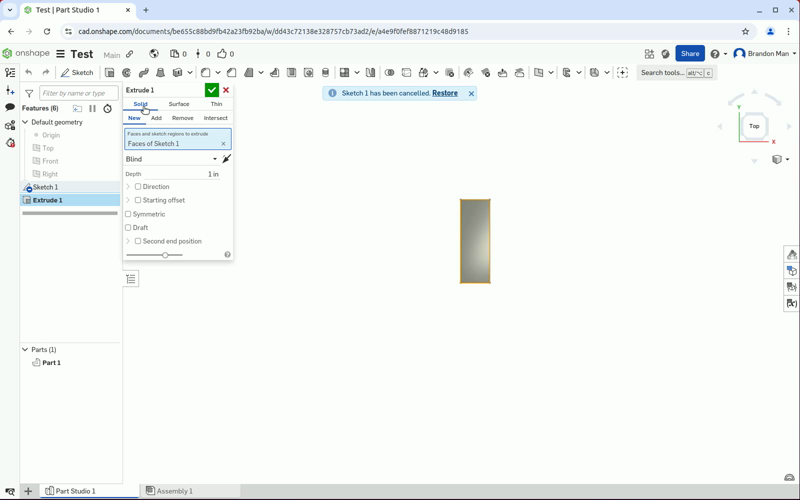
click(143, 106)
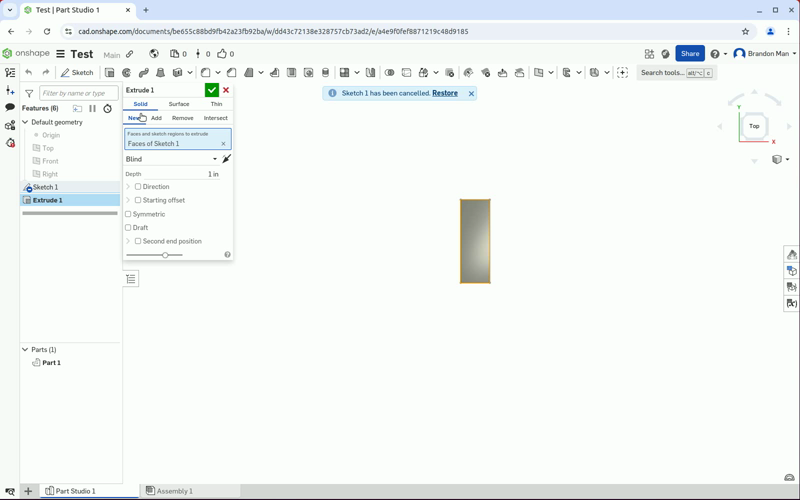
mouse_move(137, 120)
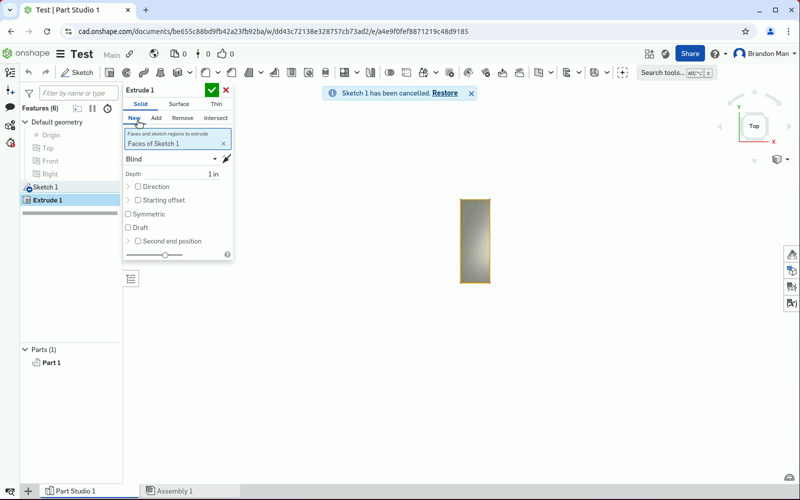
click(137, 120)
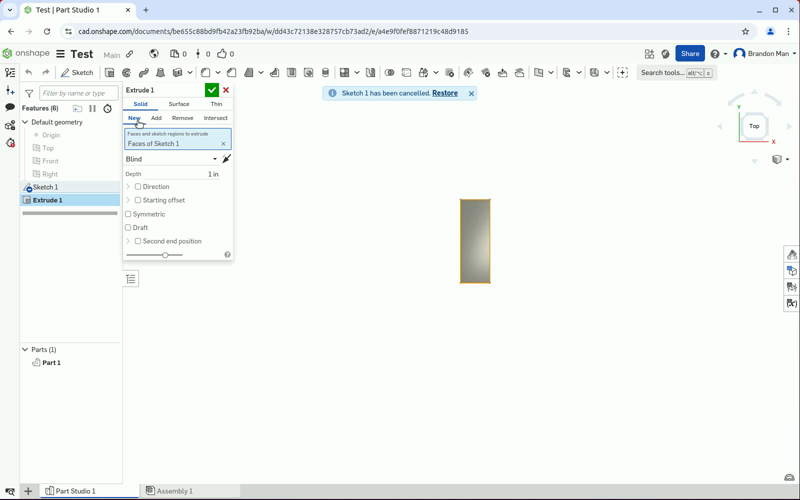
key(tab, 4)
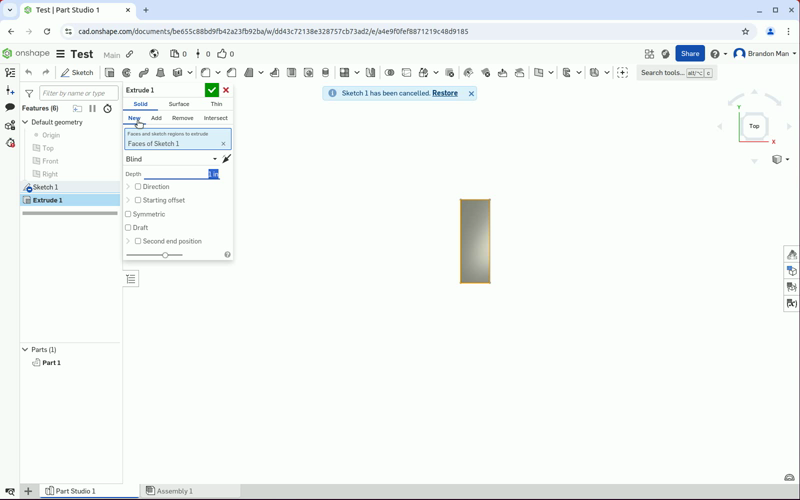
text(8.425)
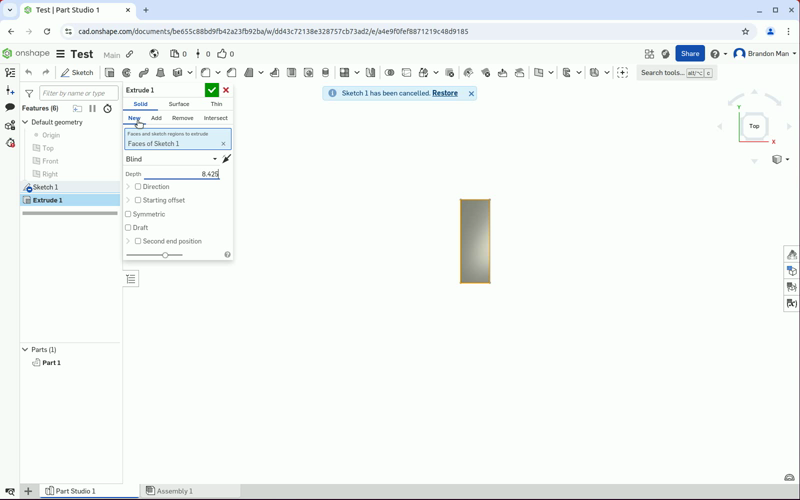
key(enter)
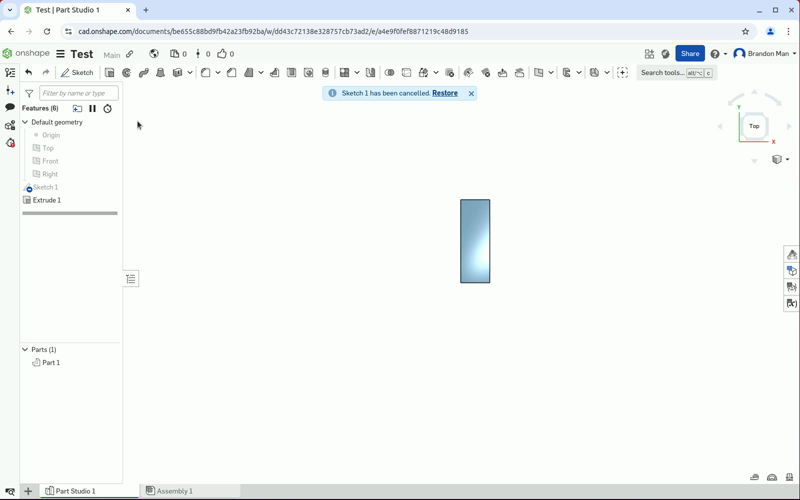
key(shift+h)
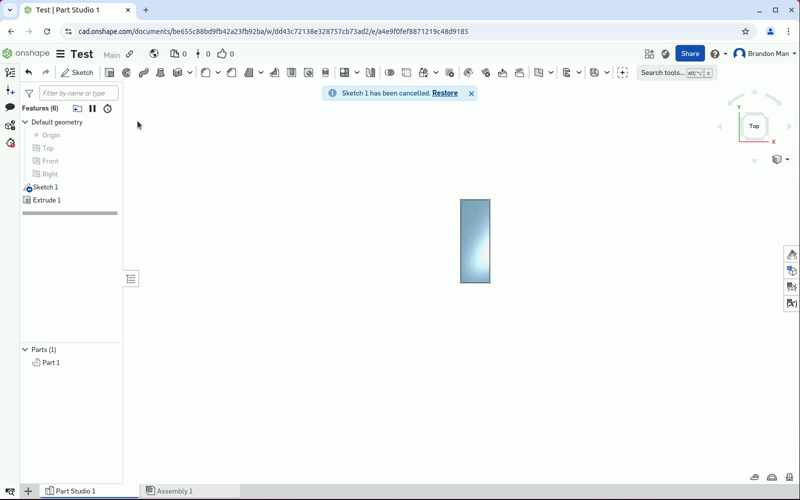
key(shift+h)
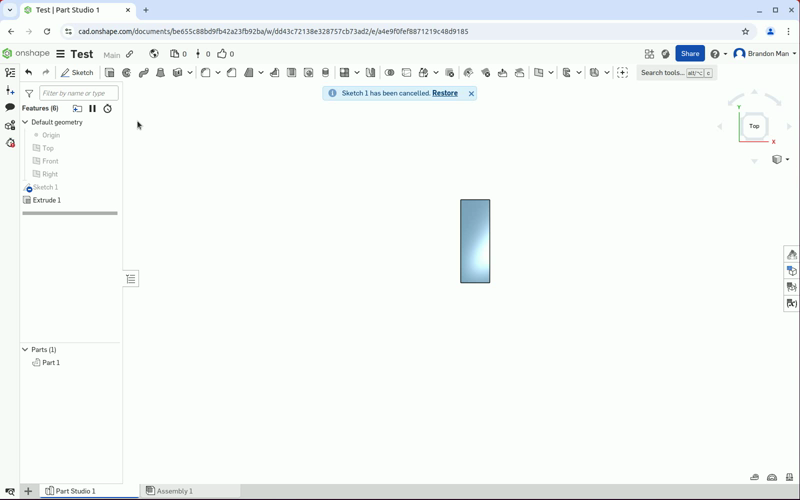
mouse_move(73, 189)
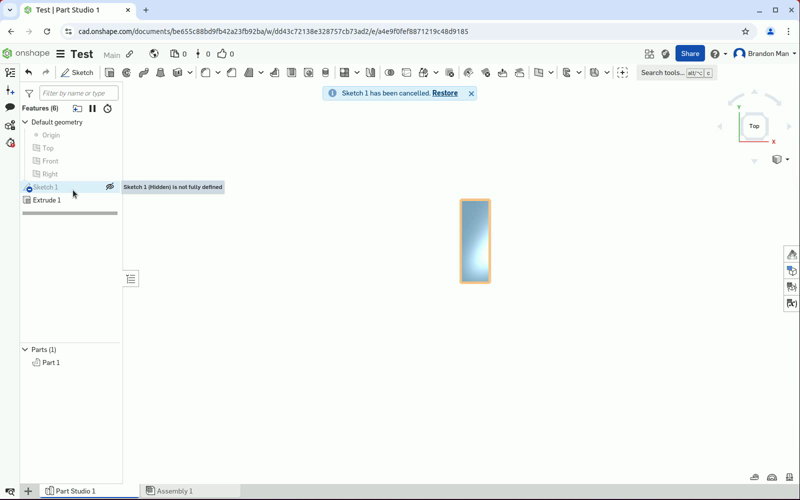
click(73, 189)
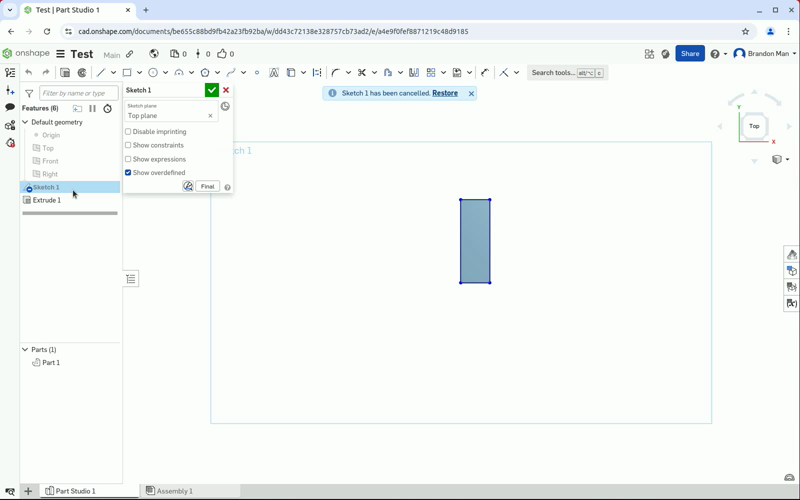
mouse_move(229, 92)
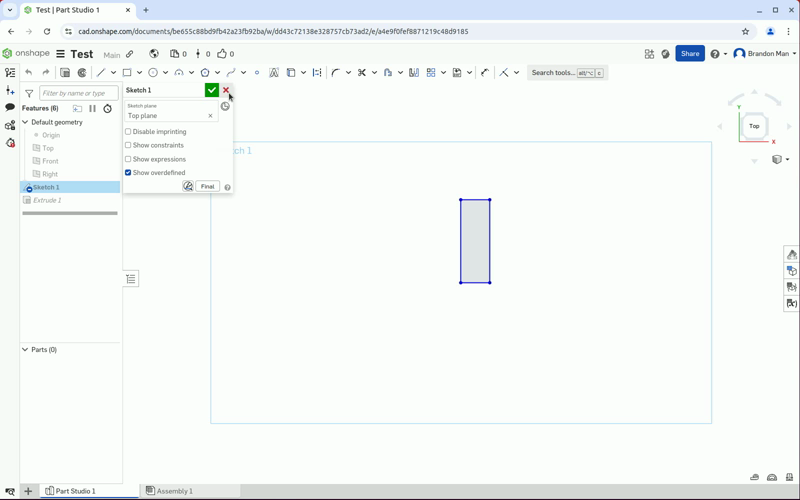
click(229, 92)
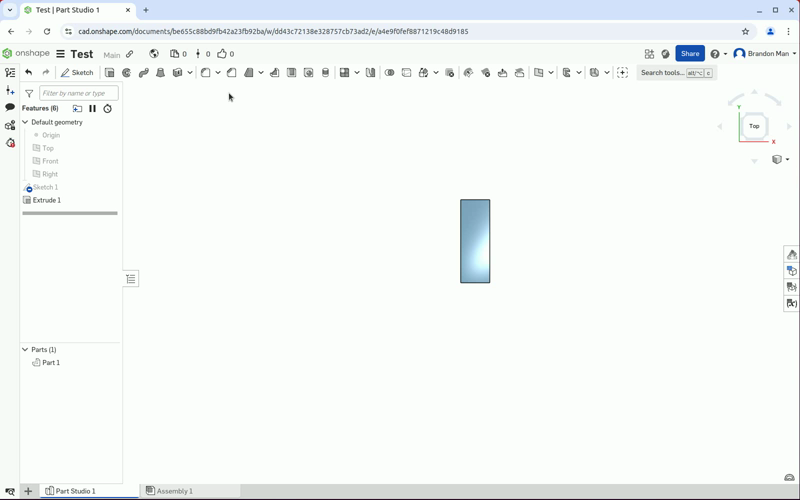
mouse_move(73, 352)
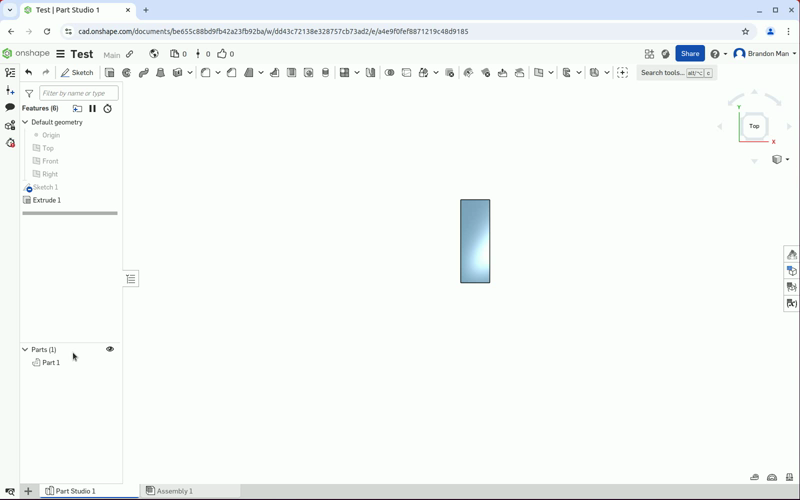
key(y)
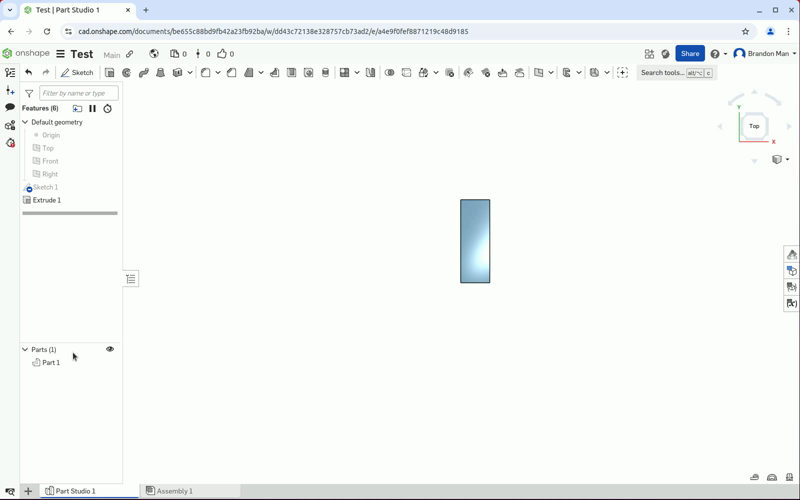
key(shift+p)
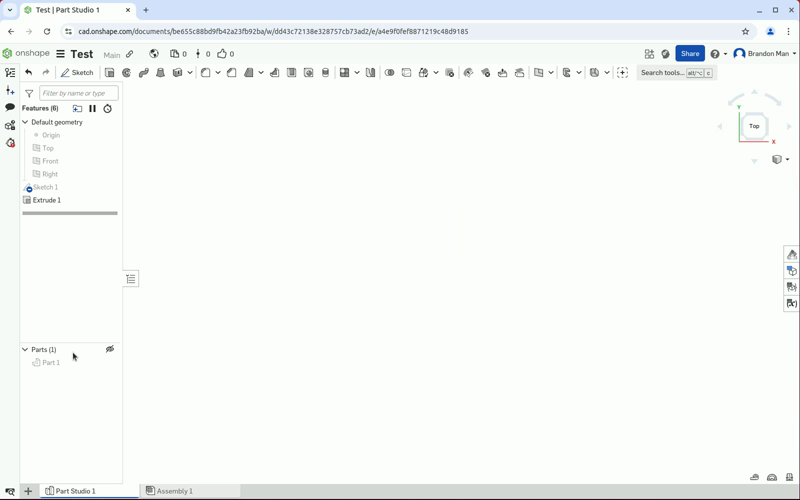
key(space)
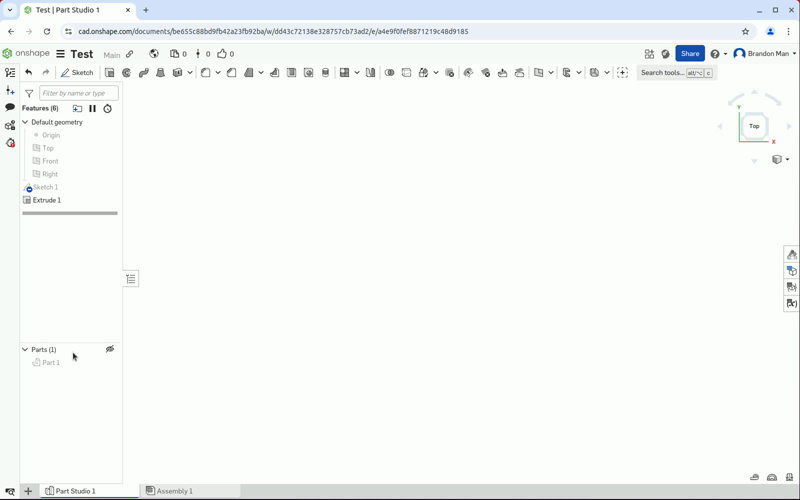
key_down(shift)
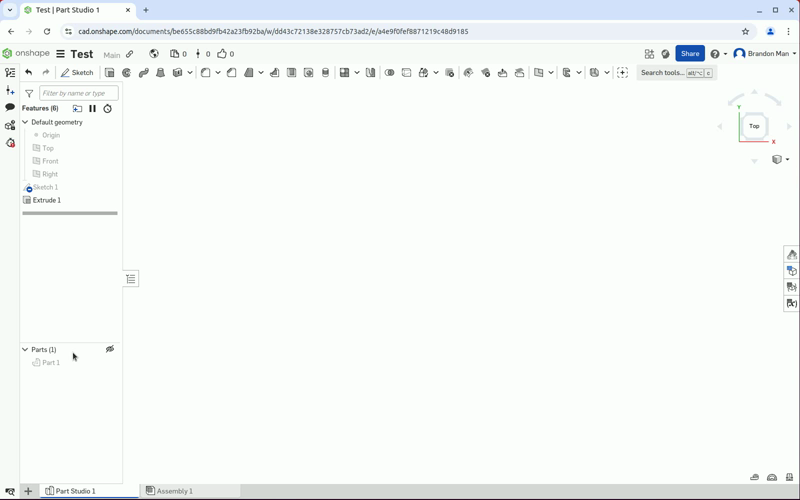
key(up)
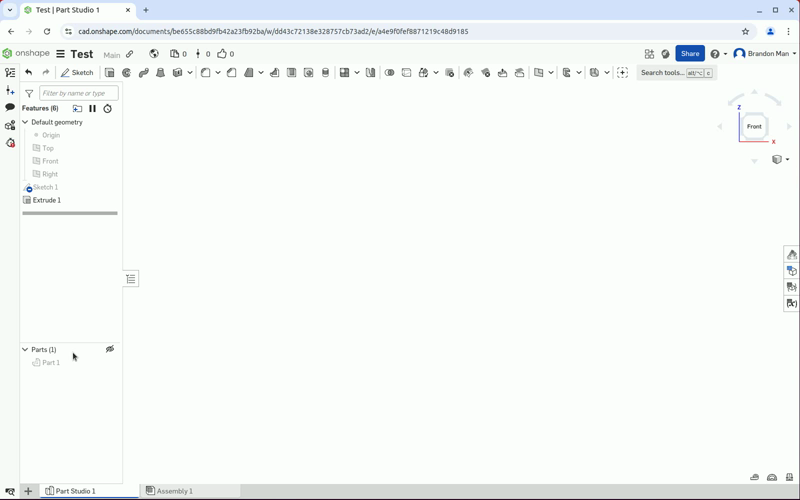
key_up(shift)
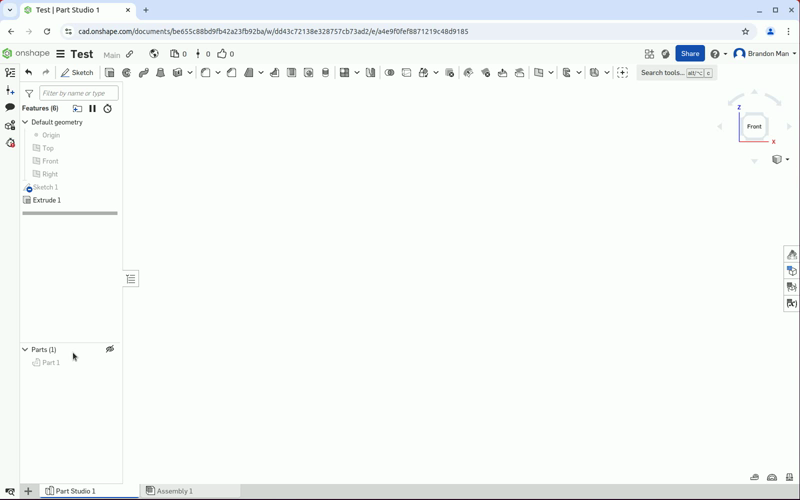
key(space)
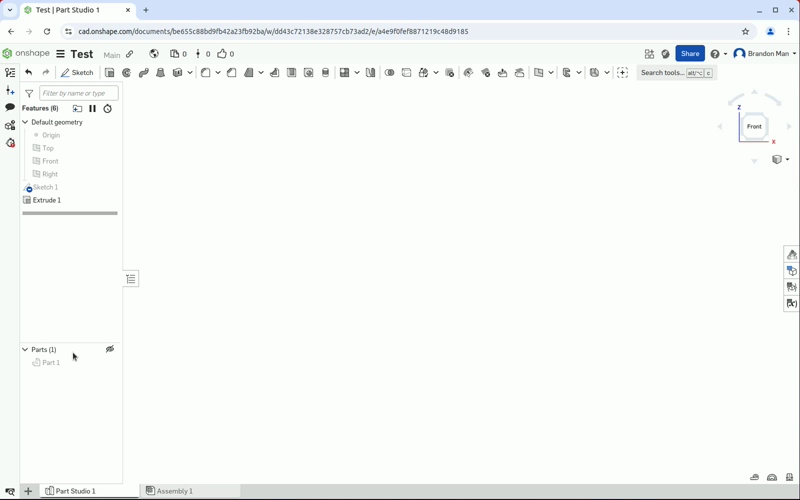
key_down(shift)
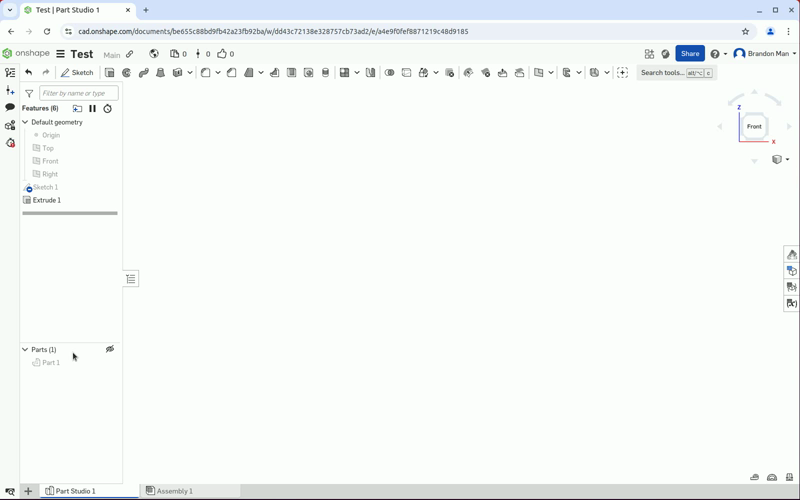
key(left)
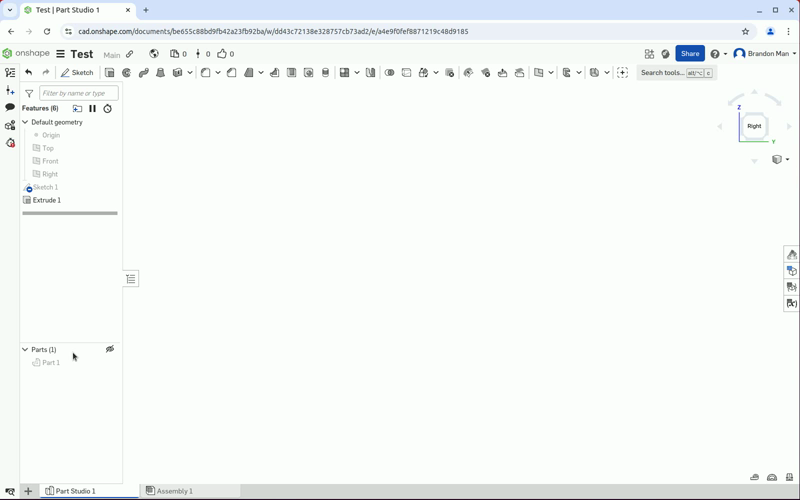
key_up(shift)
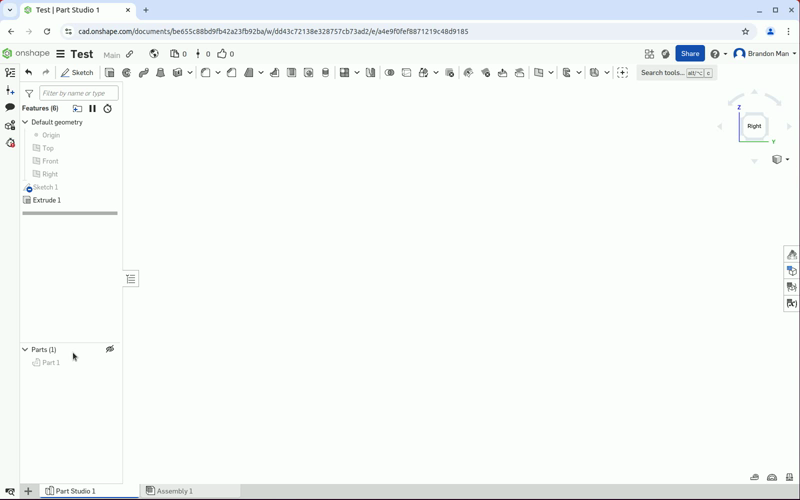
mouse_move(73, 352)
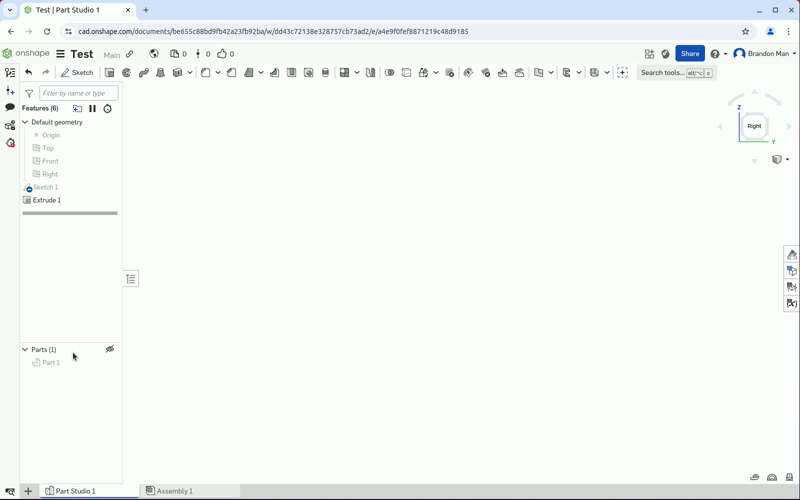
key(shift+y)
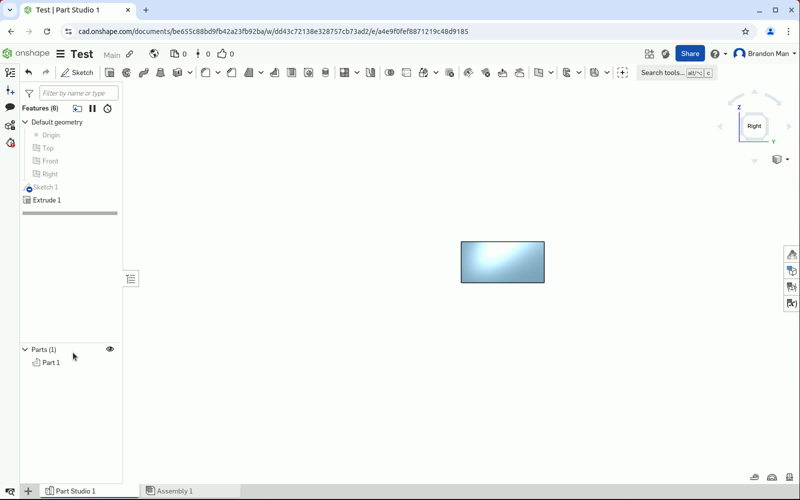
mouse_move(541, 75)
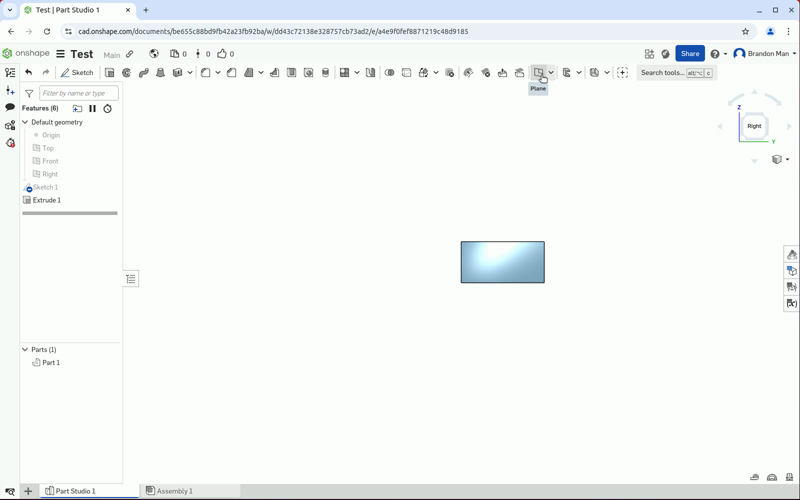
click(541, 75)
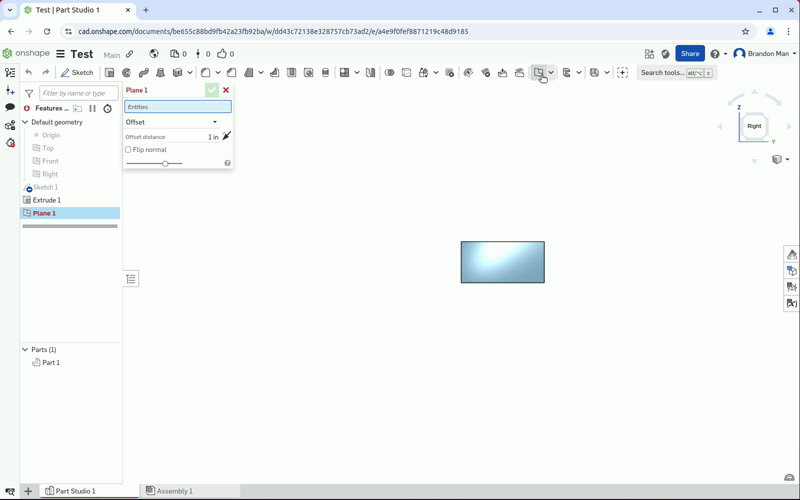
mouse_move(73, 176)
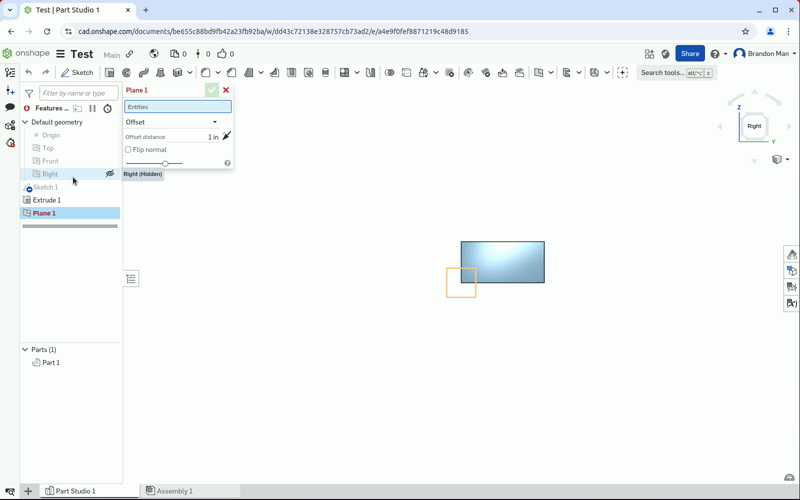
click(73, 176)
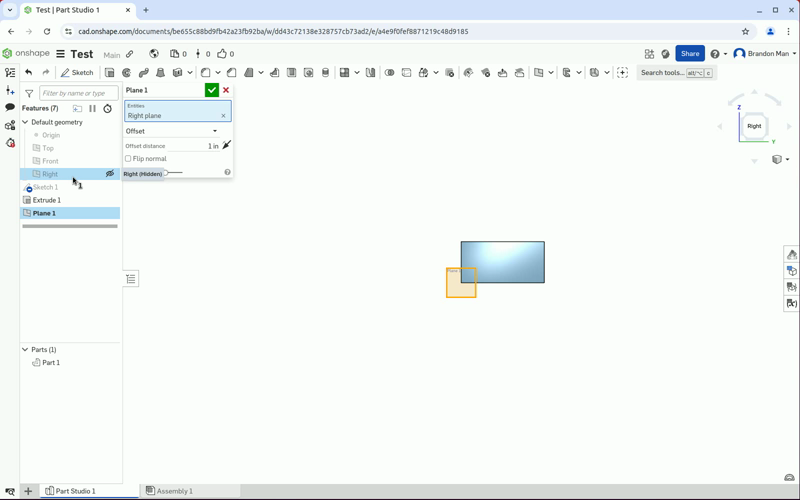
key(tab, 2)
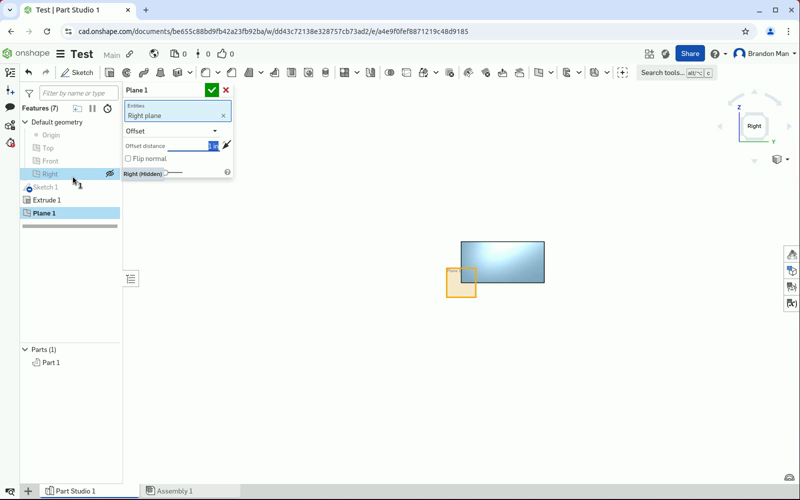
text(5.792)
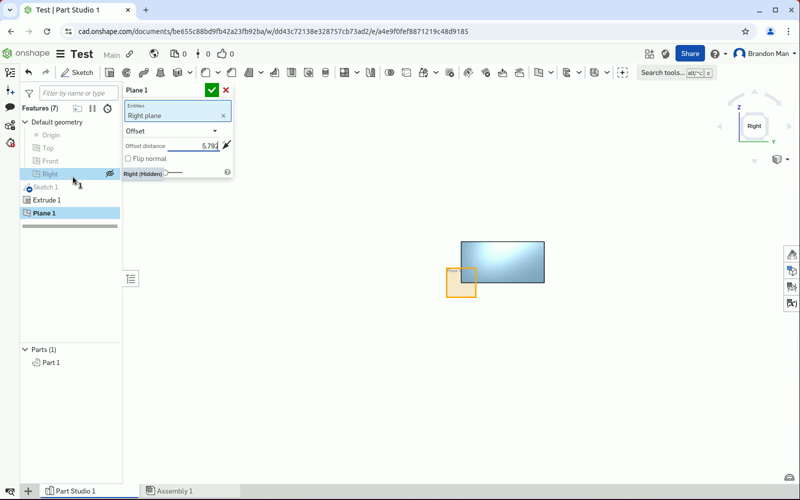
key(enter, 2)
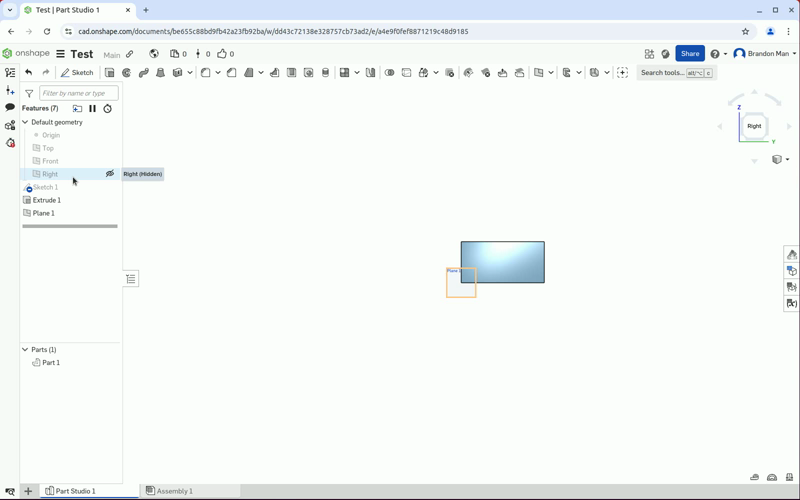
key(shift+s)
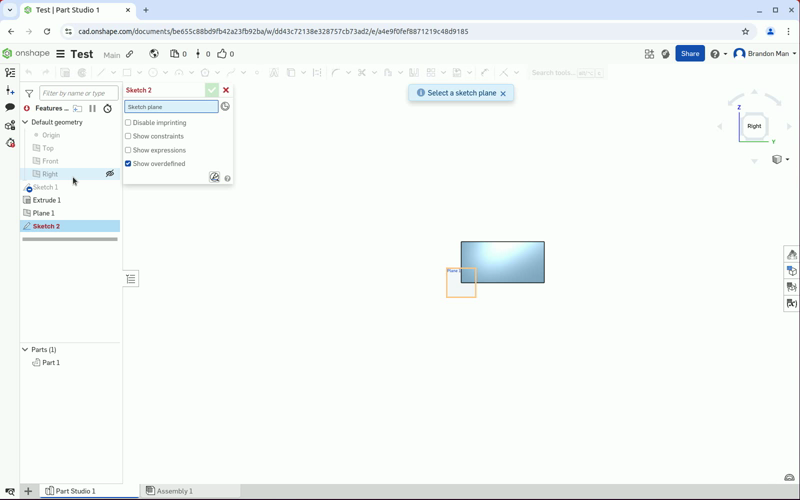
mouse_move(73, 215)
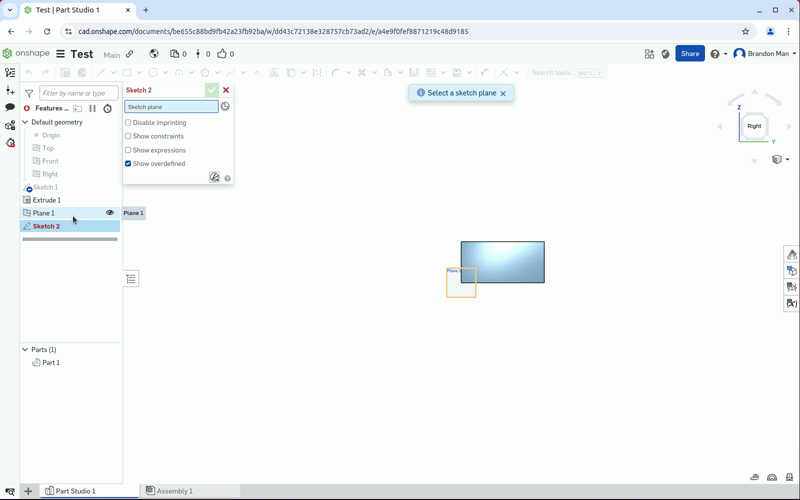
click(73, 215)
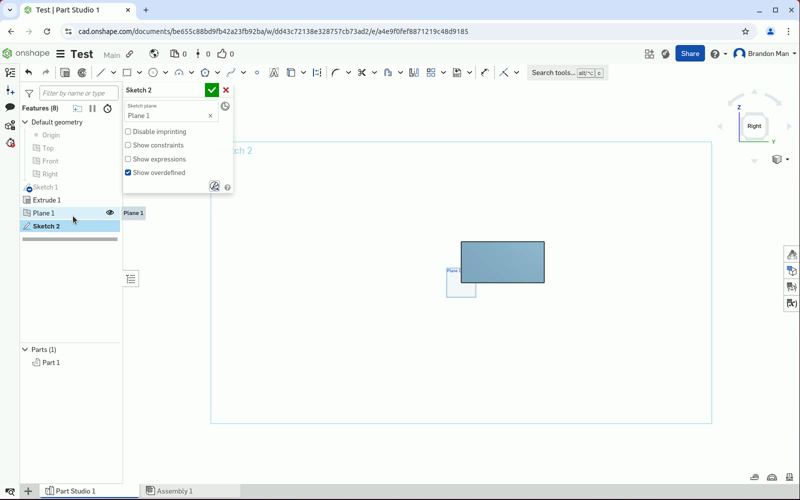
mouse_move(73, 352)
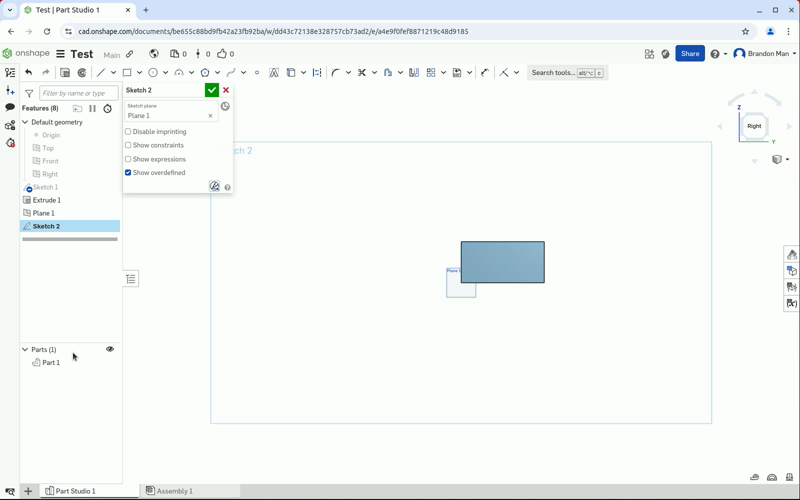
key(y)
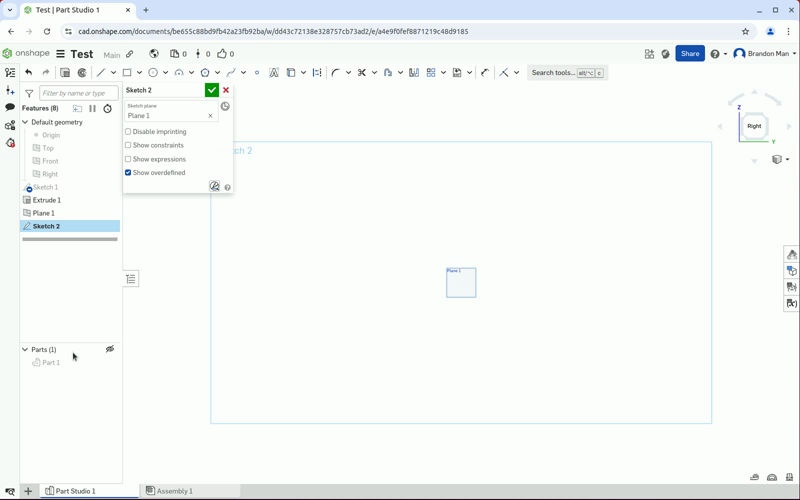
key(l)
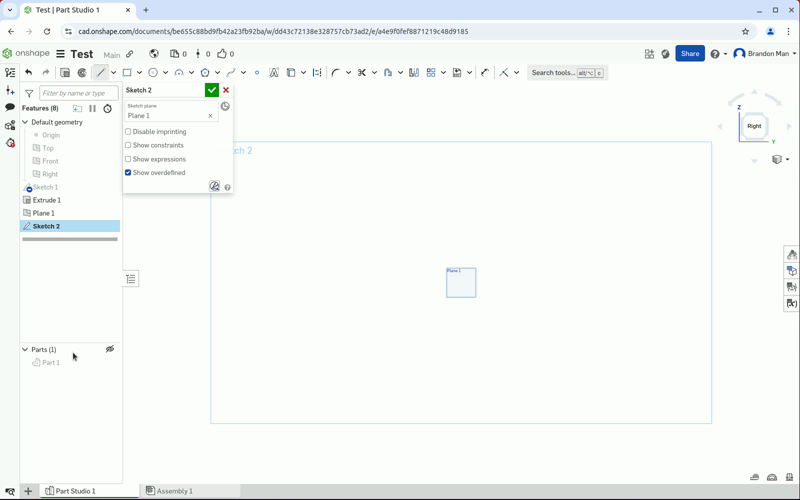
key_down(shift)
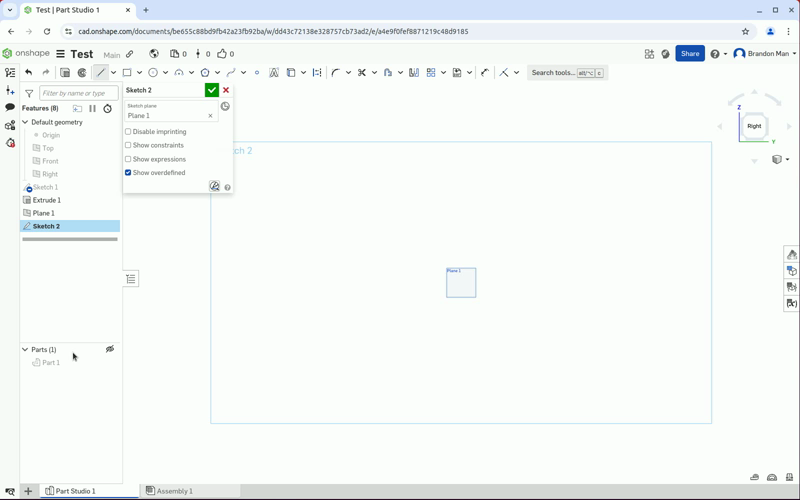
mouse_move(543, 265)
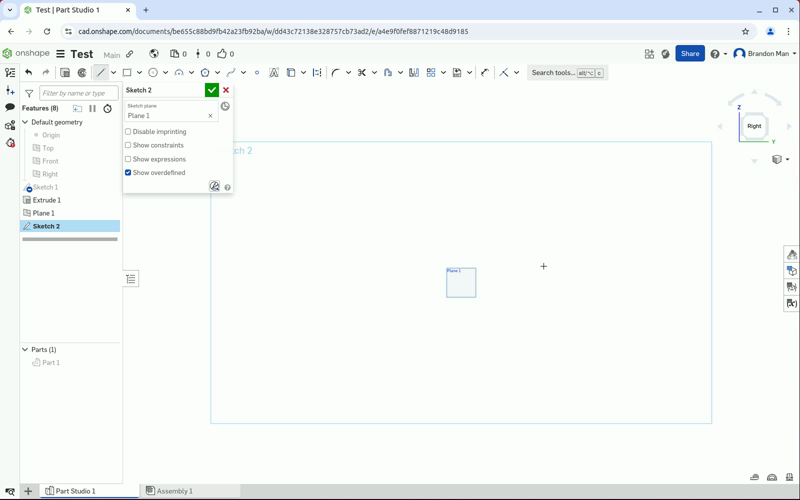
click(543, 265)
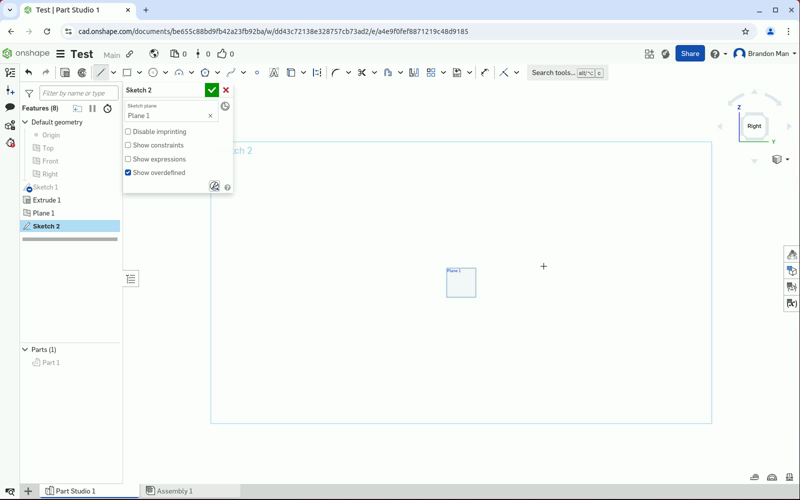
key_up(shift)
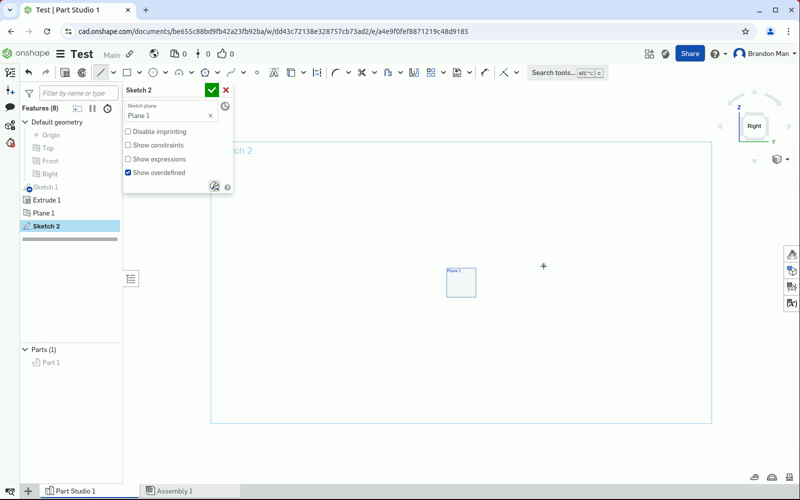
key_down(shift)
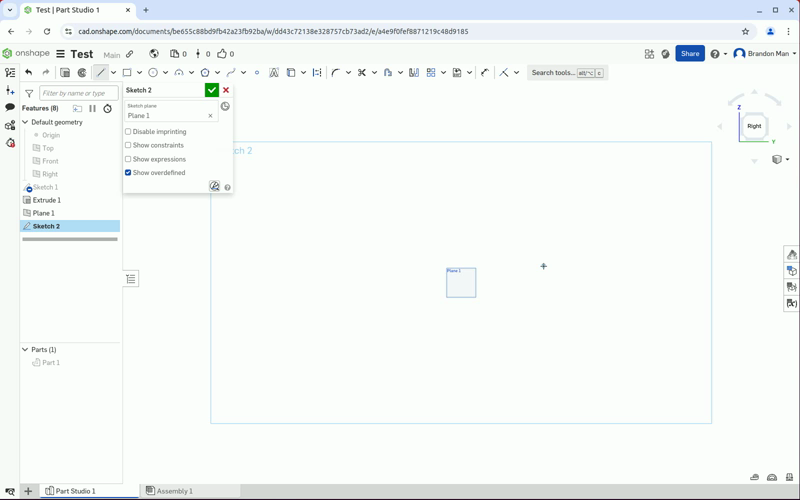
mouse_move(573, 265)
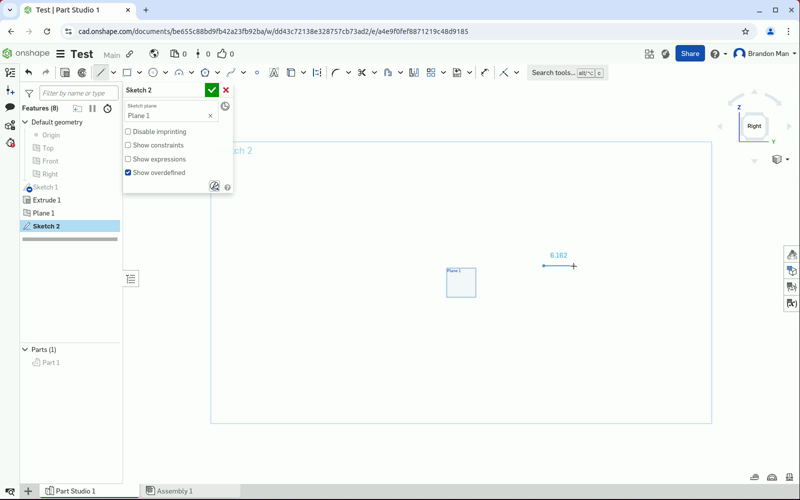
mouse_move(543, 258)
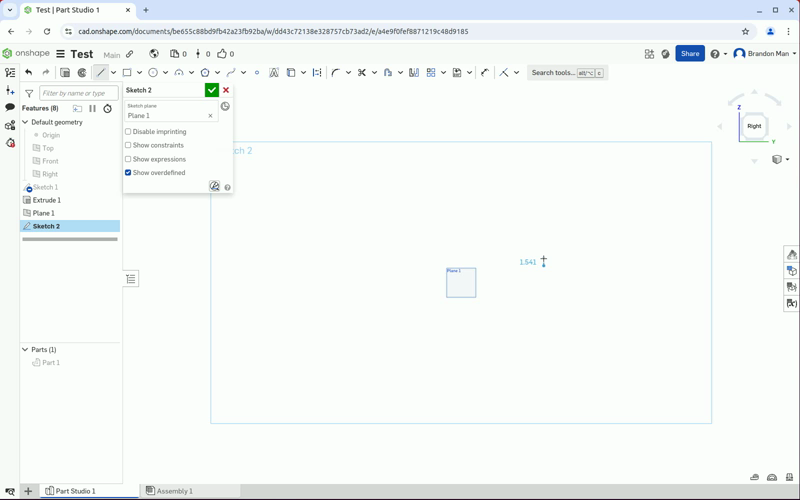
scroll(6)
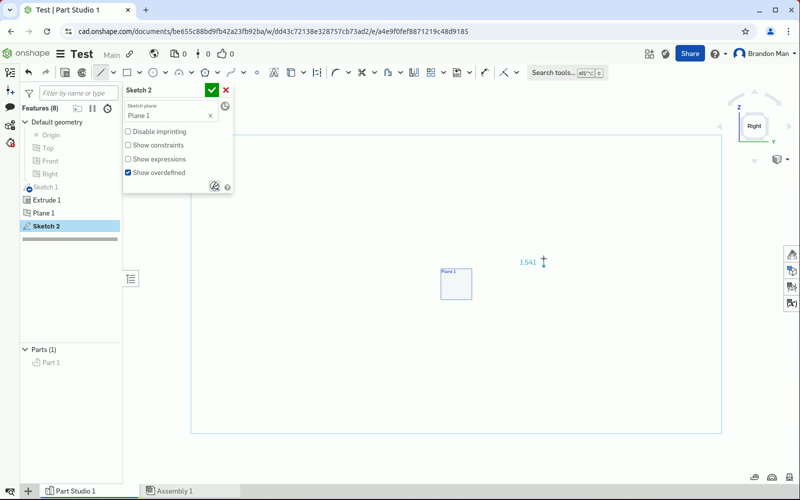
scroll(6)
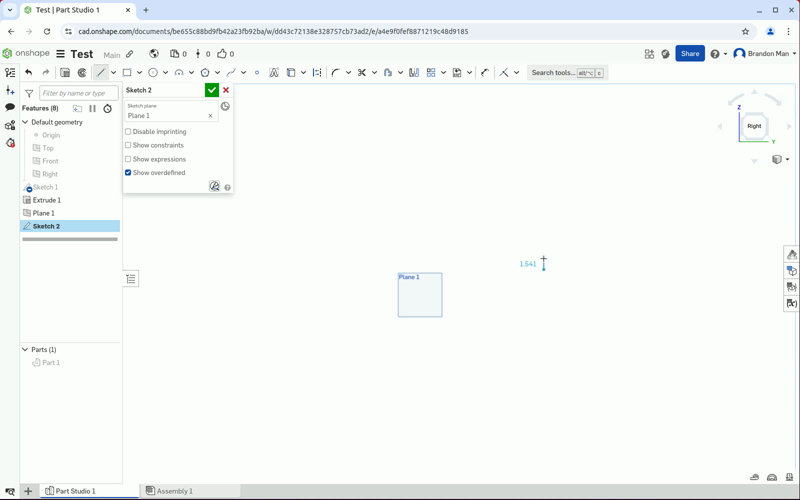
scroll(6)
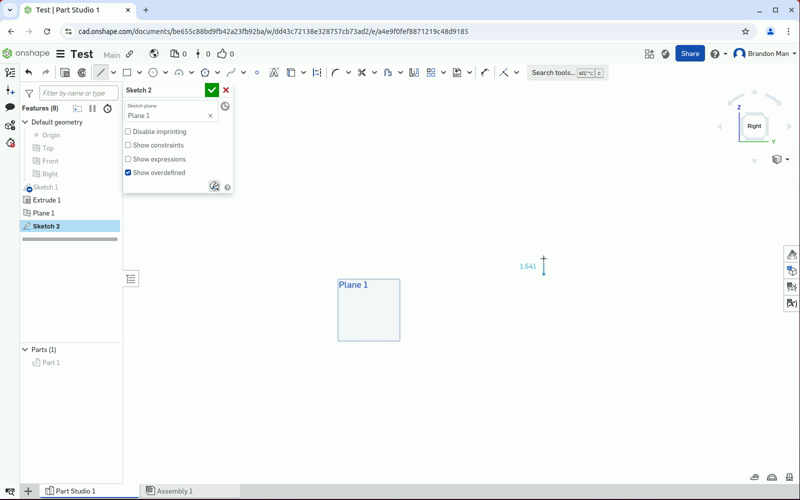
scroll(6)
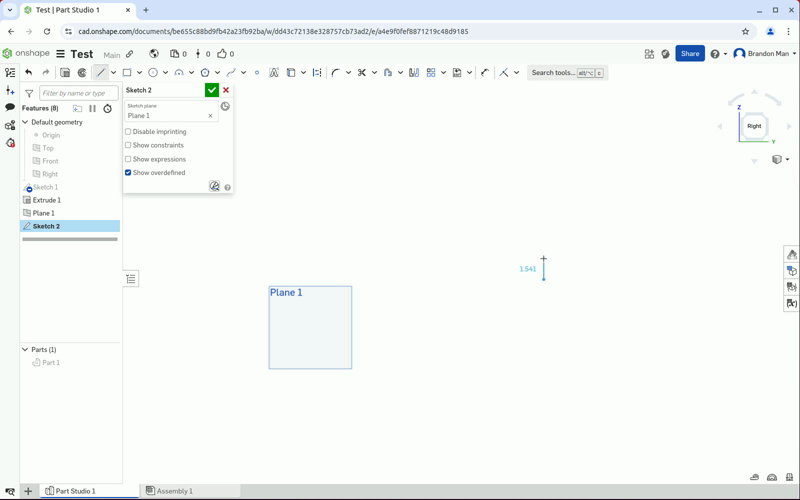
scroll(6)
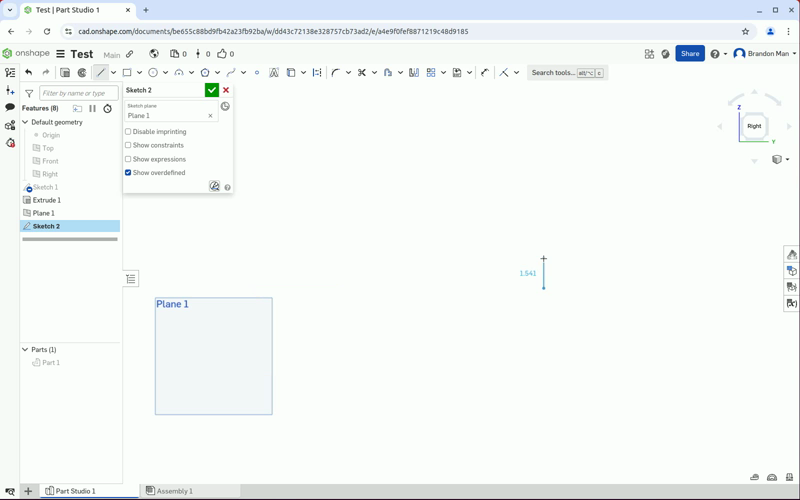
scroll(6)
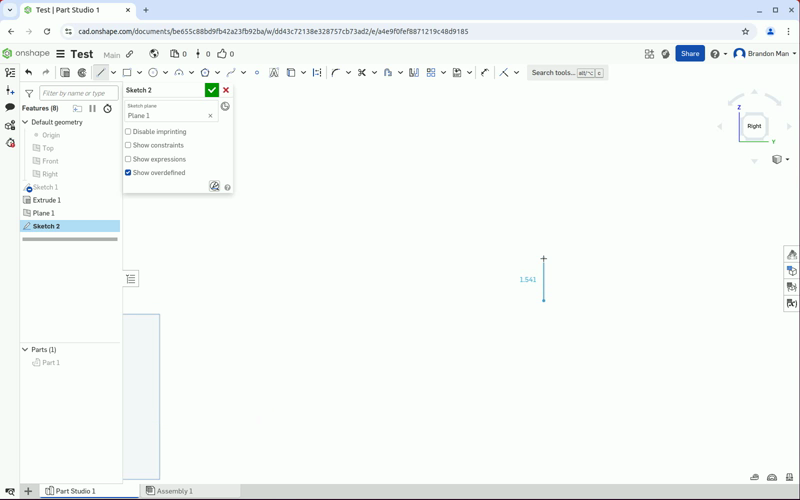
scroll(6)
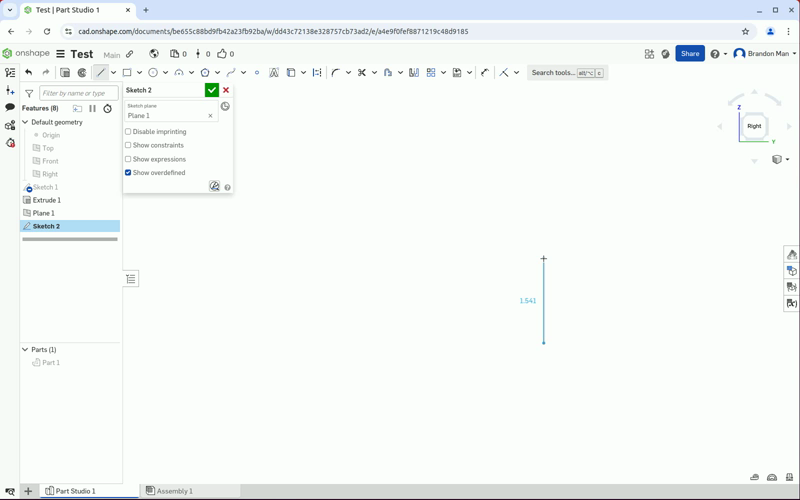
click(543, 258)
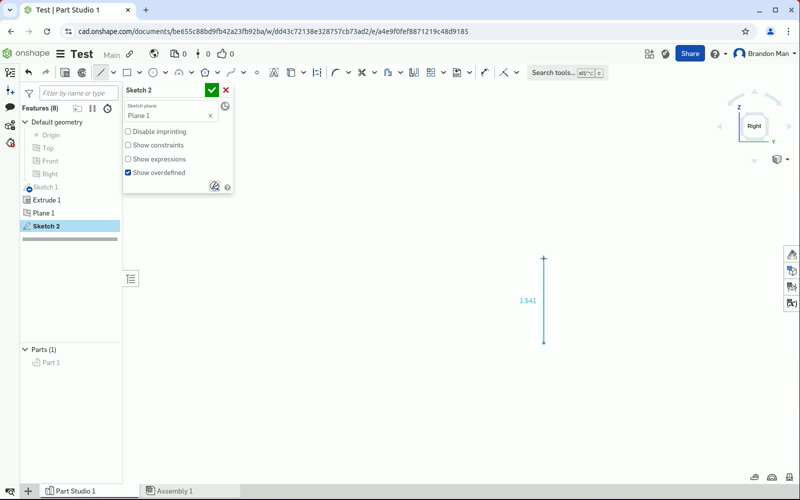
scroll(-6)
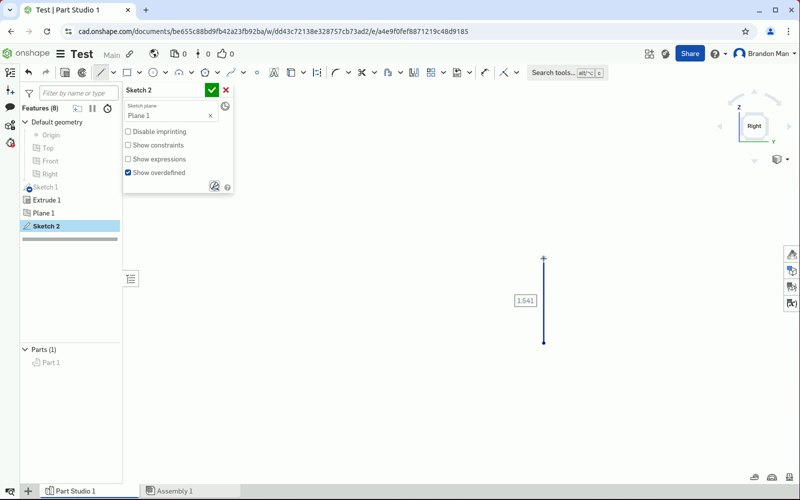
scroll(-6)
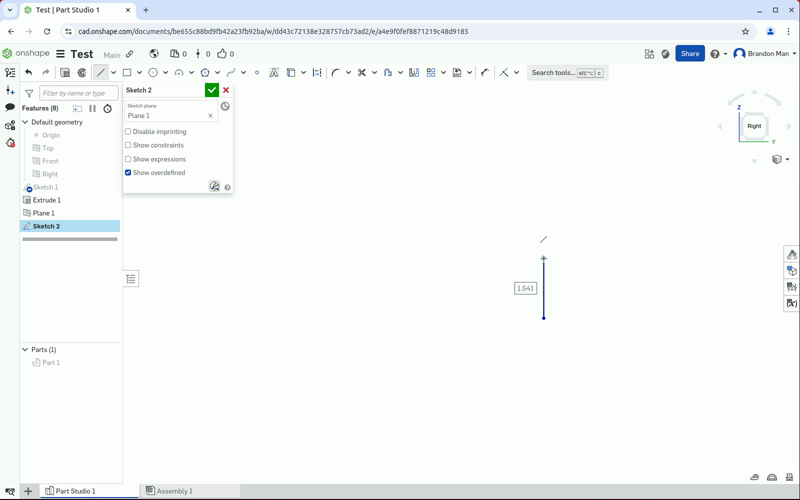
scroll(-6)
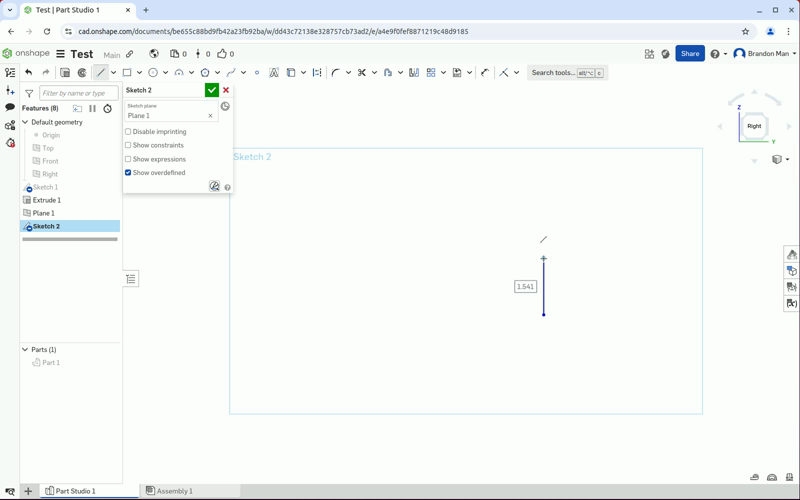
scroll(-6)
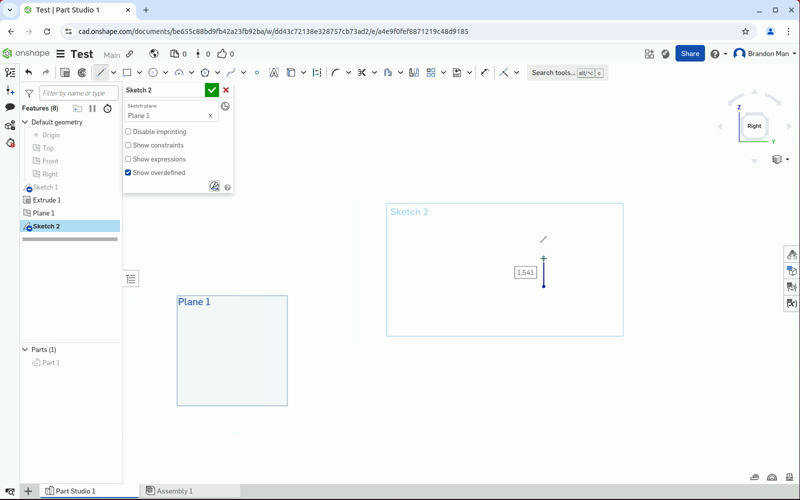
scroll(-6)
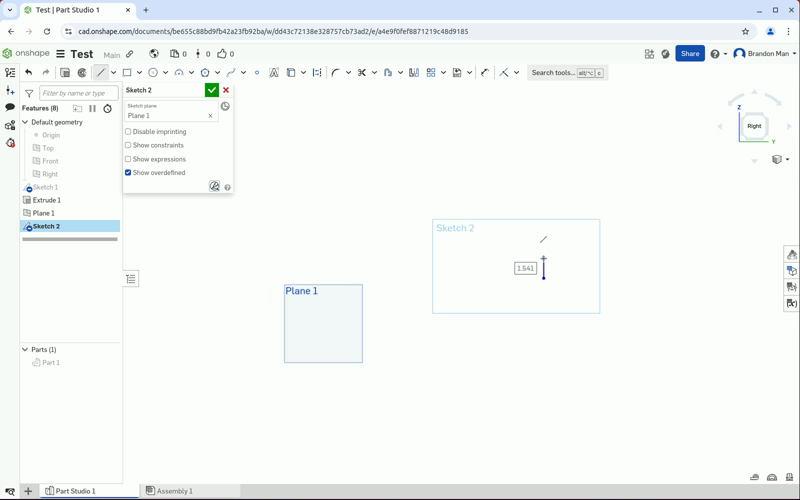
scroll(-6)
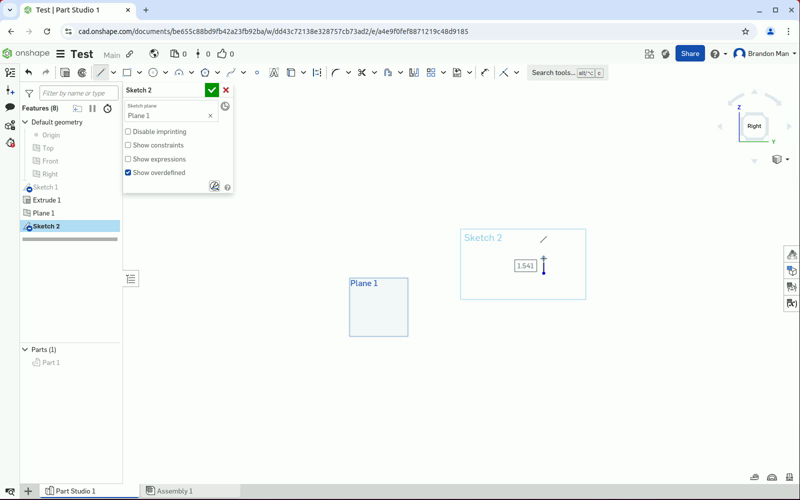
scroll(-6)
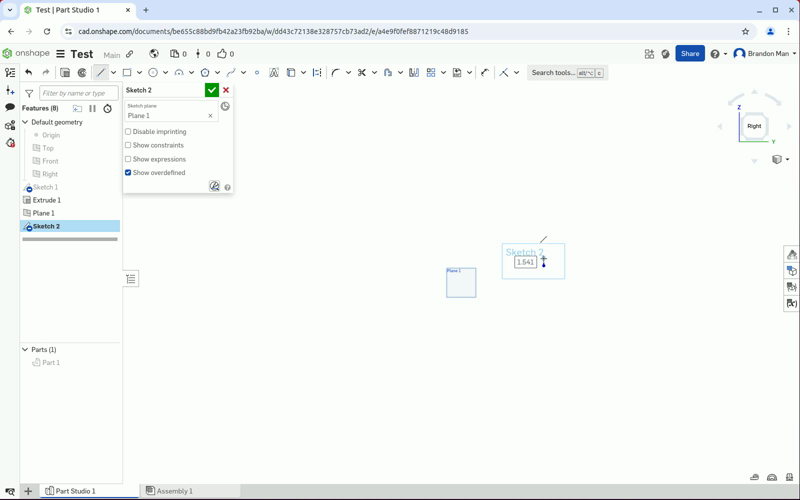
key_up(shift)
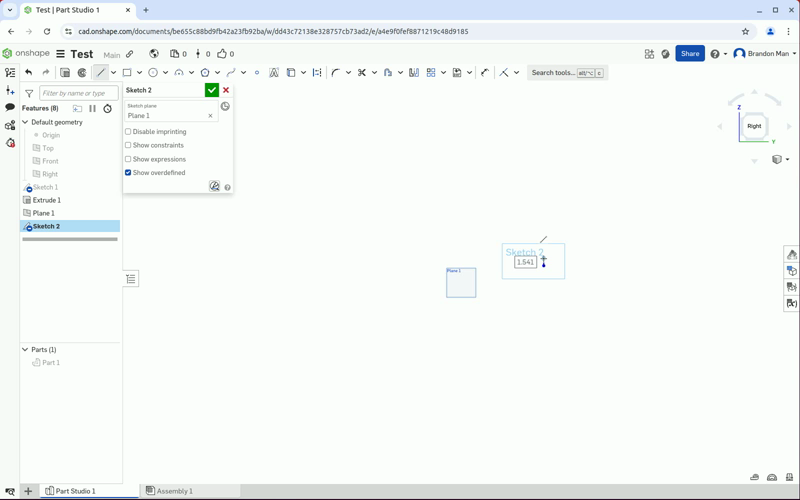
key(esc)
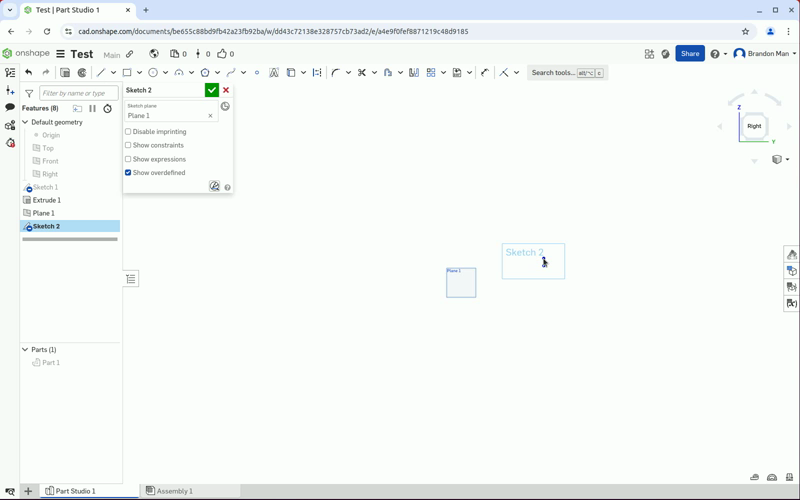
key(a)
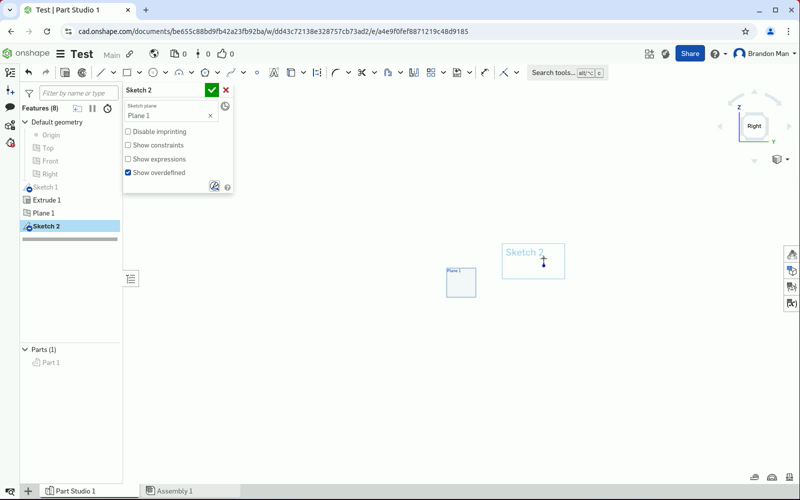
mouse_move(543, 258)
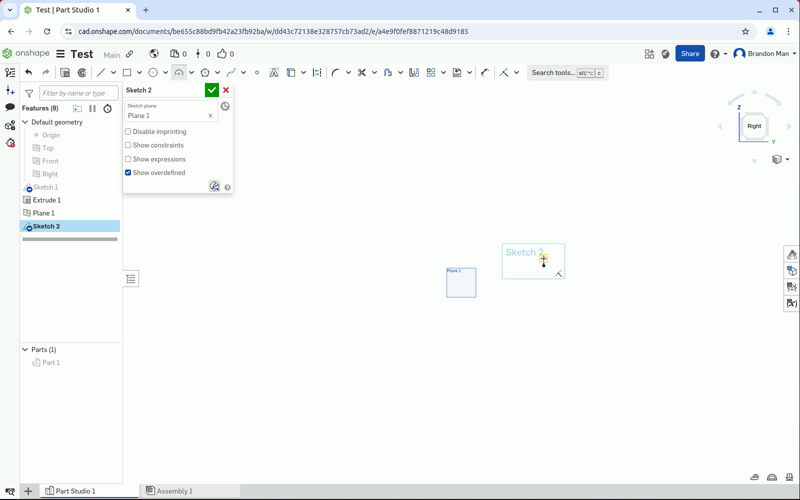
click(543, 258)
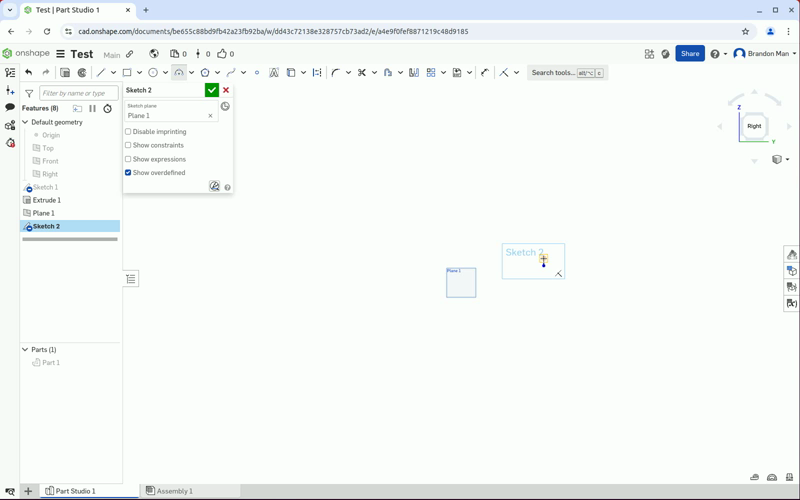
mouse_move(543, 265)
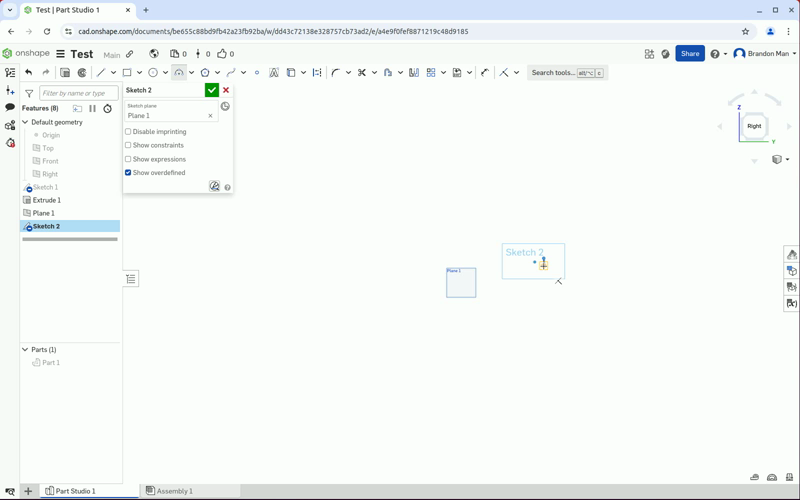
scroll(6)
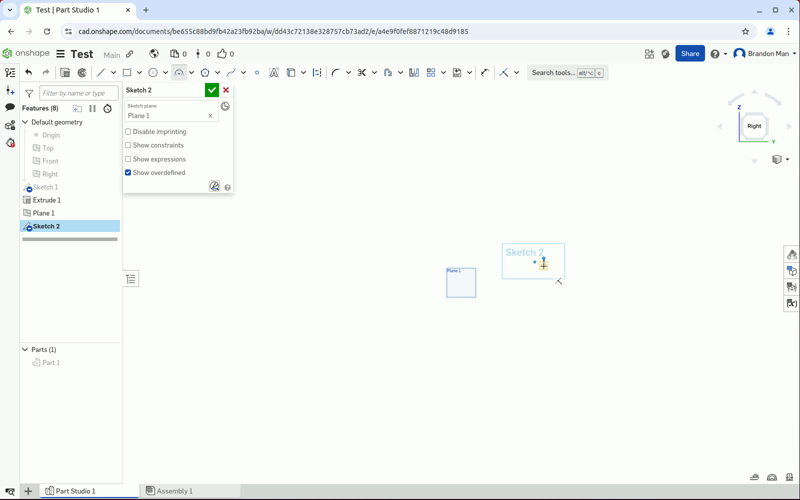
scroll(6)
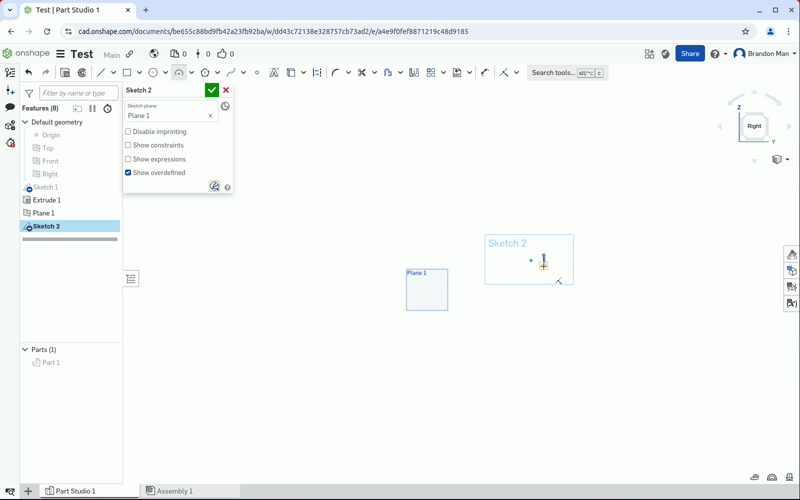
scroll(6)
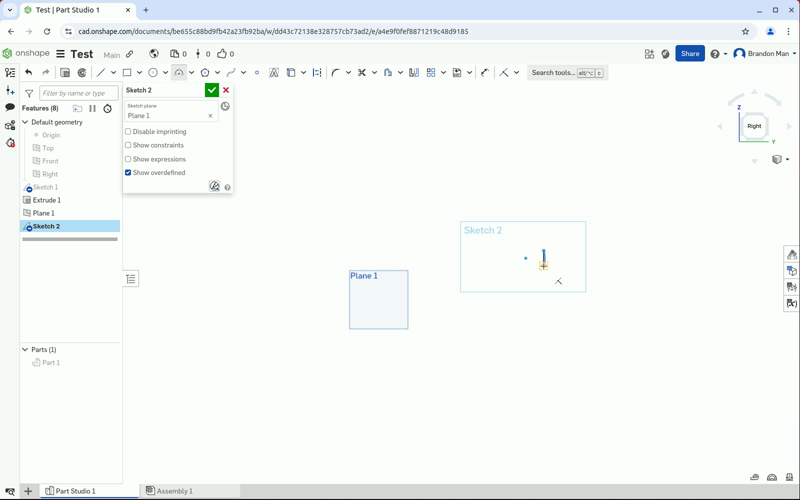
scroll(6)
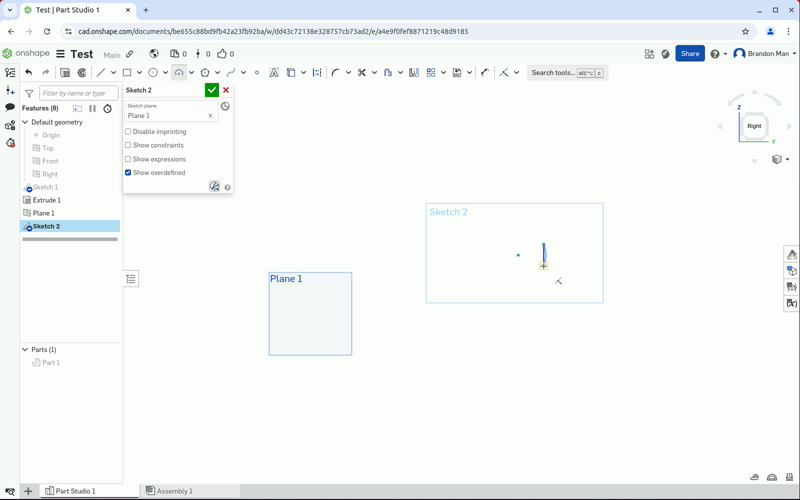
scroll(6)
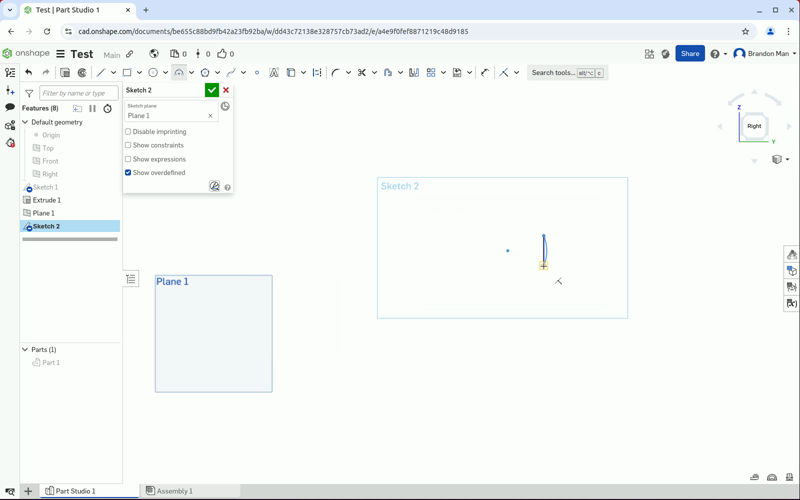
scroll(6)
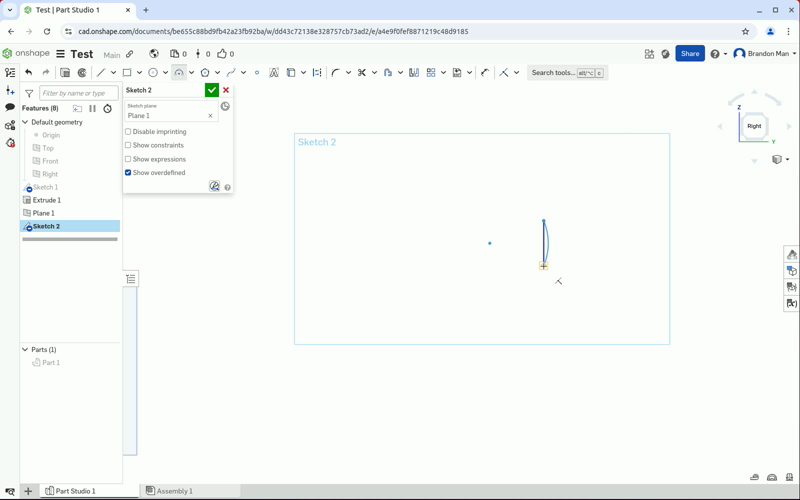
scroll(6)
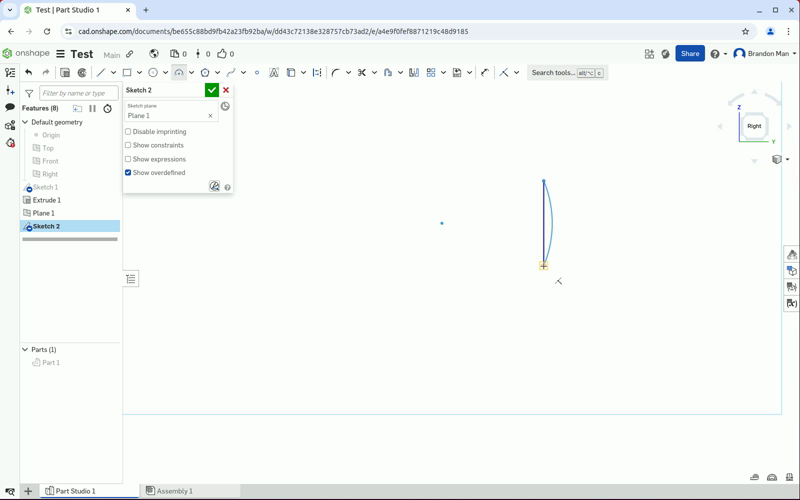
click(543, 265)
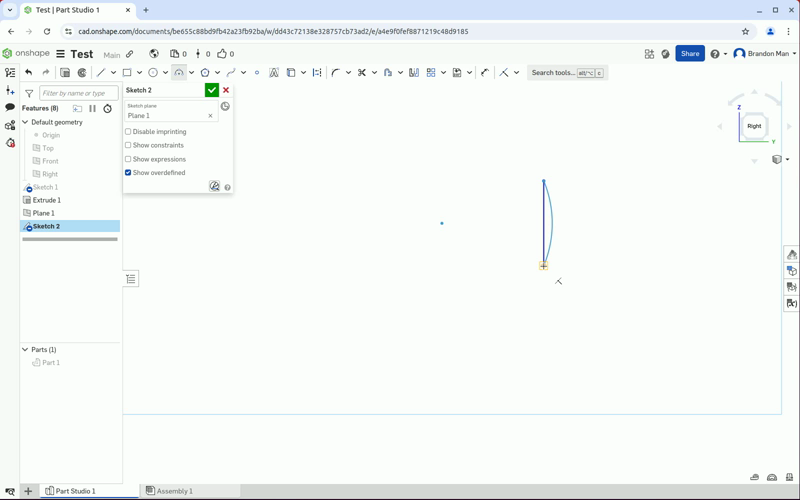
scroll(-6)
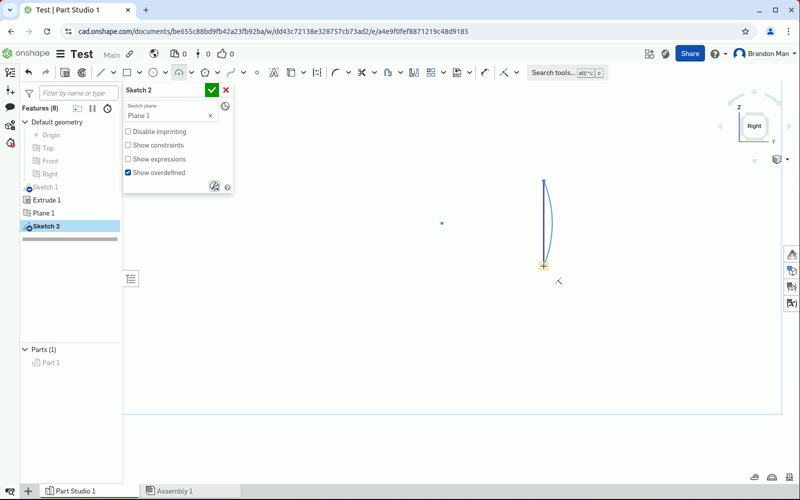
scroll(-6)
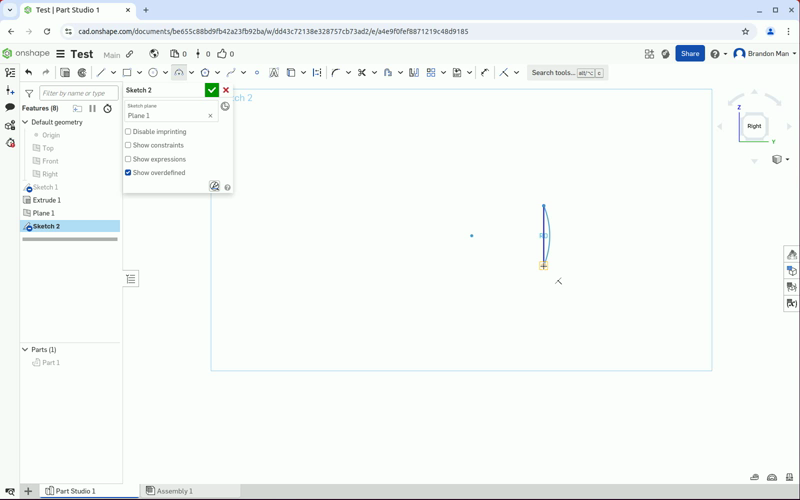
scroll(-6)
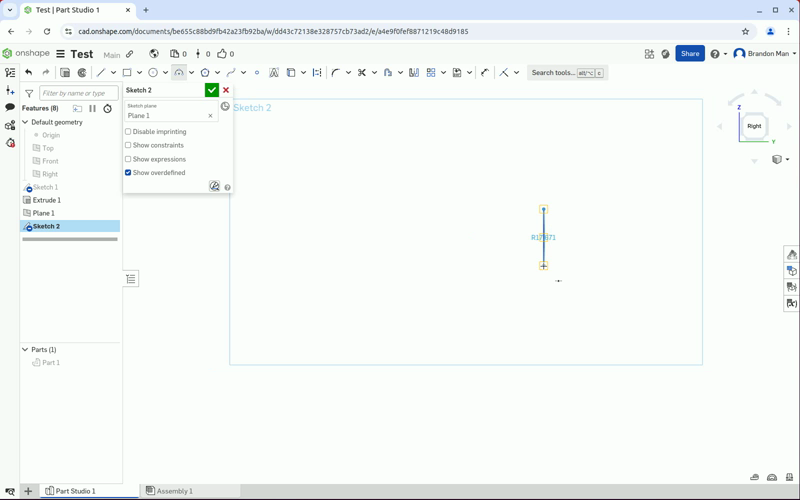
scroll(-6)
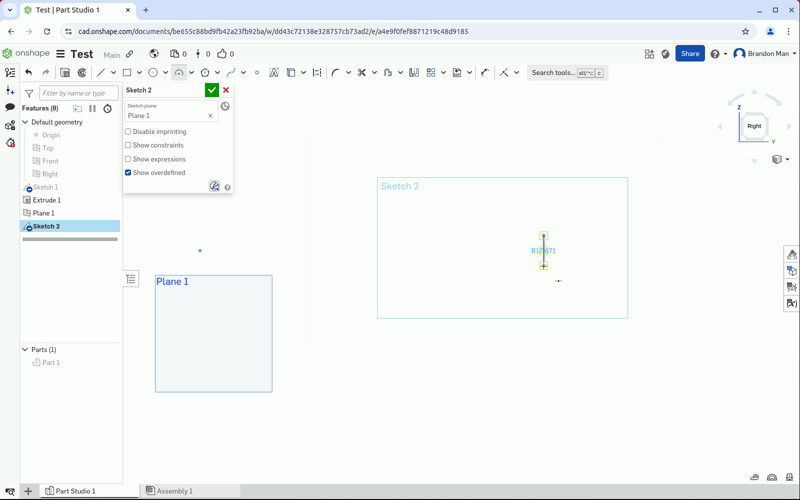
scroll(-6)
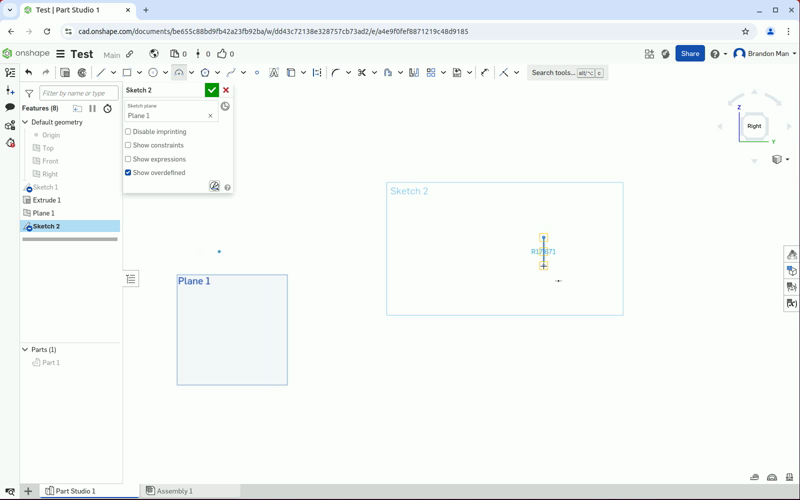
scroll(-6)
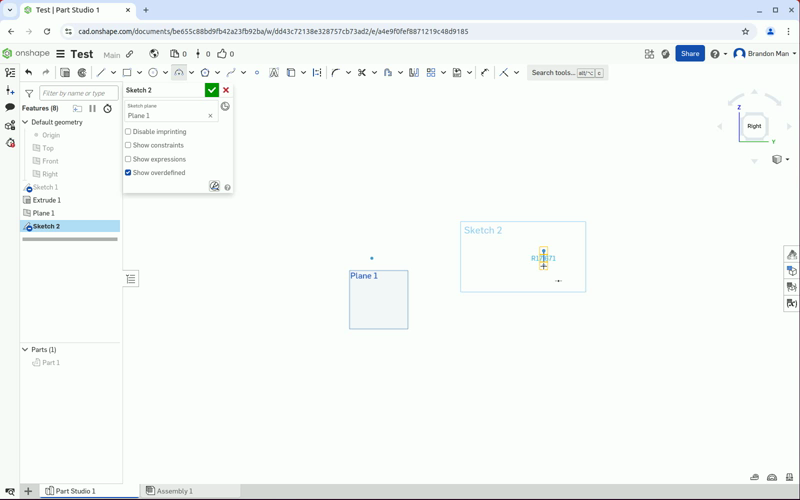
scroll(-6)
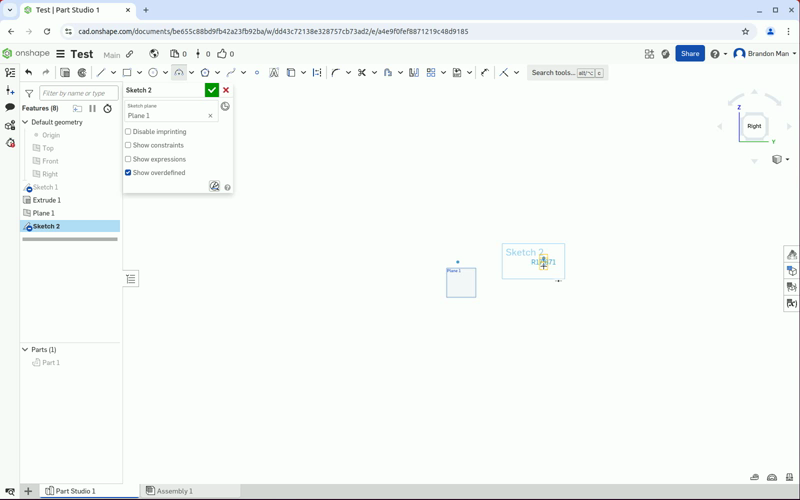
key_down(shift)
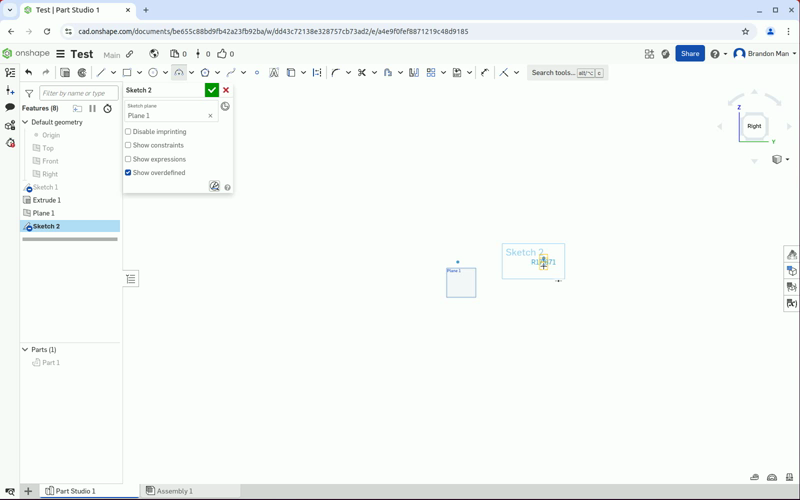
mouse_move(500, 261)
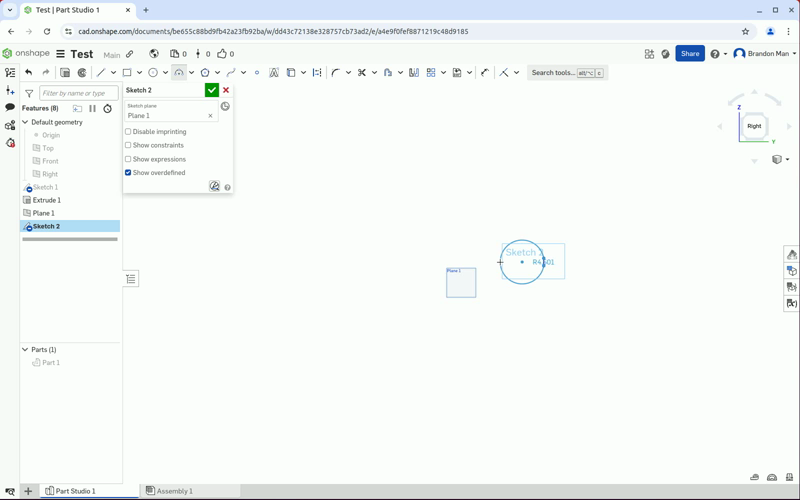
scroll(6)
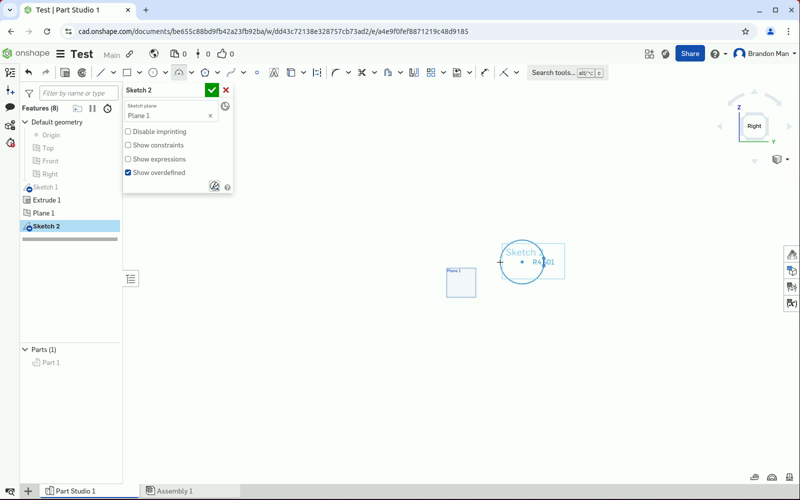
scroll(6)
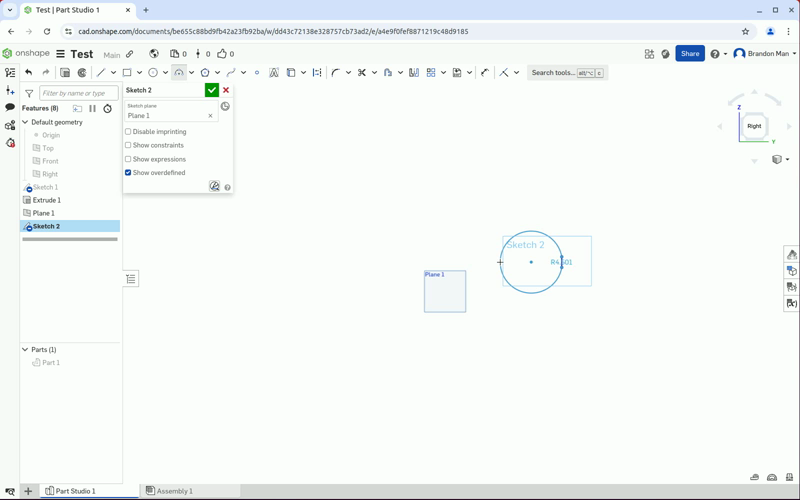
scroll(6)
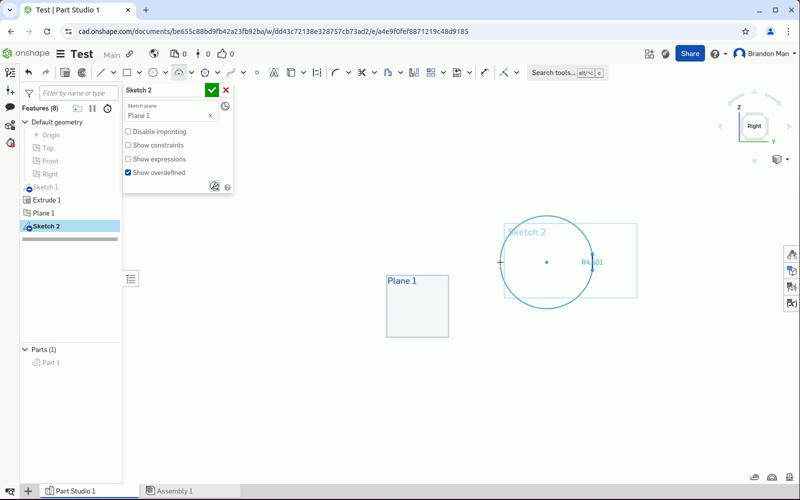
scroll(6)
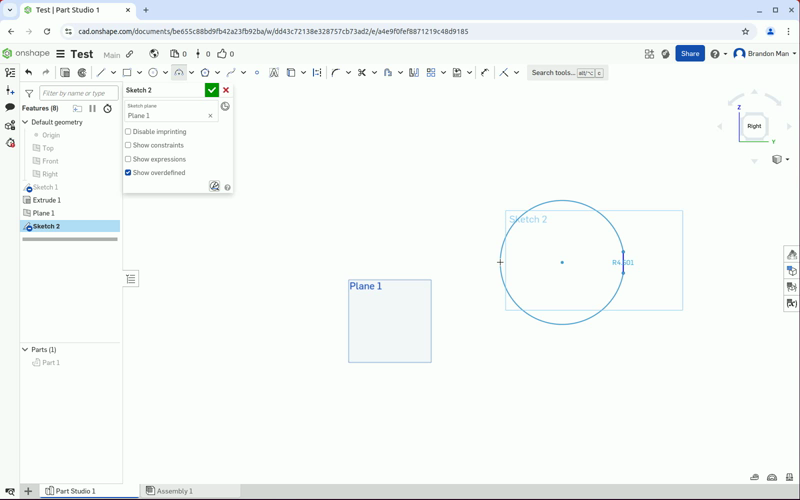
scroll(6)
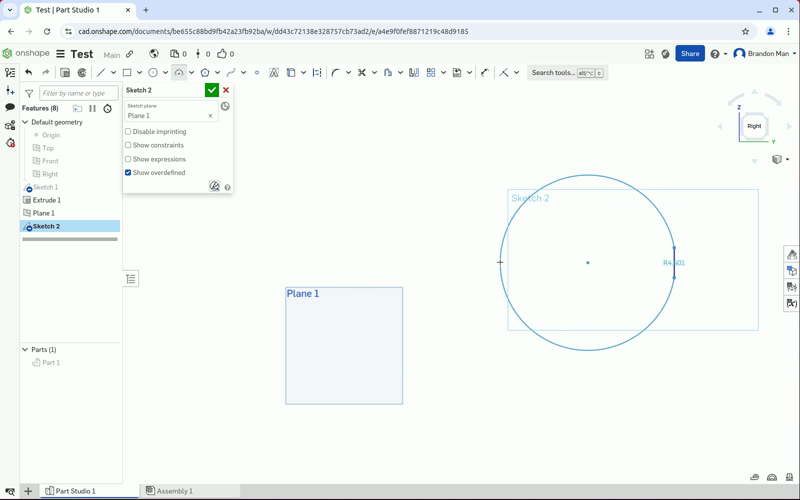
scroll(6)
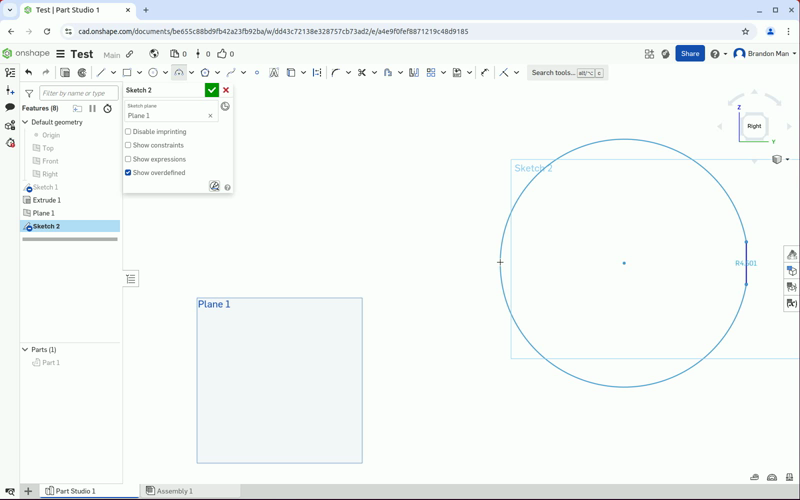
scroll(6)
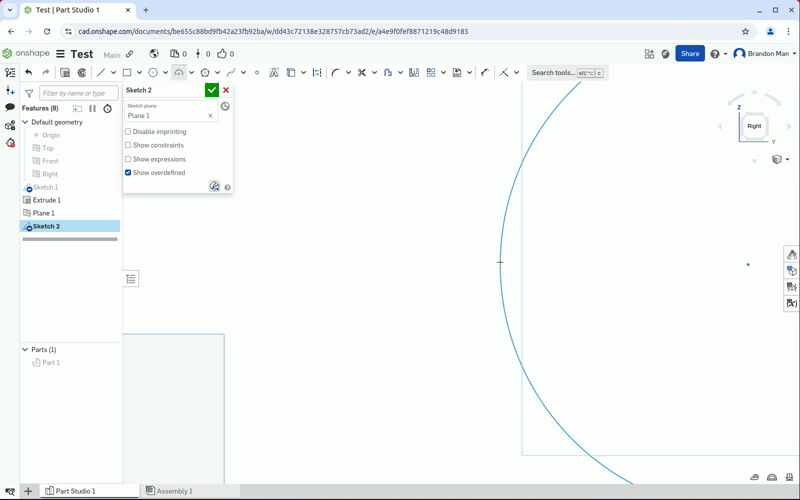
click(500, 261)
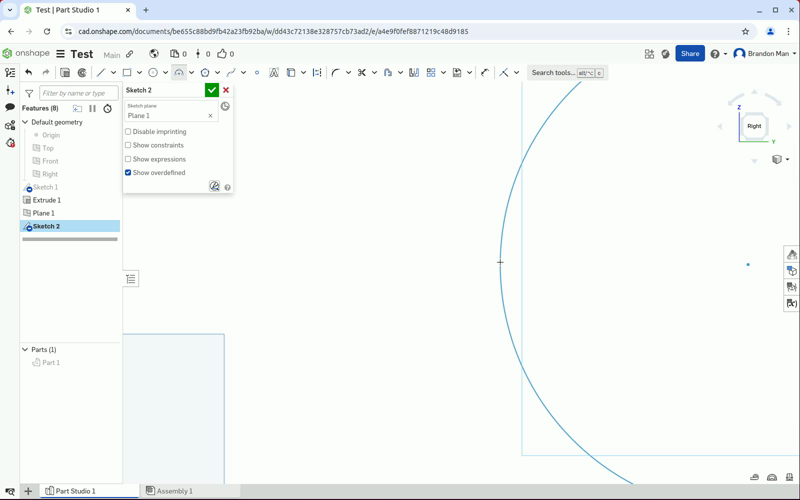
scroll(-6)
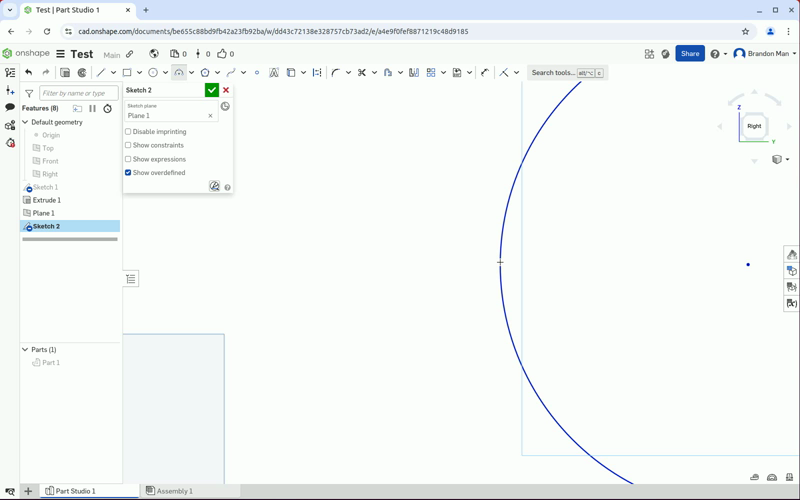
scroll(-6)
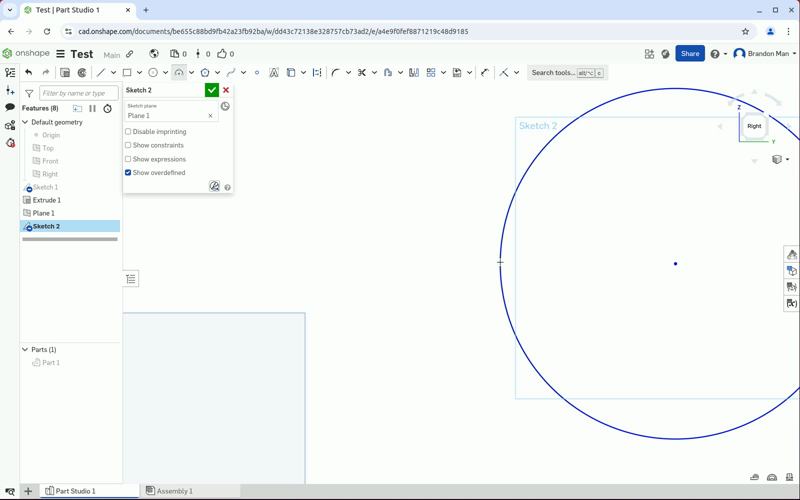
scroll(-6)
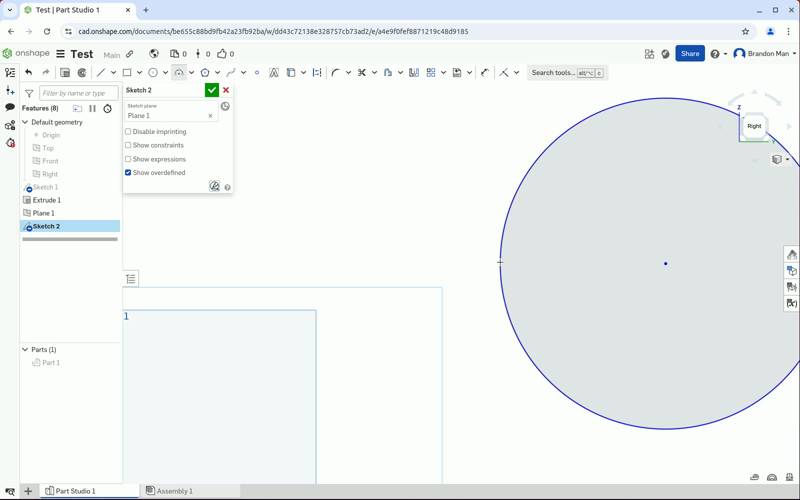
scroll(-6)
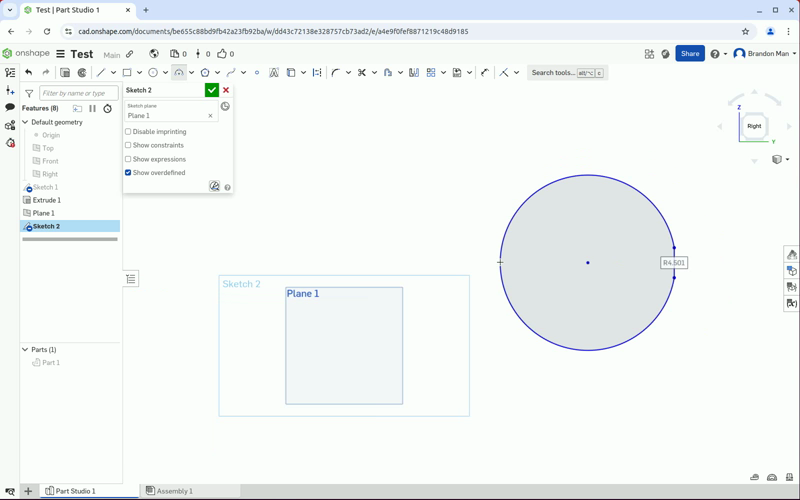
scroll(-6)
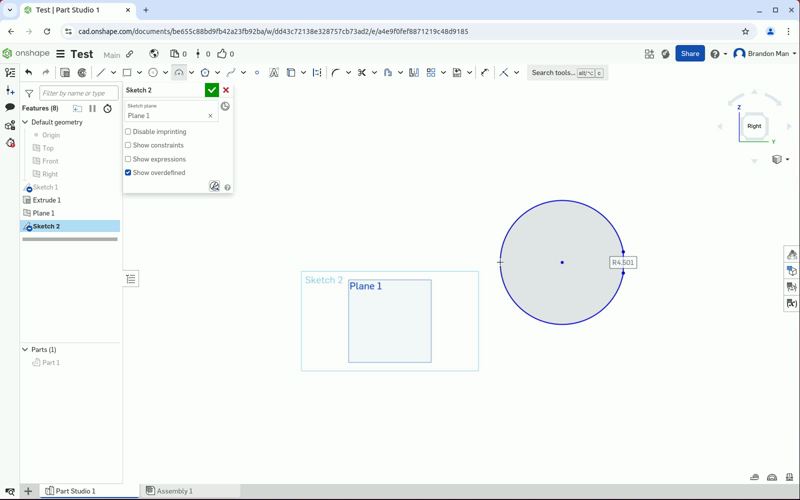
scroll(-6)
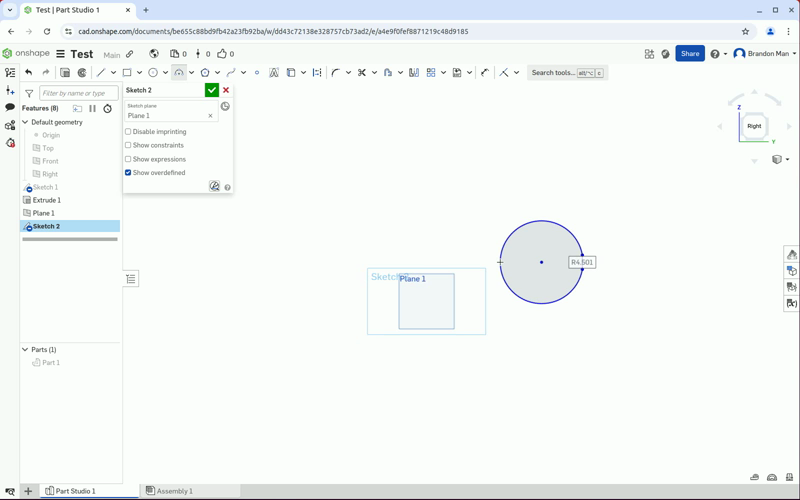
scroll(-6)
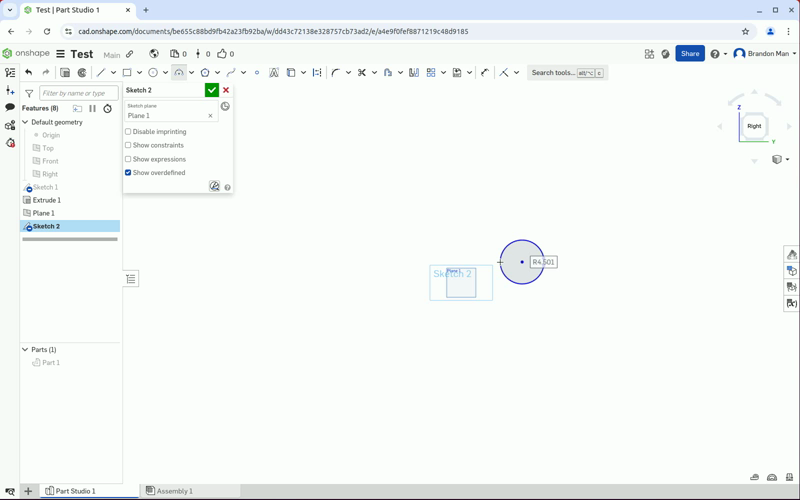
key_up(shift)
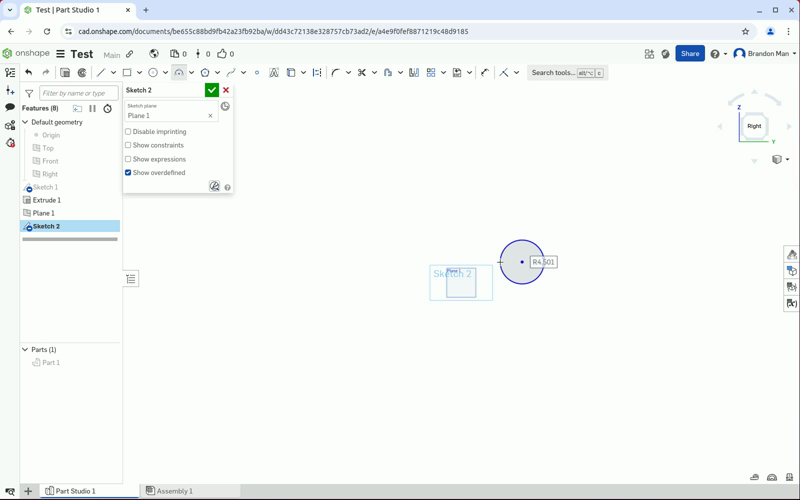
key(esc)
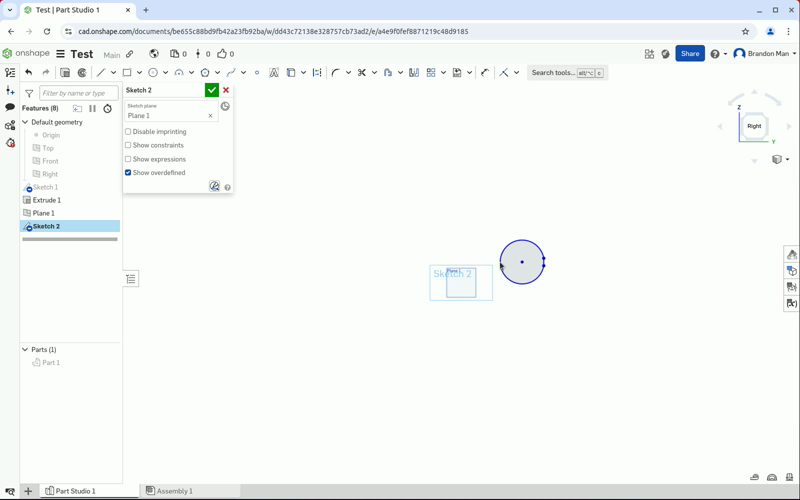
mouse_move(522, 267)
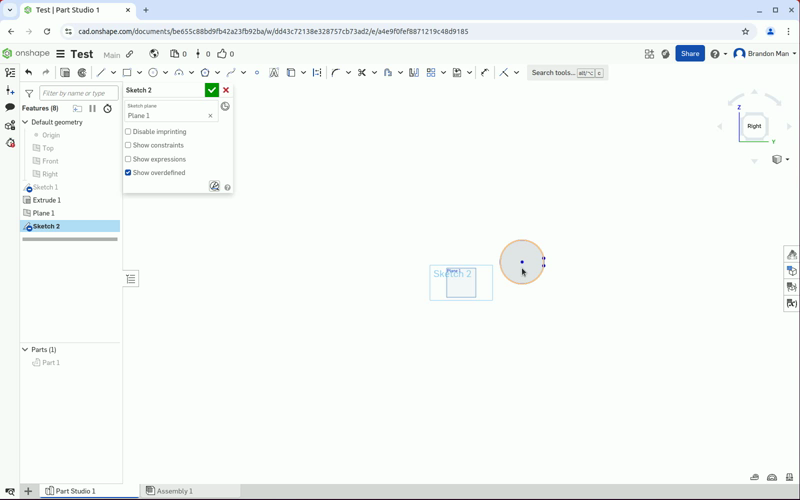
scroll(6)
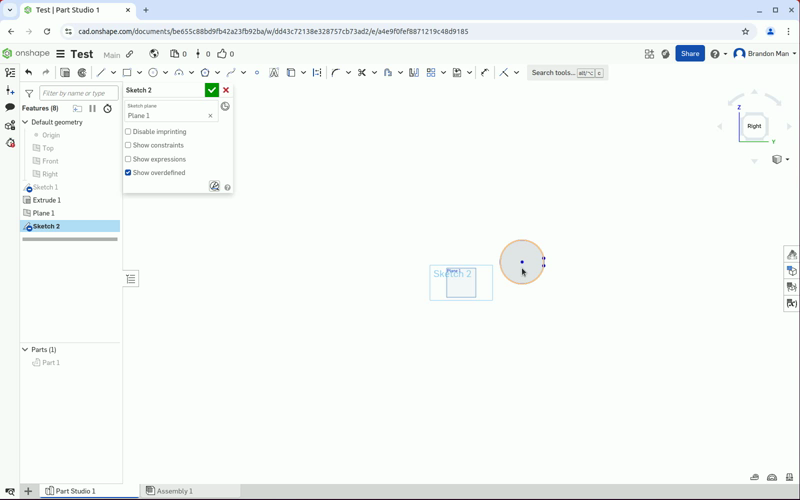
scroll(6)
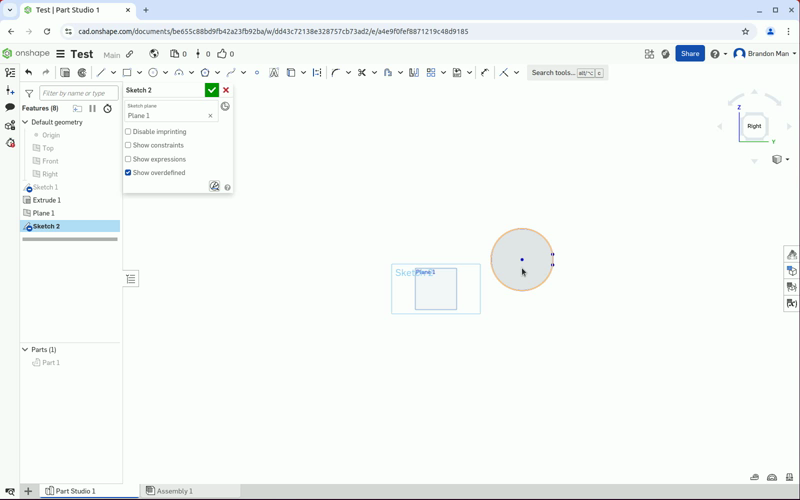
scroll(6)
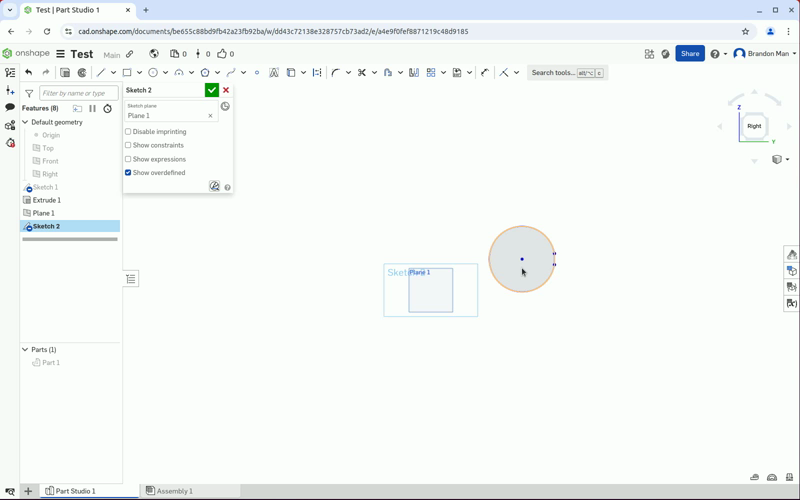
scroll(6)
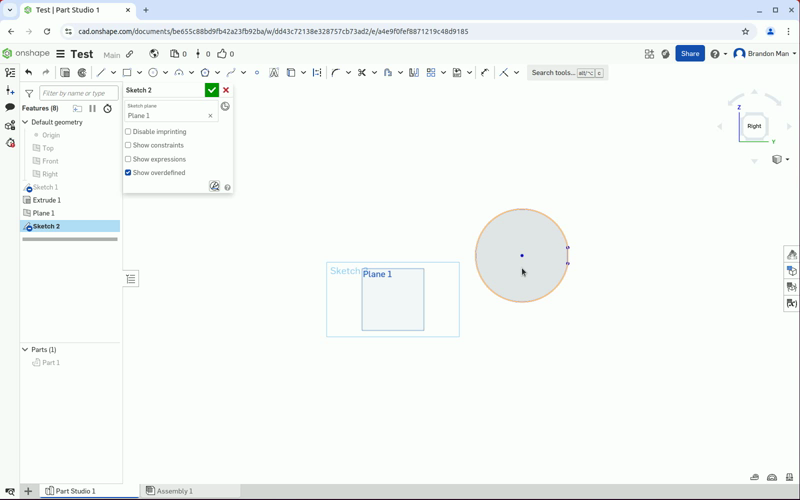
scroll(6)
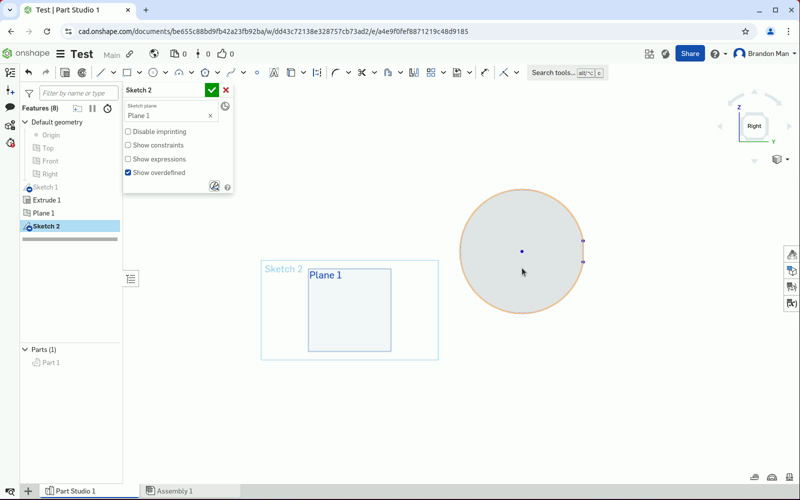
scroll(6)
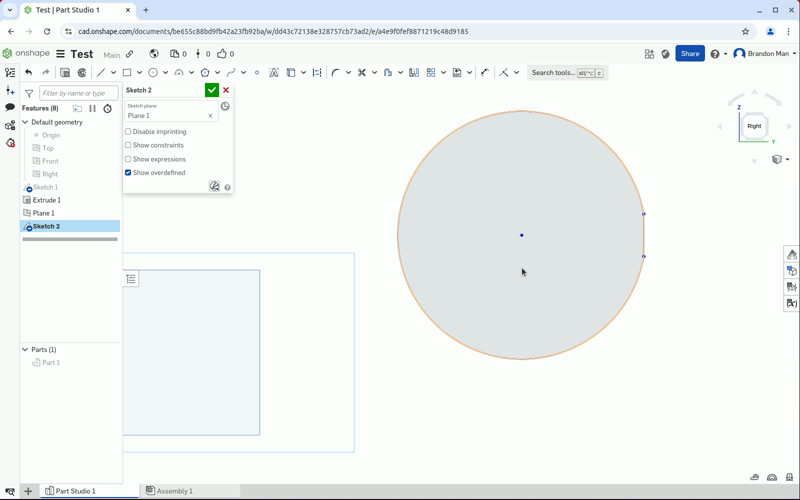
scroll(6)
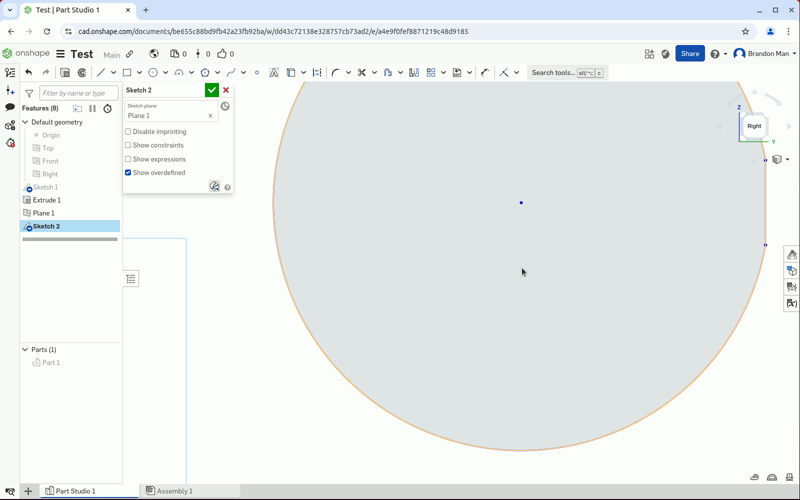
click(522, 267)
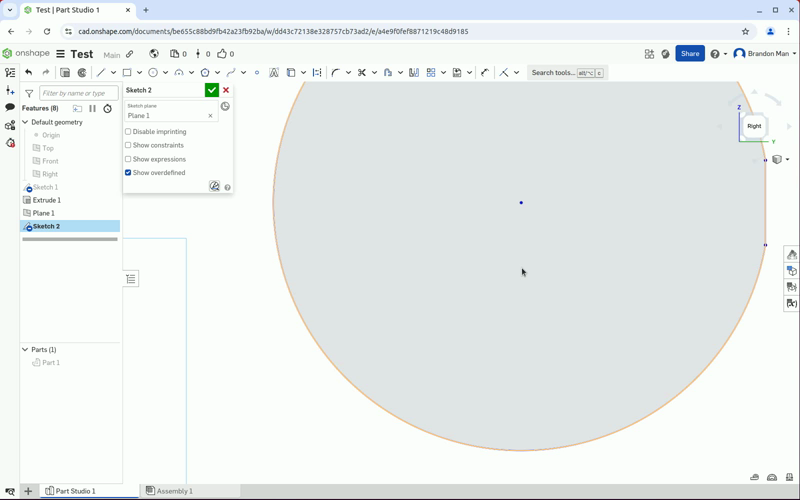
scroll(-6)
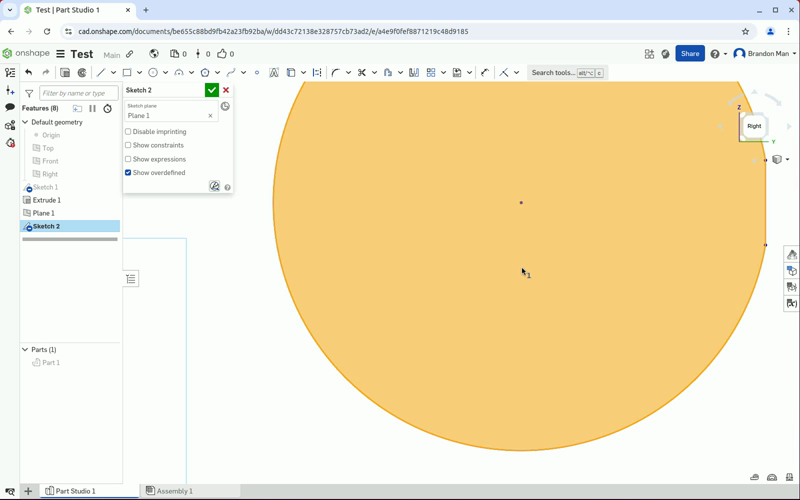
scroll(-6)
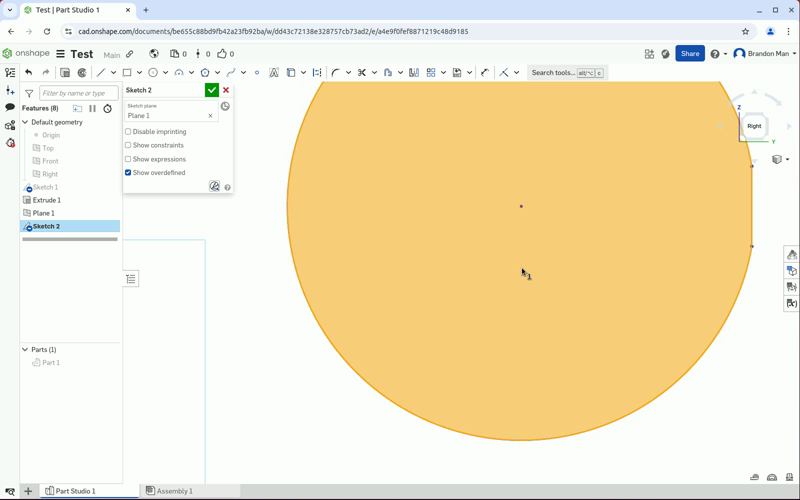
scroll(-6)
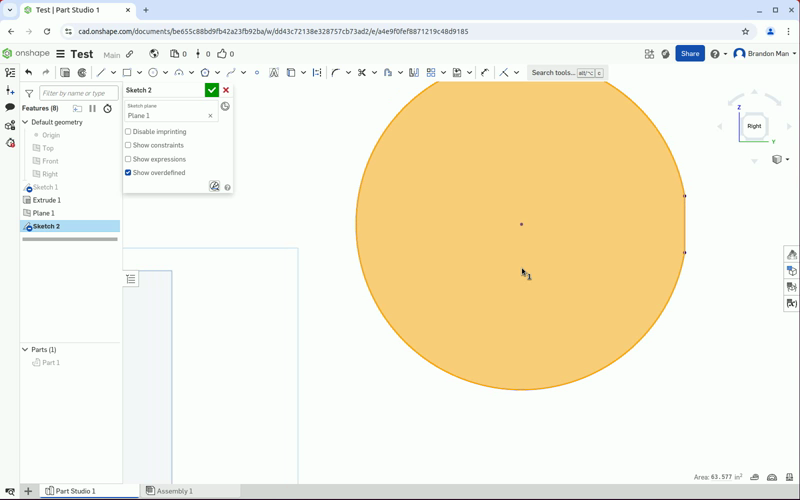
scroll(-6)
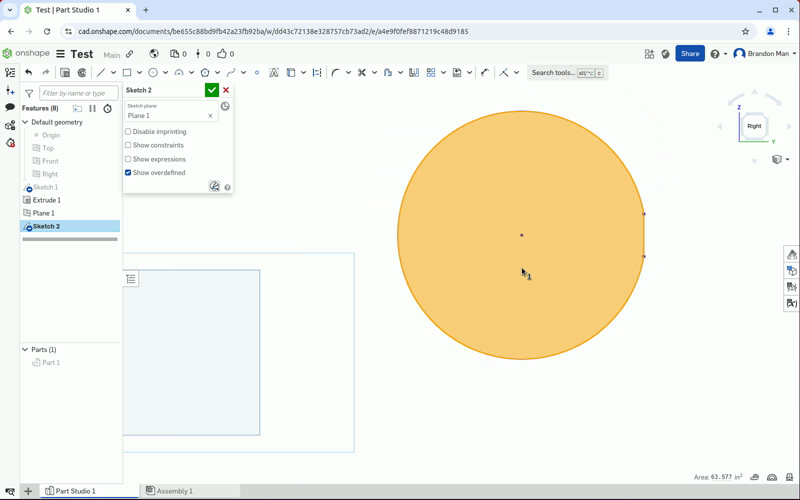
scroll(-6)
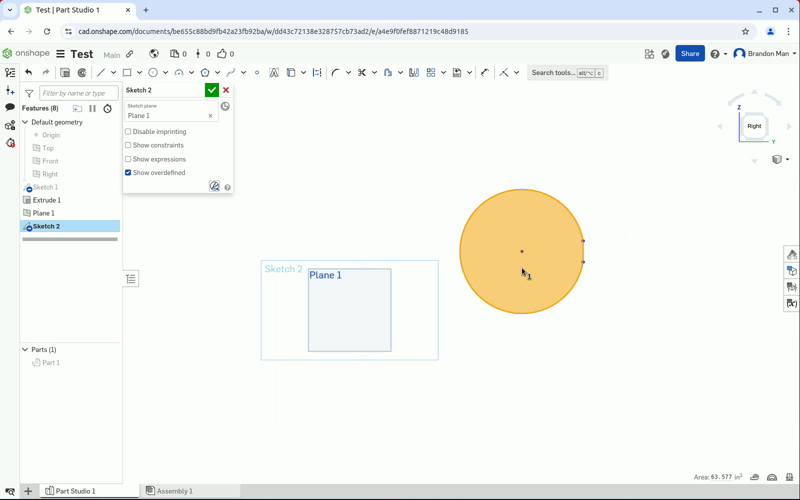
scroll(-6)
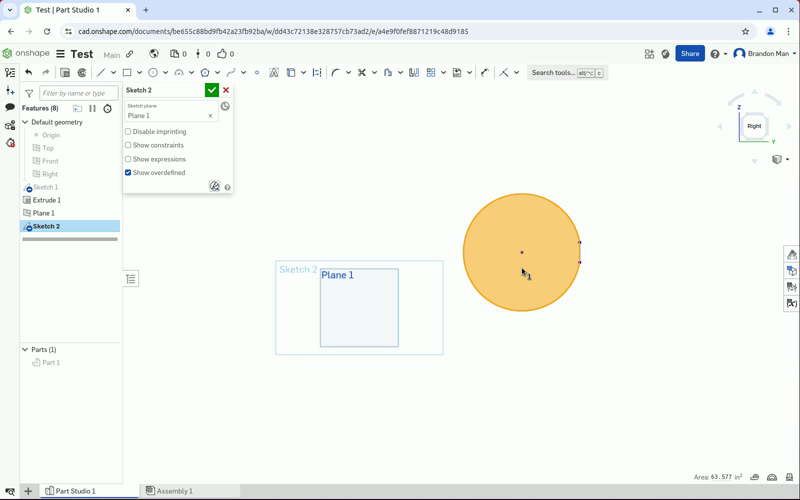
scroll(-6)
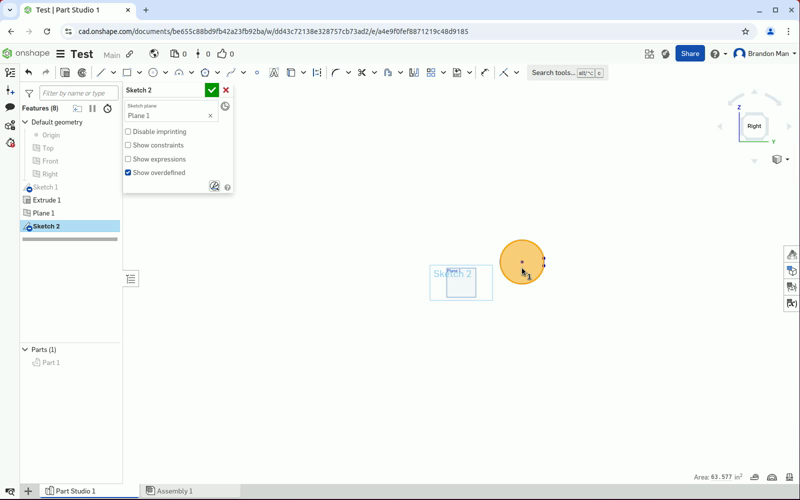
mouse_move(73, 352)
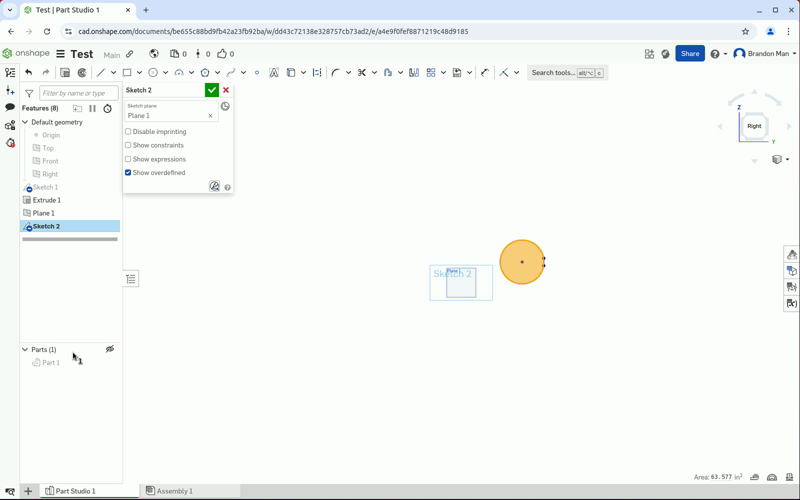
key(shift+y)
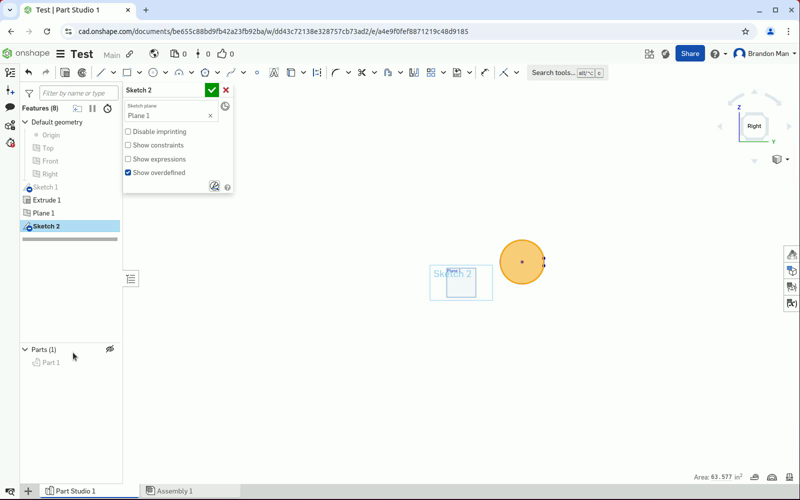
key(shift+e)
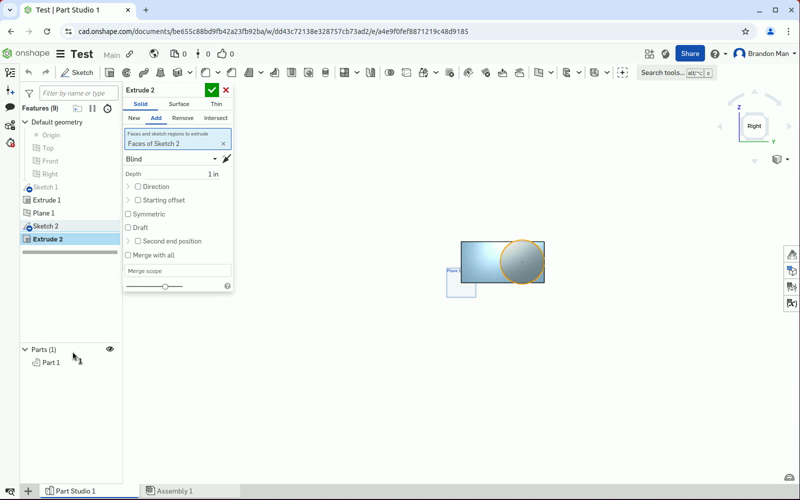
mouse_move(143, 106)
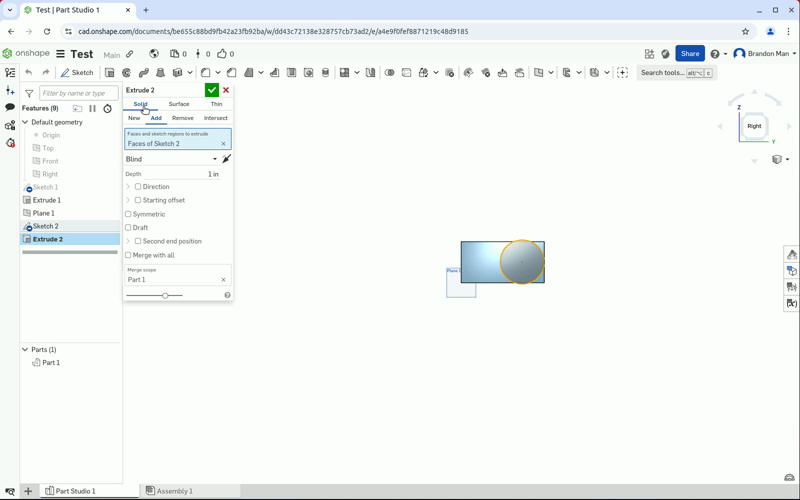
click(143, 106)
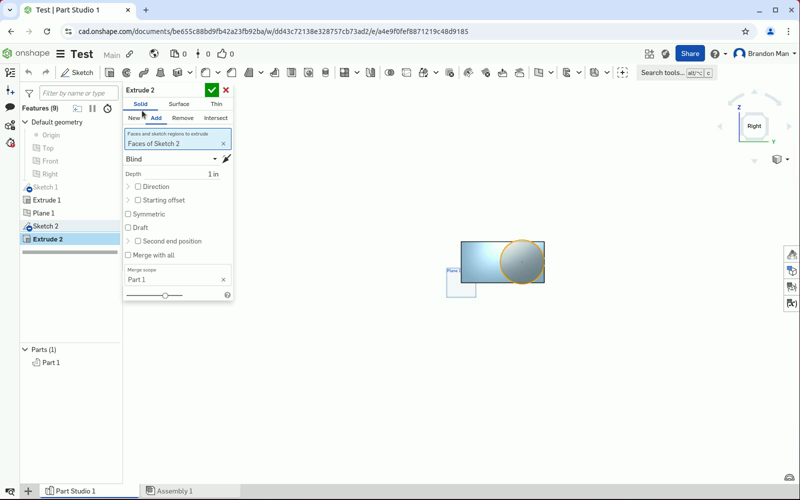
mouse_move(137, 120)
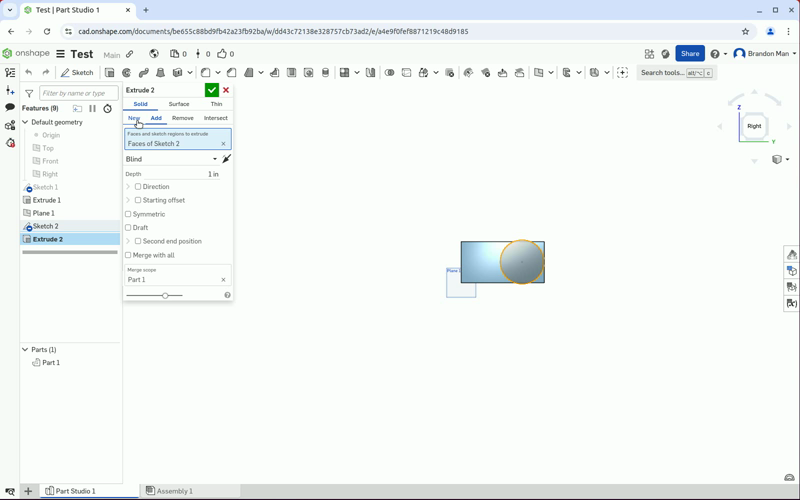
click(137, 120)
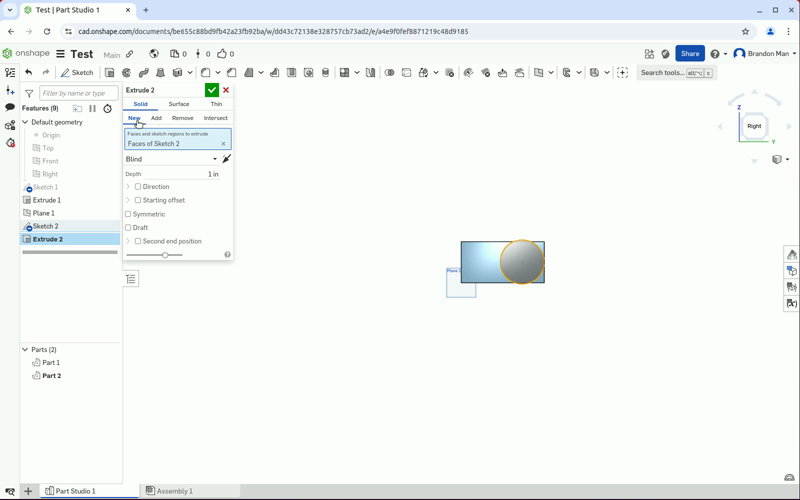
key(tab, 4)
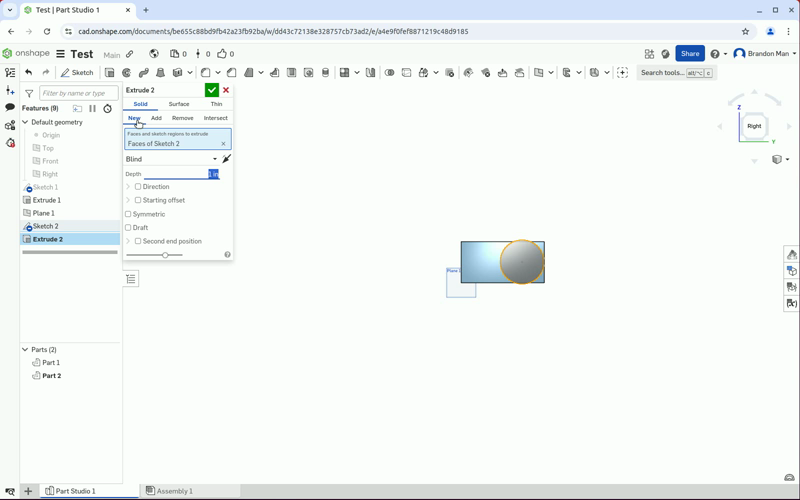
text(15.887)
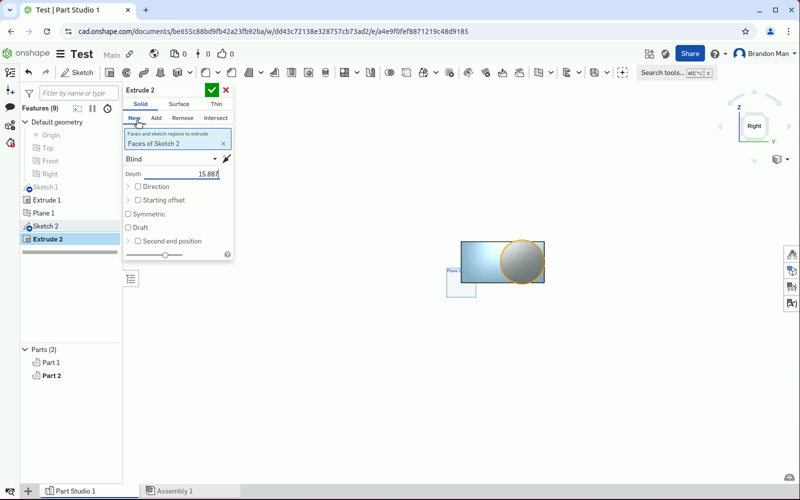
key(enter)
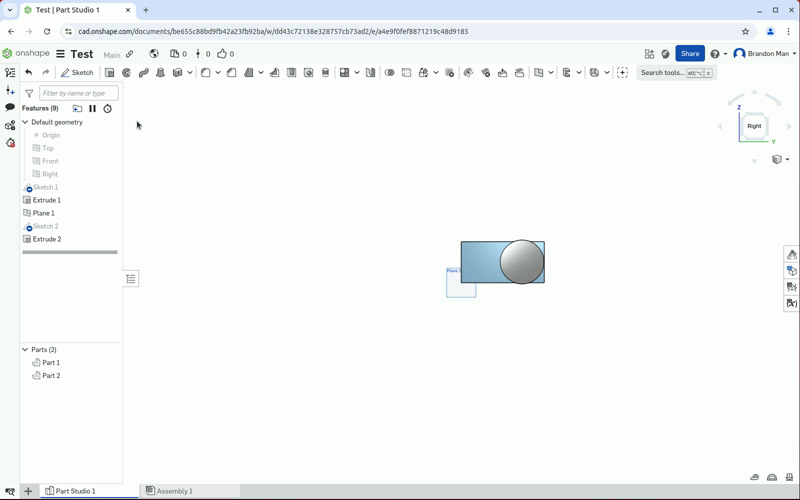
key(shift+h)
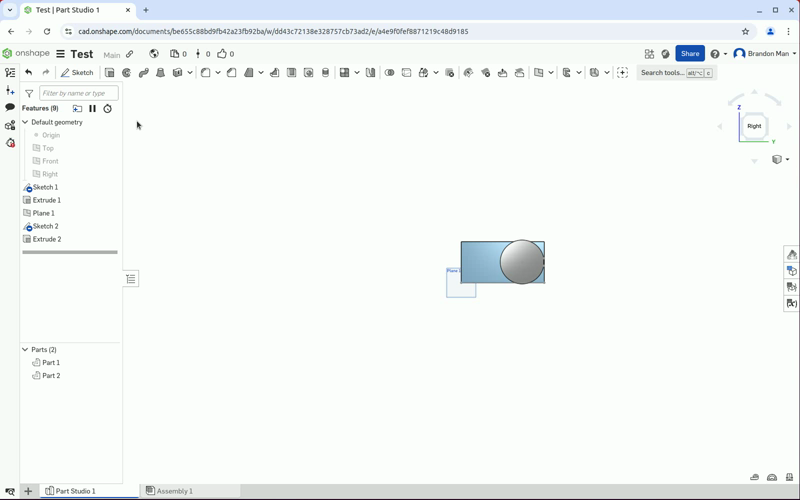
key(shift+h)
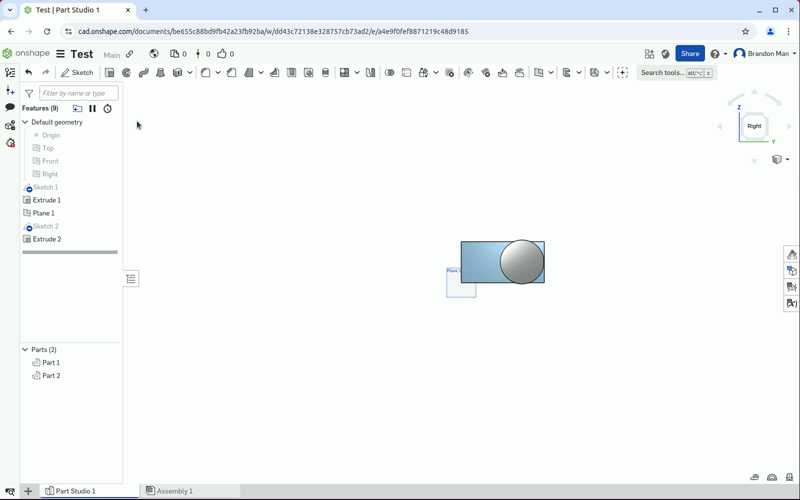
mouse_move(73, 189)
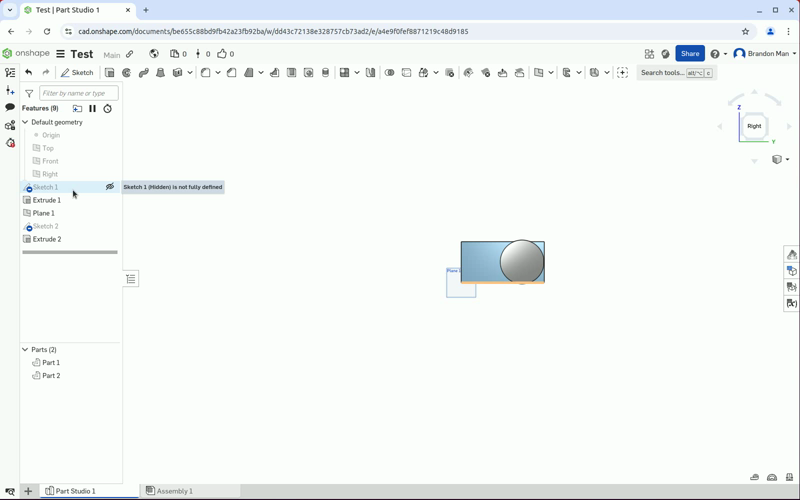
click(73, 189)
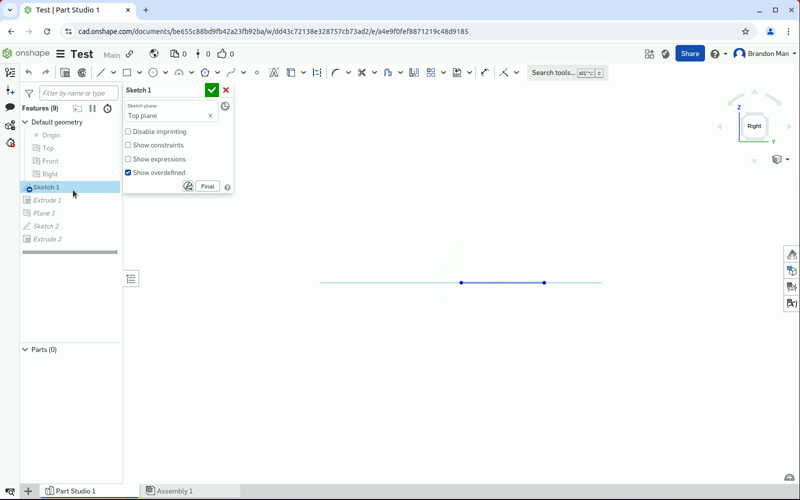
mouse_move(229, 92)
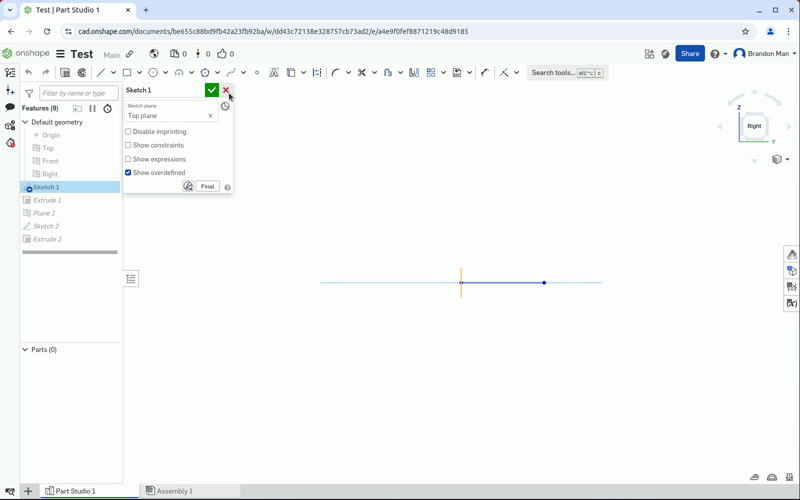
click(229, 92)
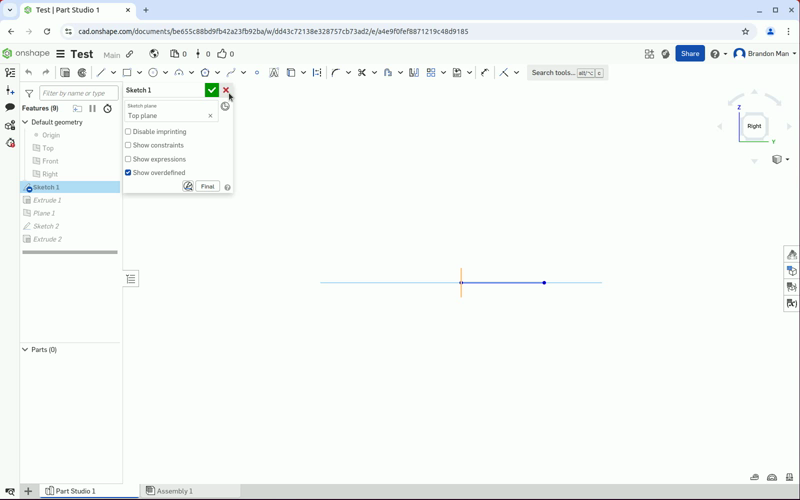
key(shift+s)
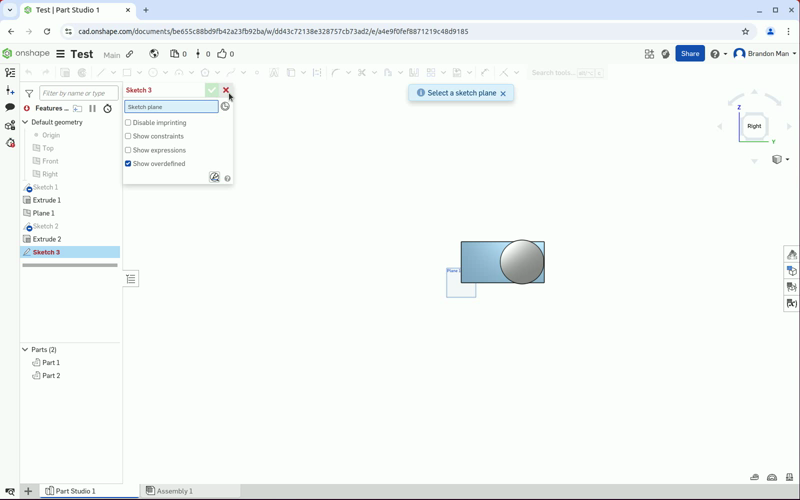
mouse_move(73, 176)
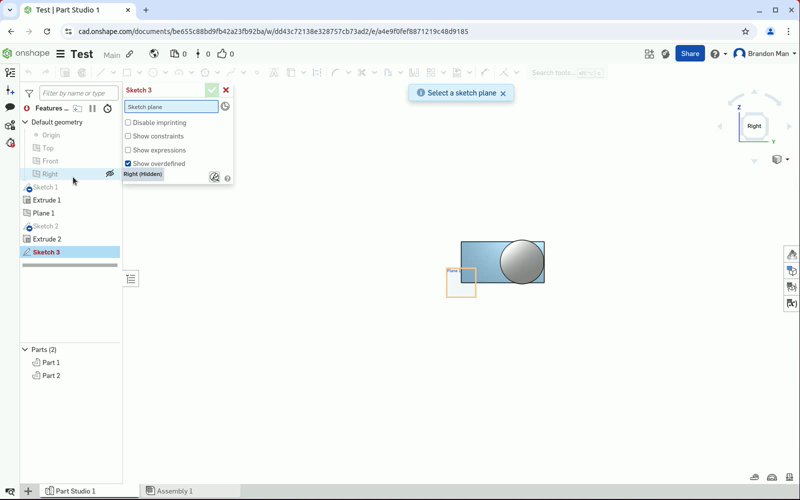
click(73, 176)
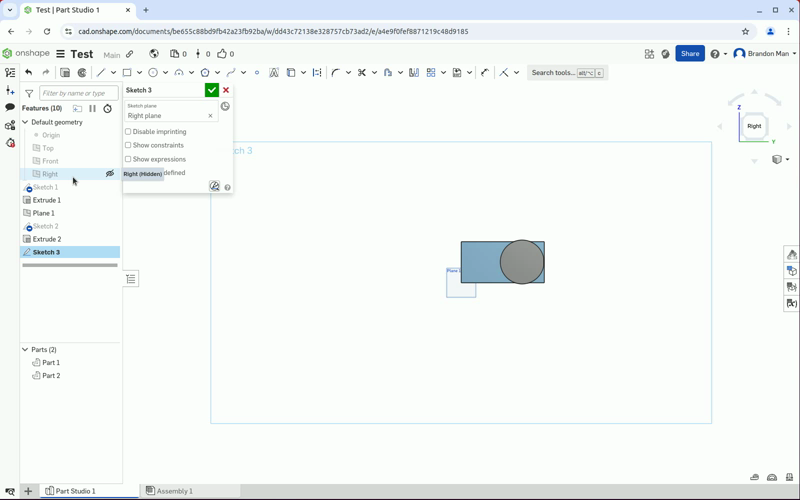
mouse_move(73, 352)
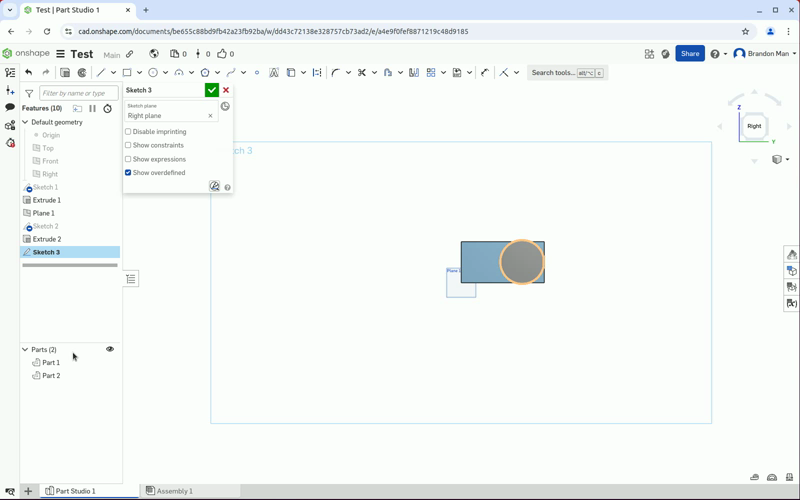
key(y)
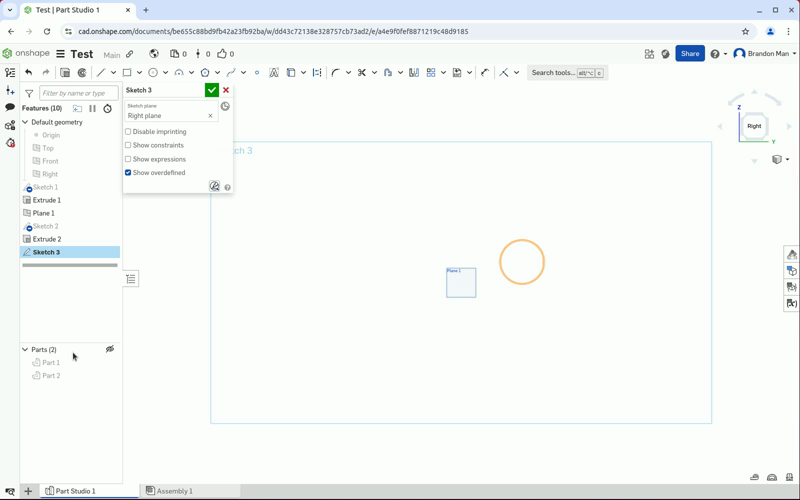
key(c)
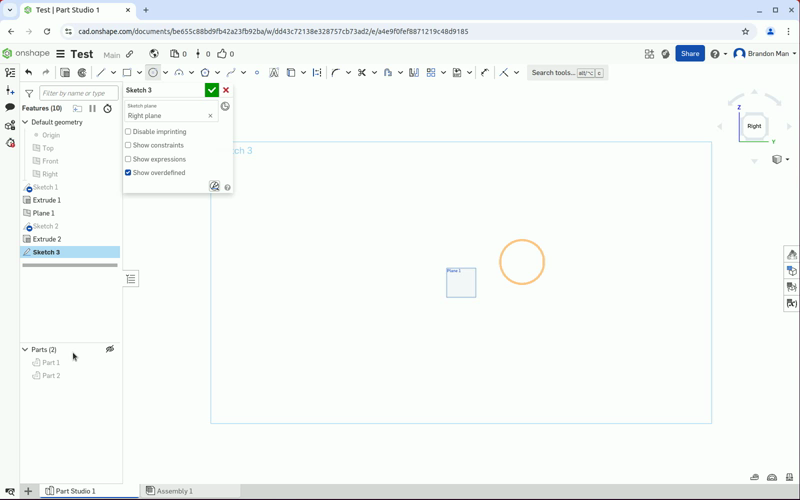
key_down(shift)
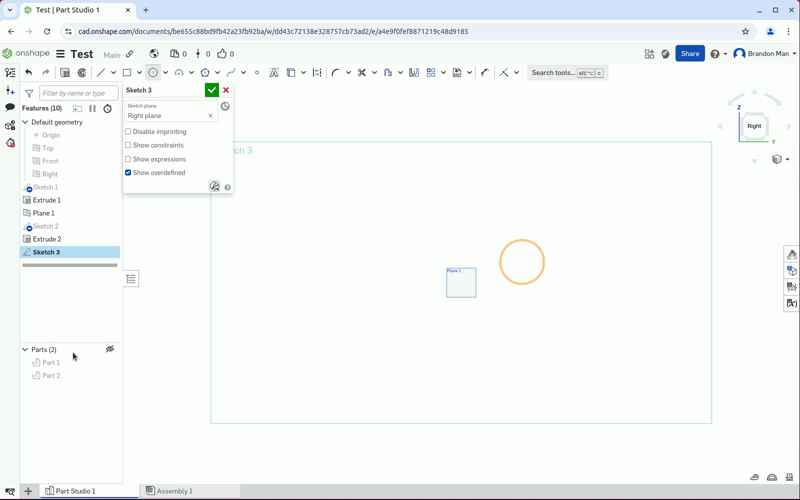
mouse_move(522, 262)
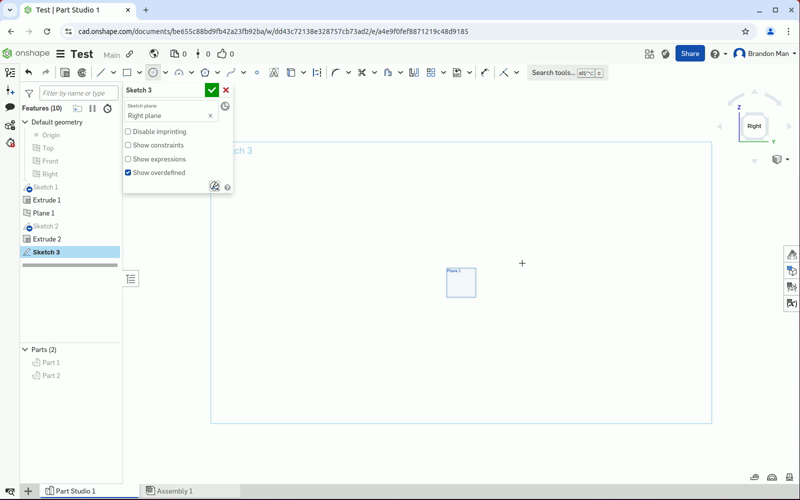
click(522, 262)
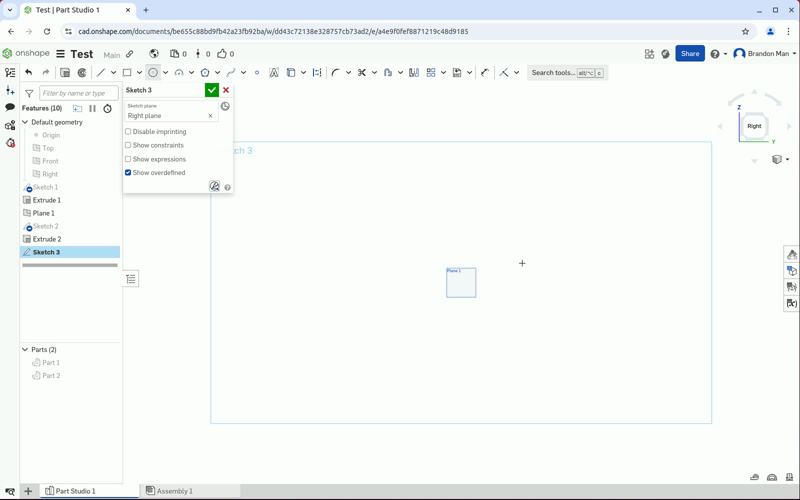
key_up(shift)
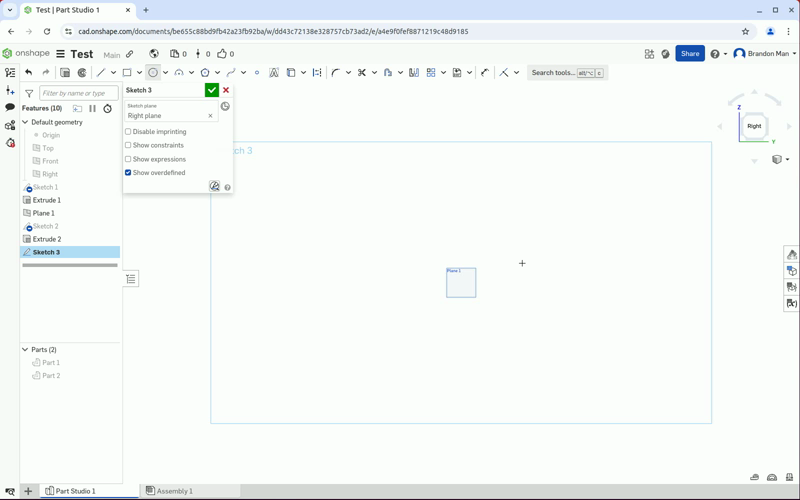
mouse_move(535, 262)
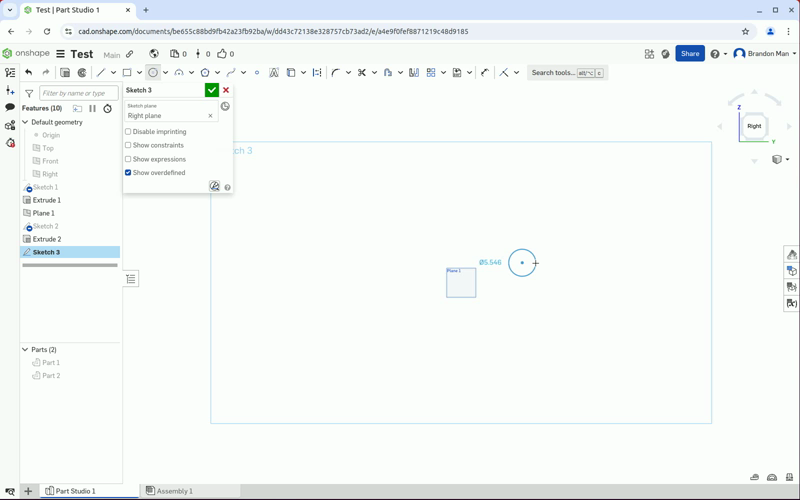
click(535, 262)
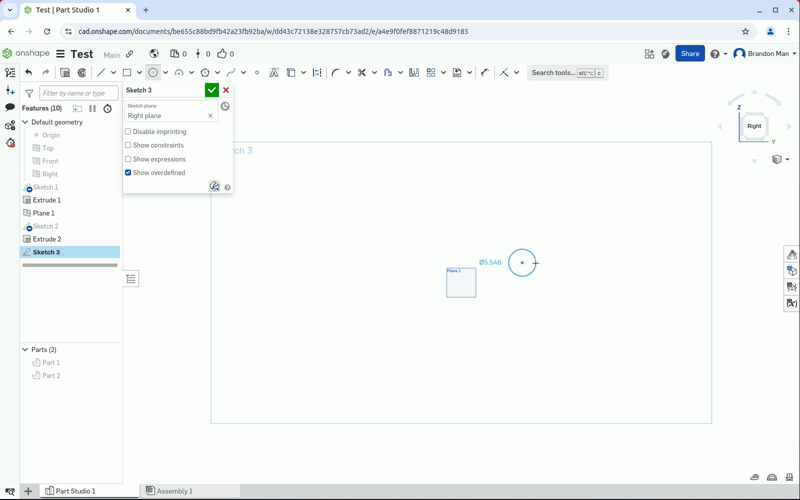
key(esc)
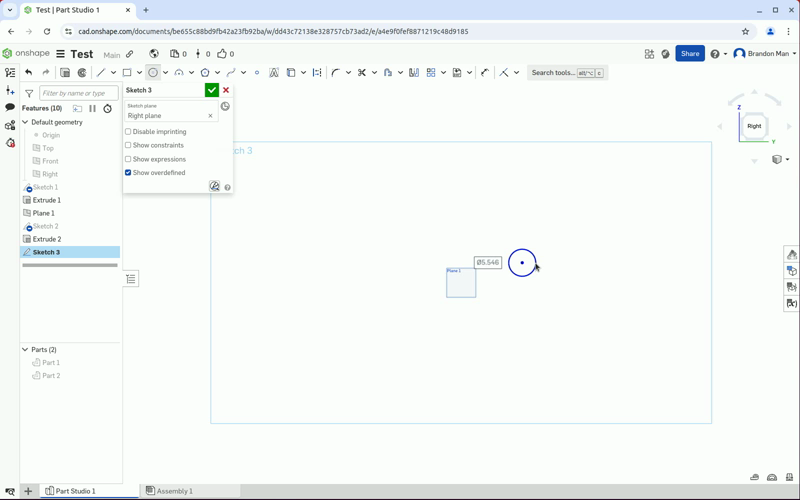
mouse_move(517, 257)
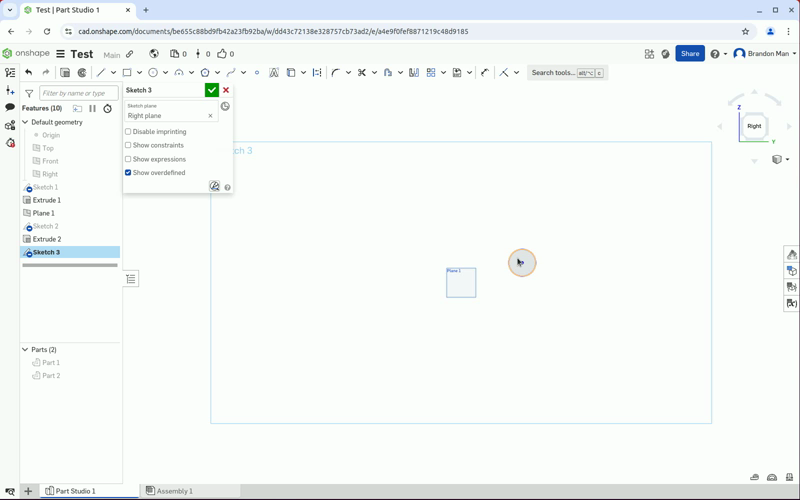
scroll(6)
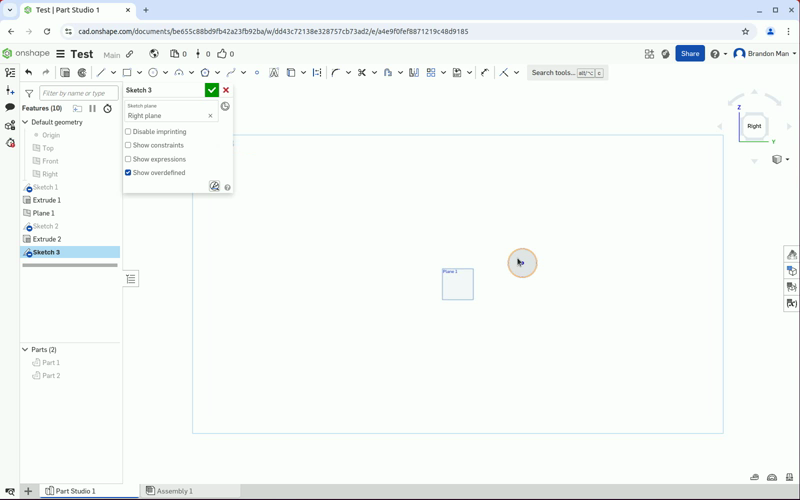
scroll(6)
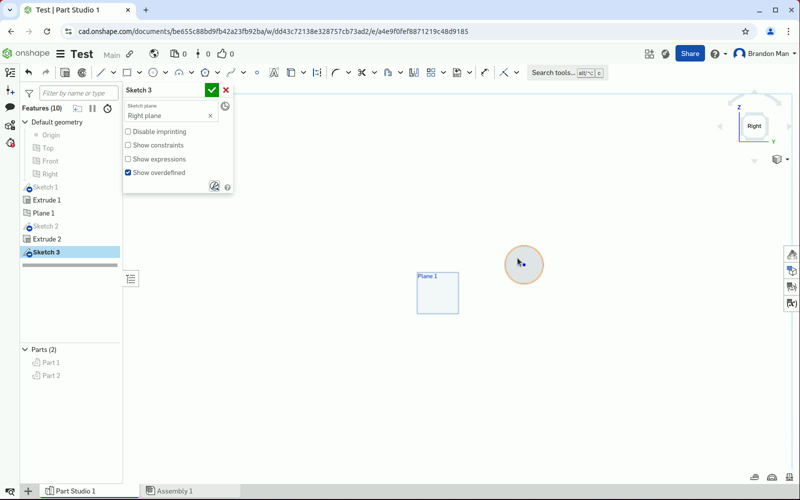
scroll(6)
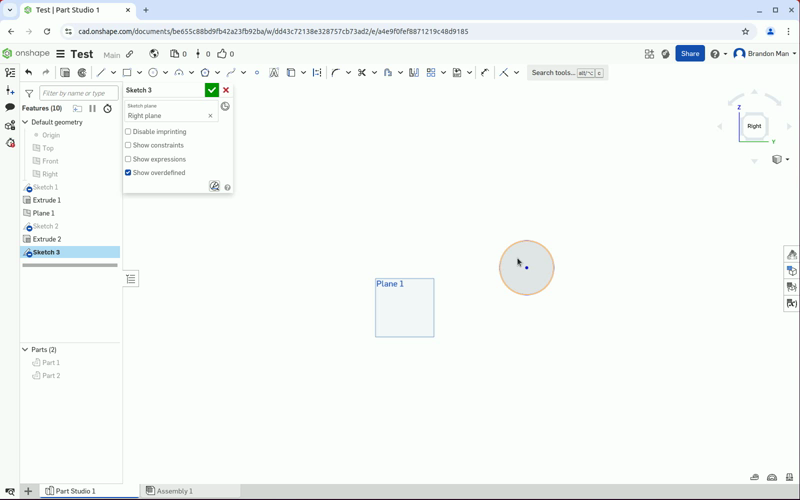
scroll(6)
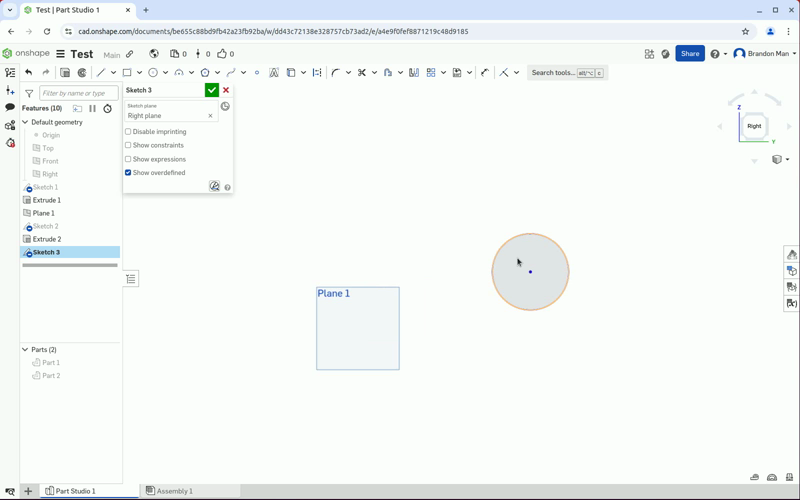
scroll(6)
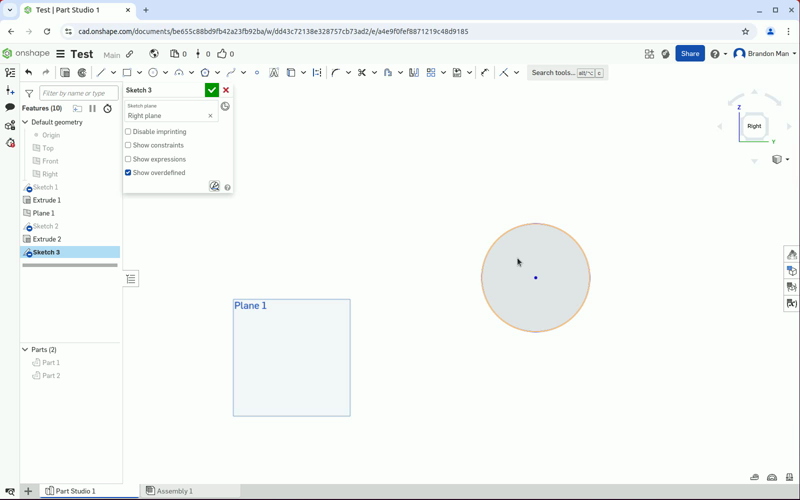
scroll(6)
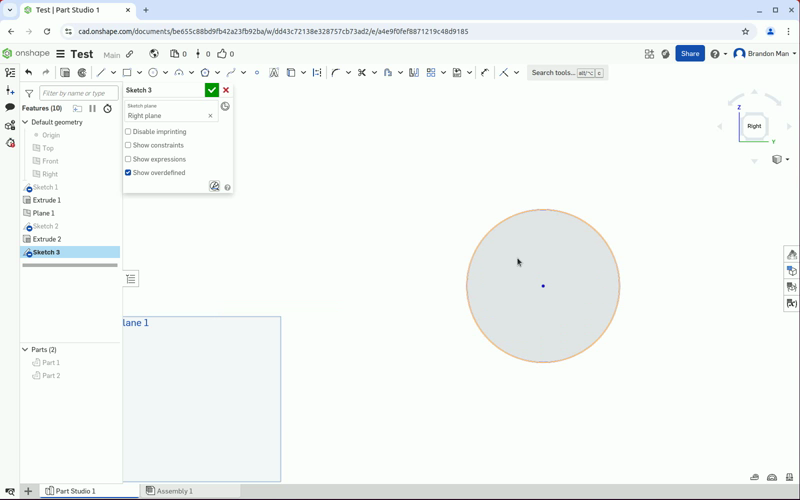
scroll(6)
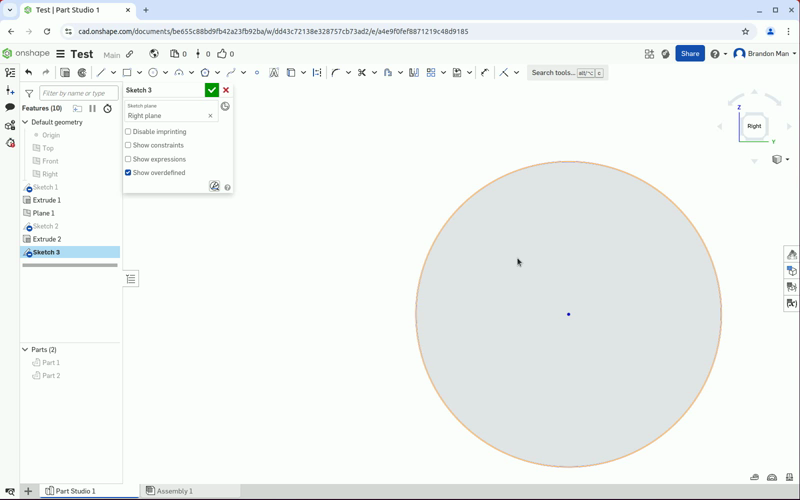
click(517, 257)
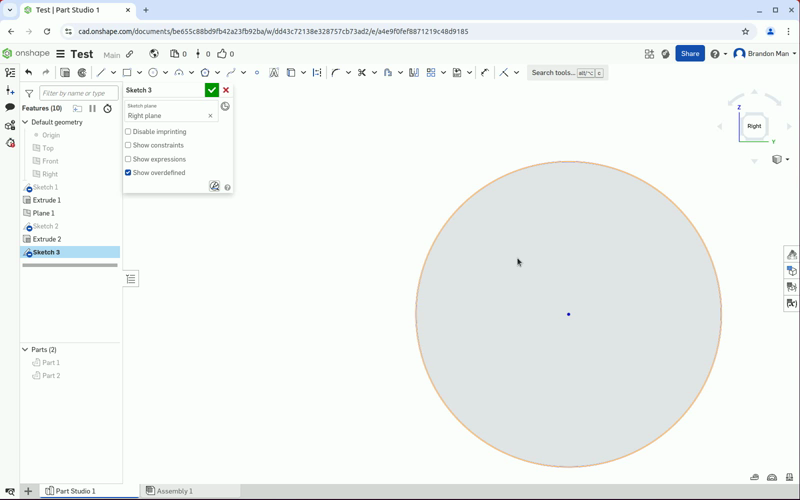
scroll(-6)
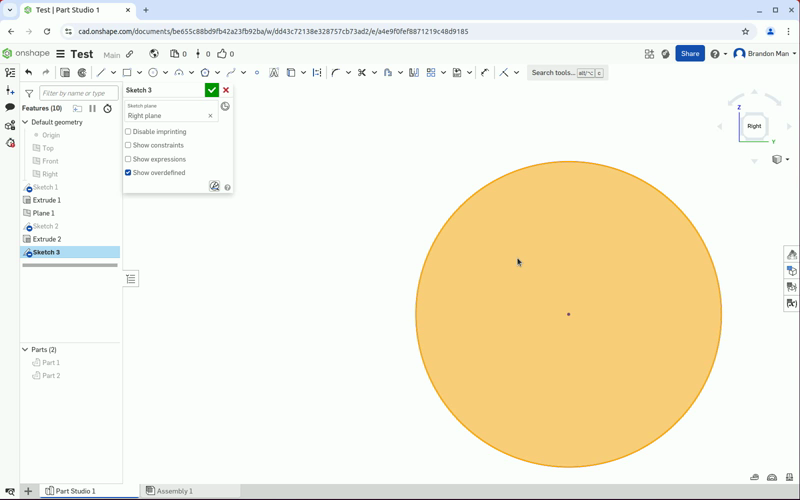
scroll(-6)
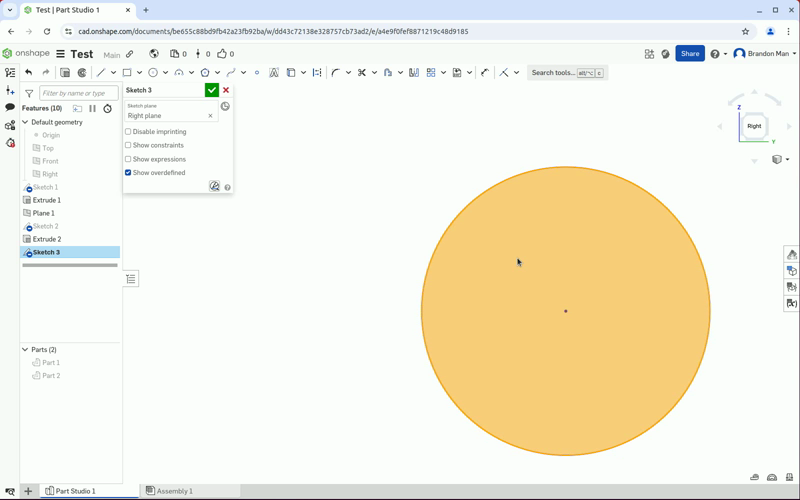
scroll(-6)
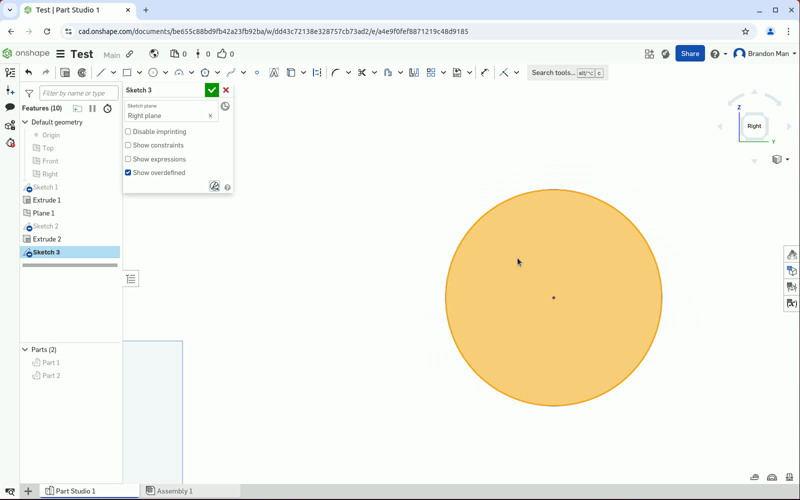
scroll(-6)
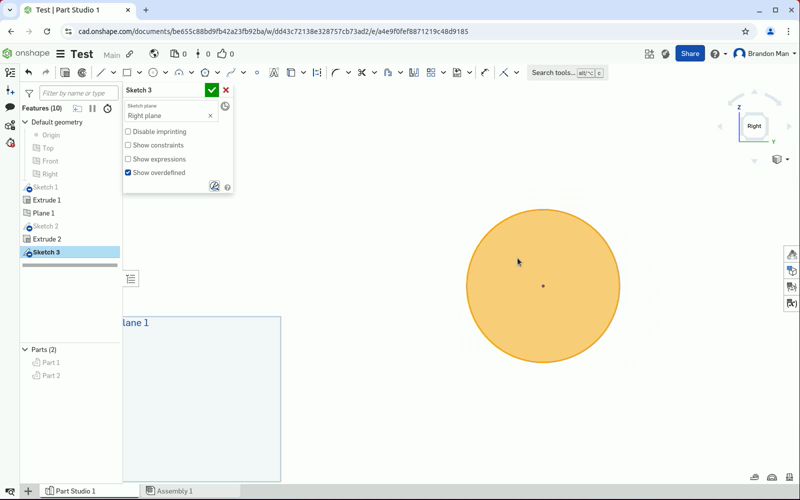
scroll(-6)
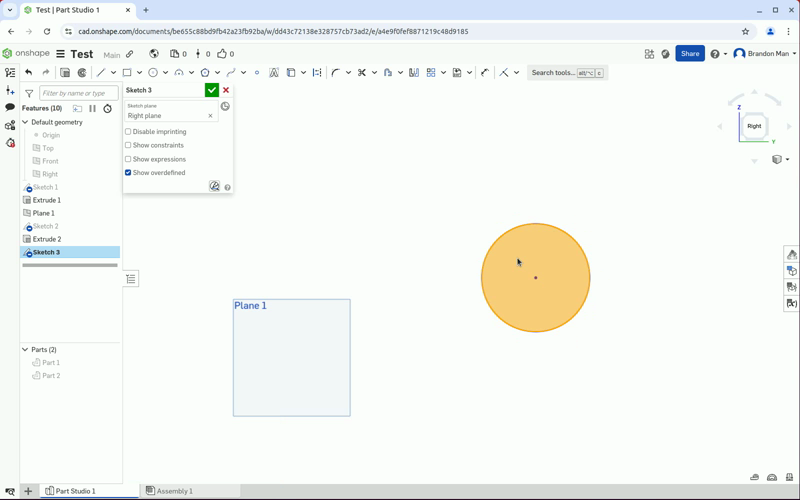
scroll(-6)
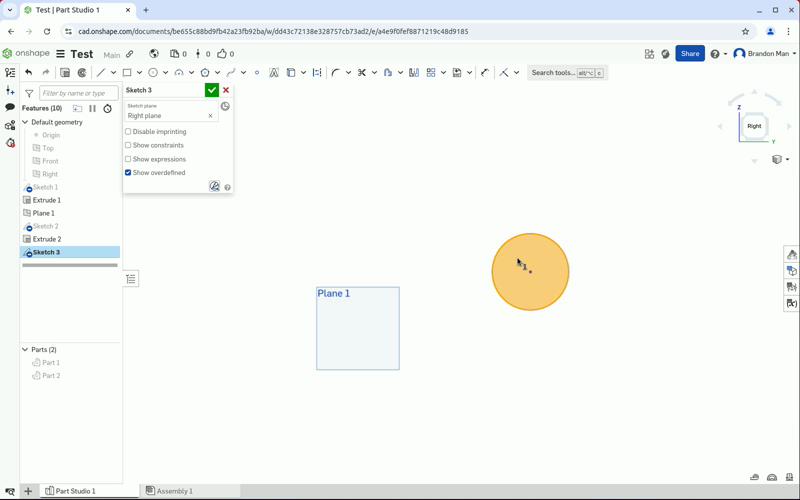
scroll(-6)
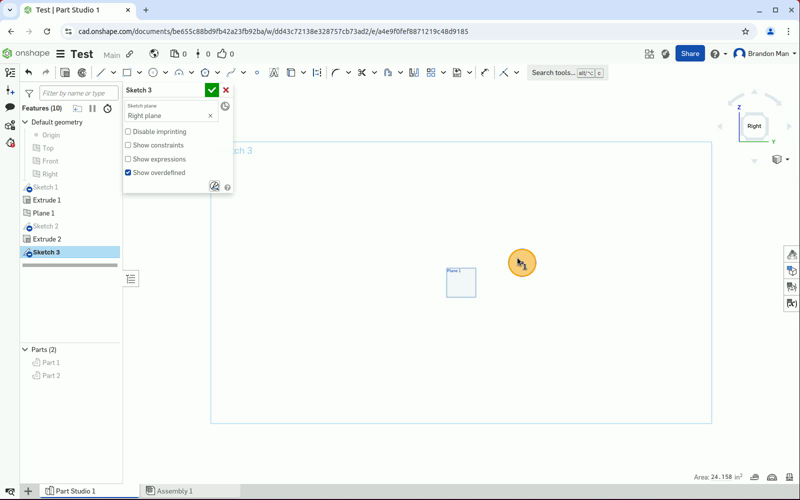
mouse_move(73, 352)
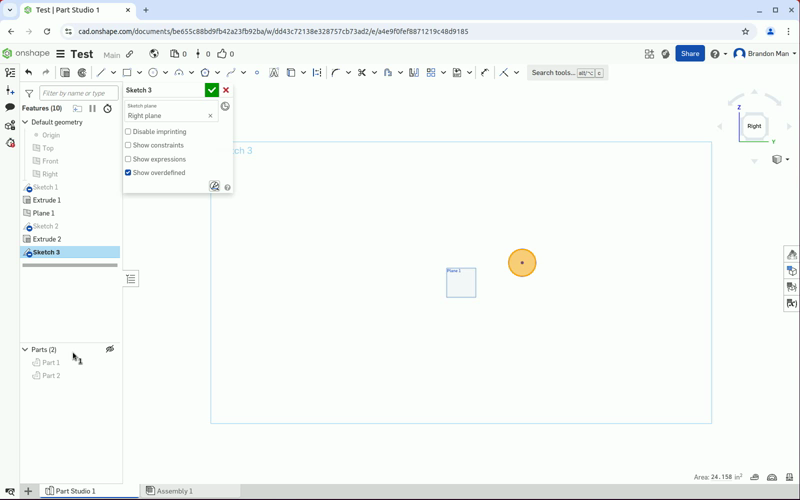
key(shift+y)
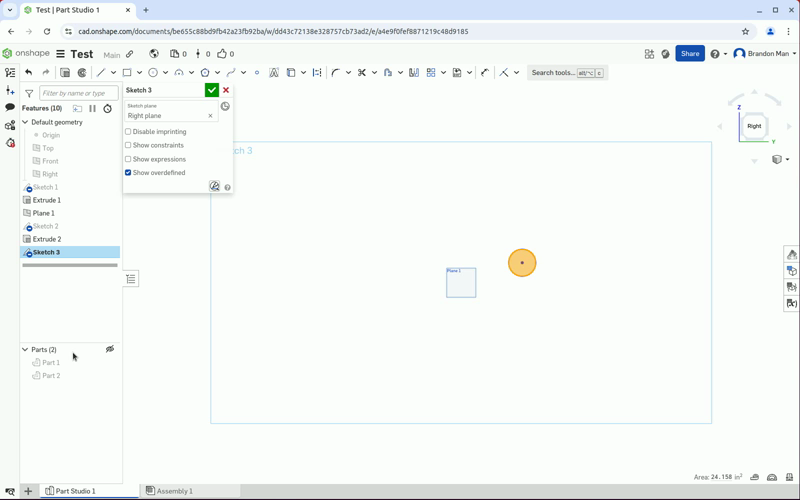
key(shift+e)
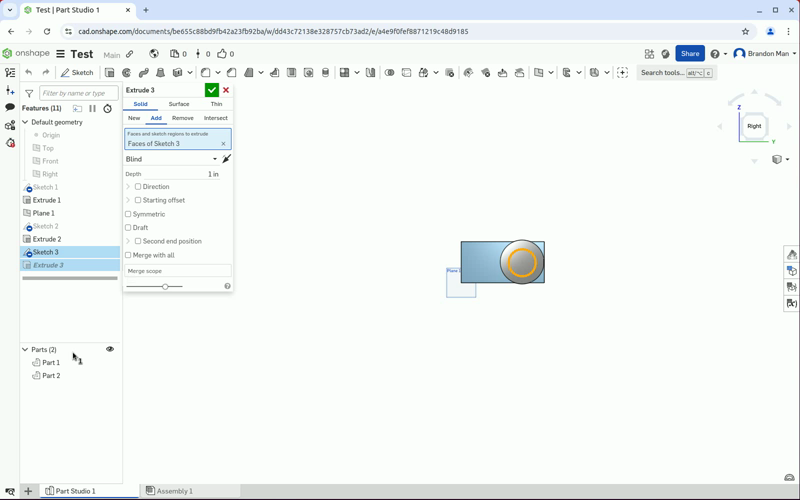
mouse_move(143, 106)
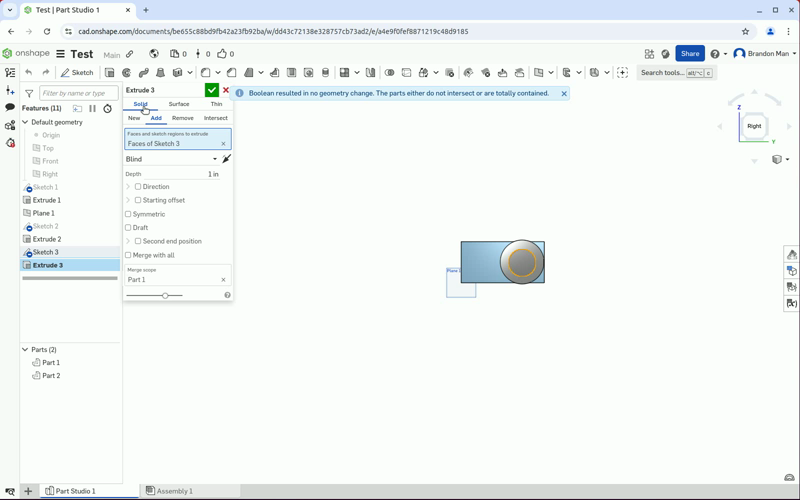
click(143, 106)
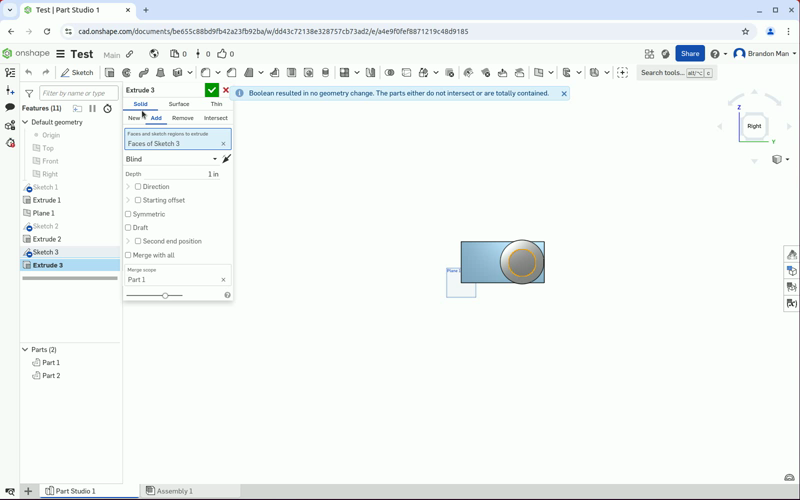
mouse_move(137, 120)
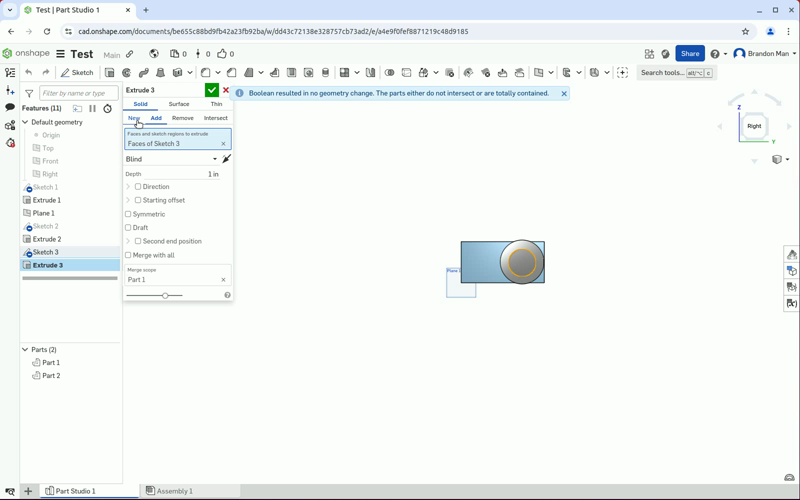
click(137, 120)
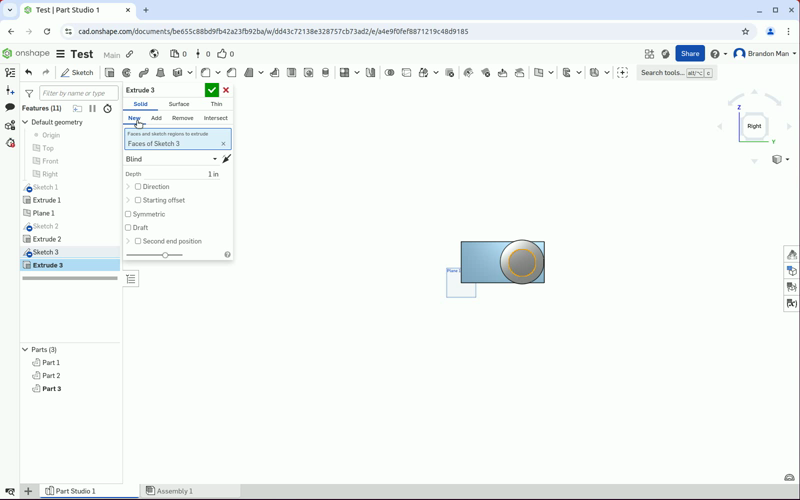
key(tab, 4)
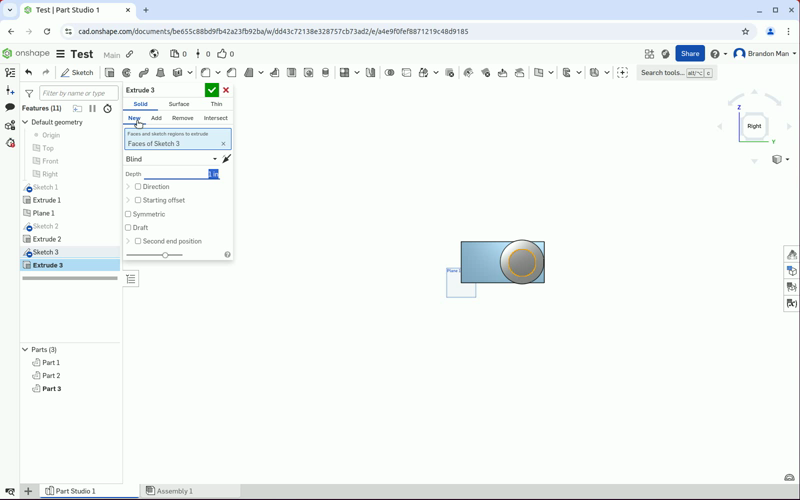
text(0.481)
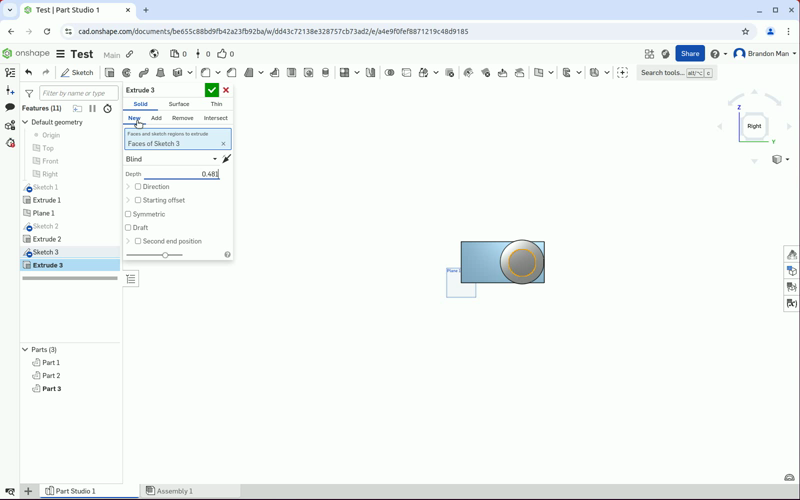
key(enter)
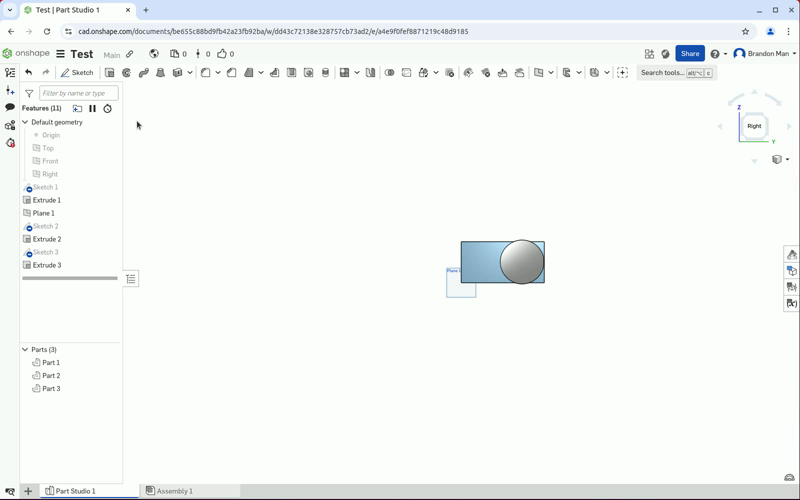
key(shift+h)
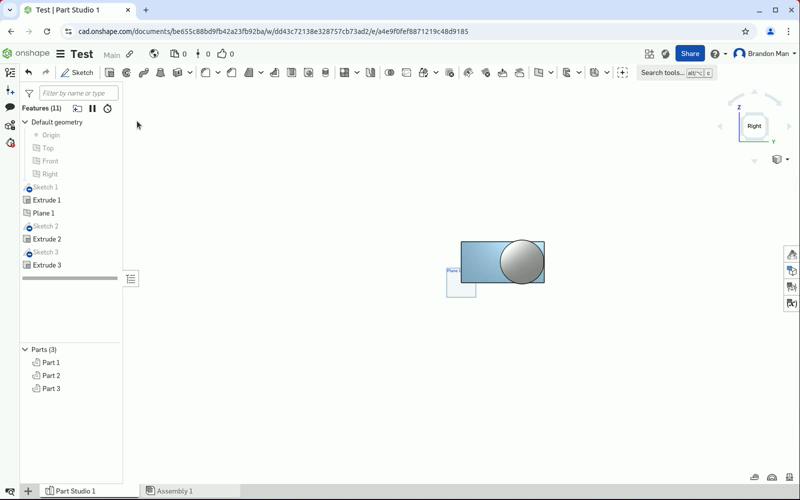
key(shift+h)
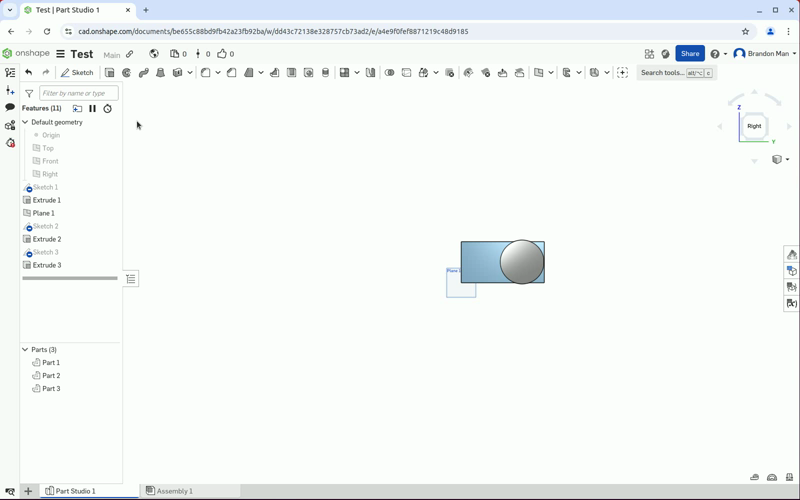
mouse_move(73, 189)
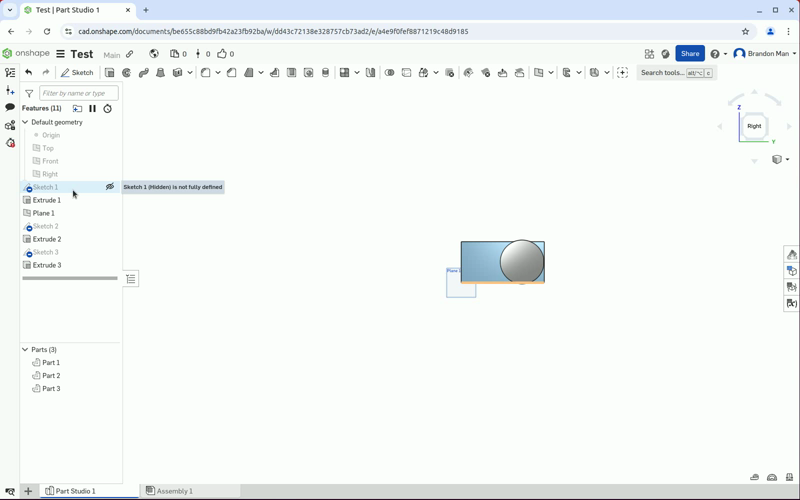
click(73, 189)
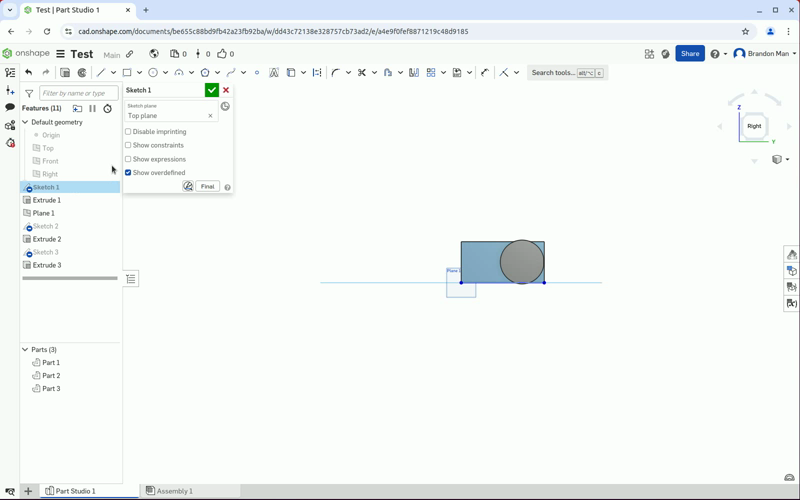
mouse_move(229, 92)
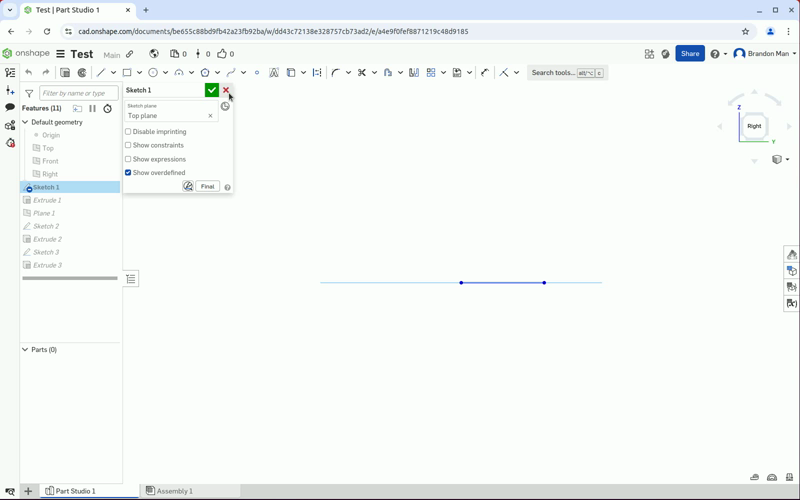
click(229, 92)
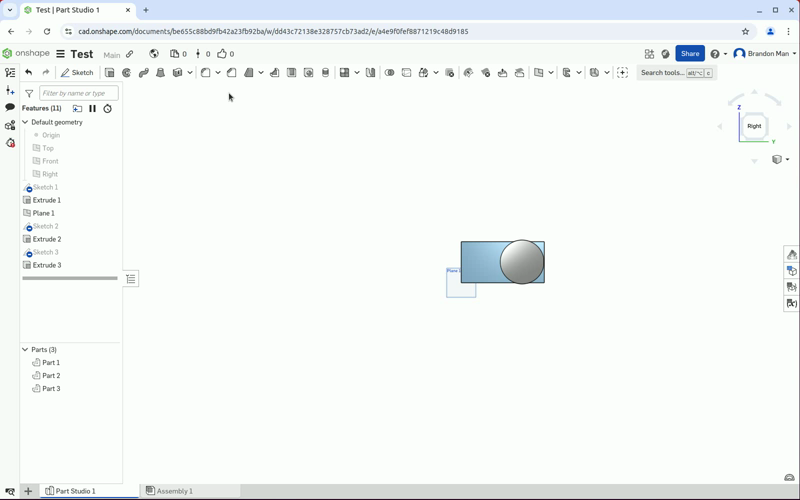
mouse_move(541, 75)
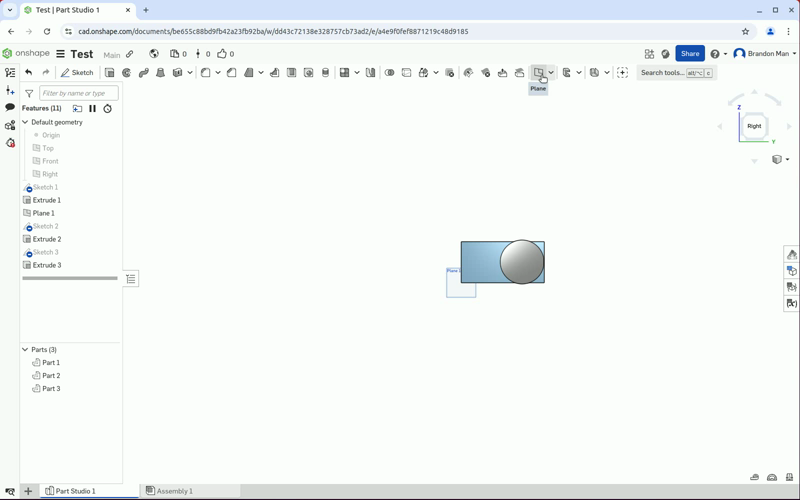
click(541, 75)
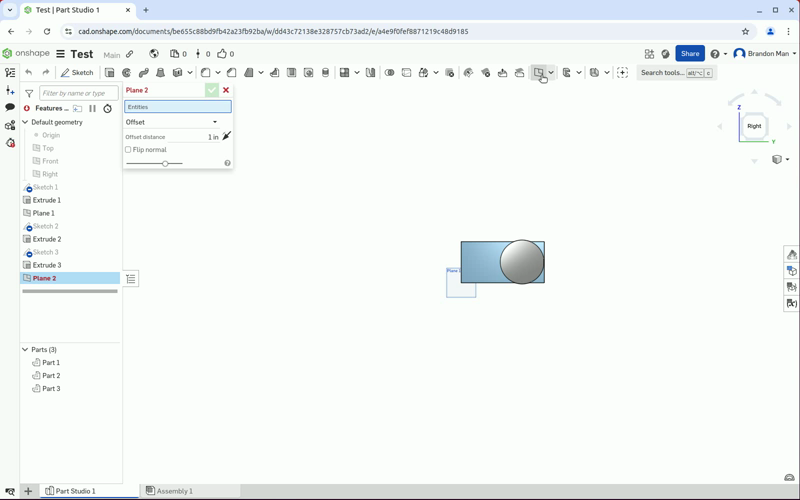
mouse_move(73, 176)
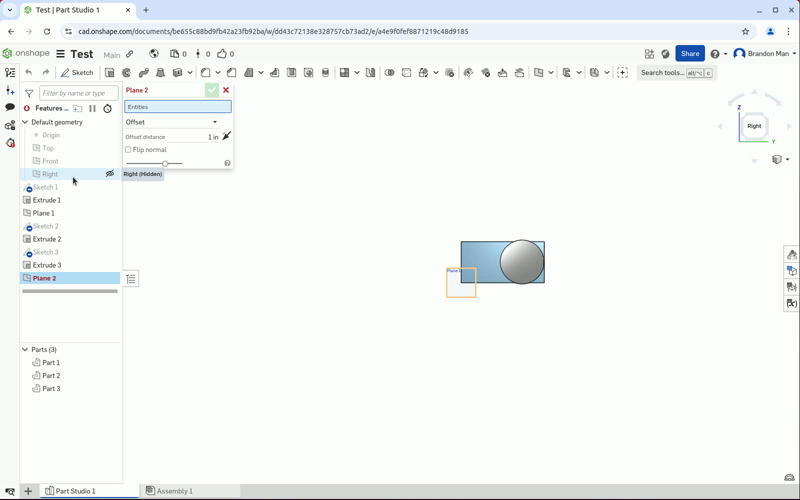
click(73, 176)
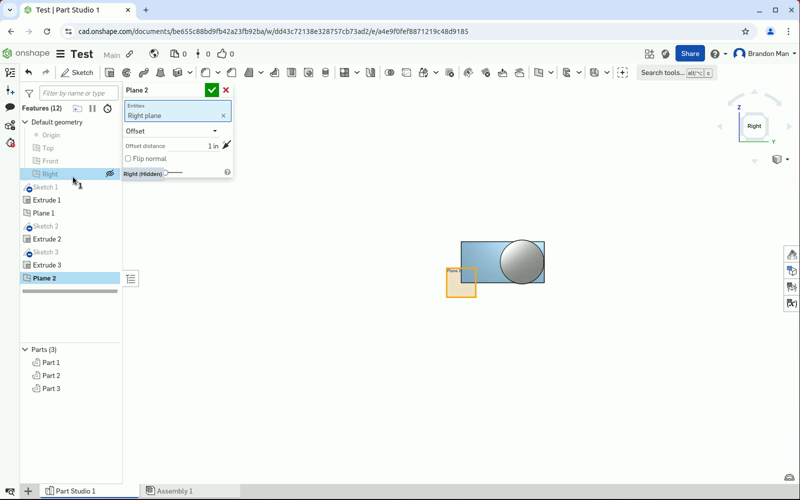
key(tab, 2)
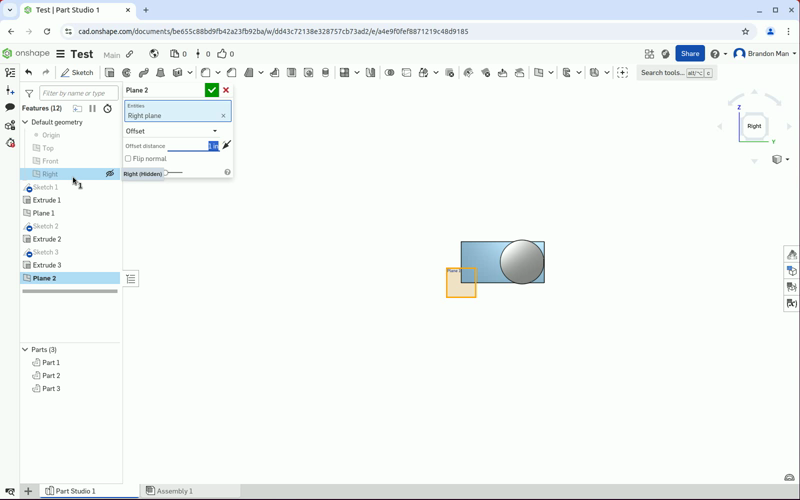
text(0.493)
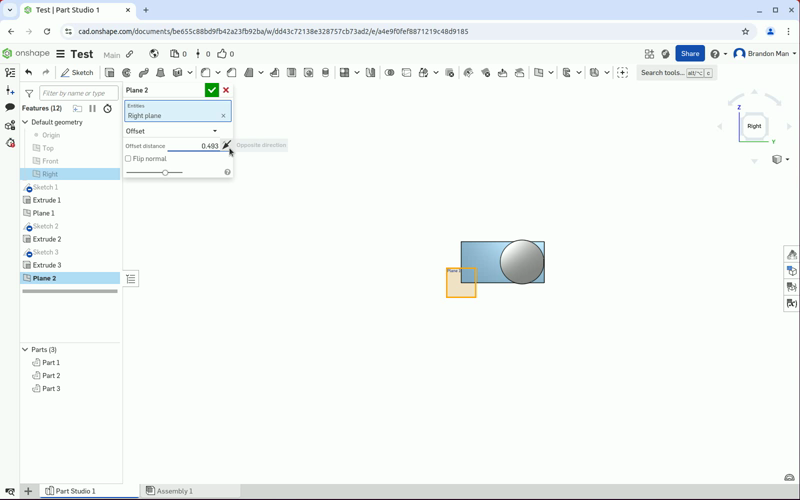
mouse_move(229, 147)
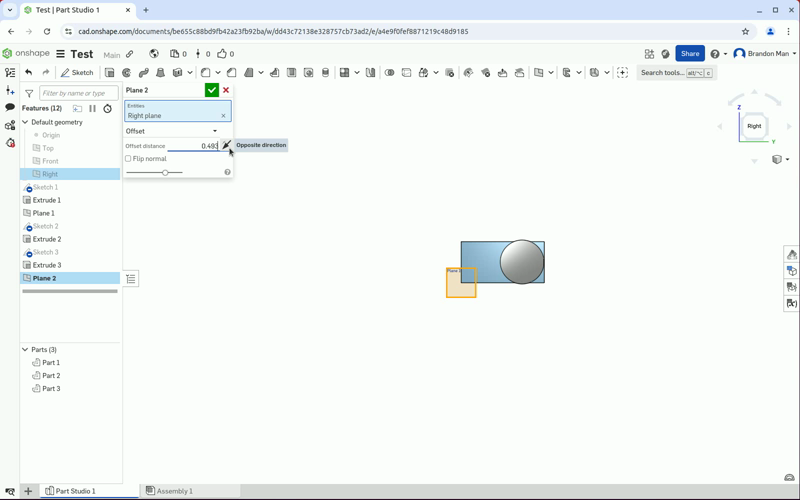
click(229, 147)
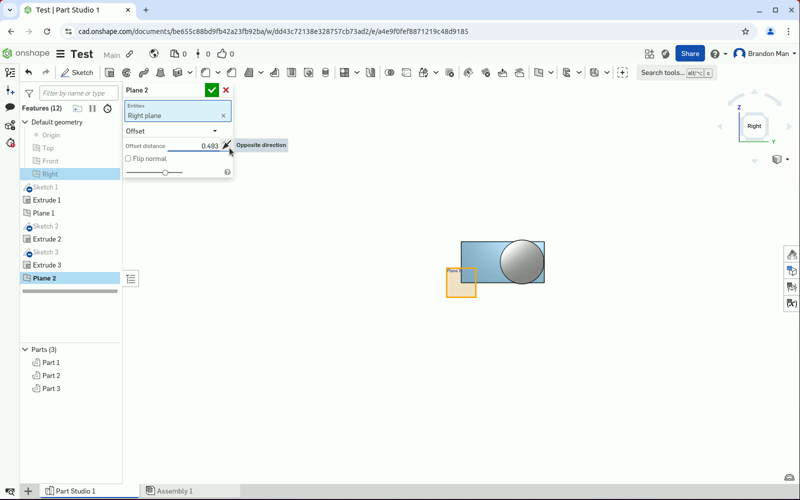
key(enter, 2)
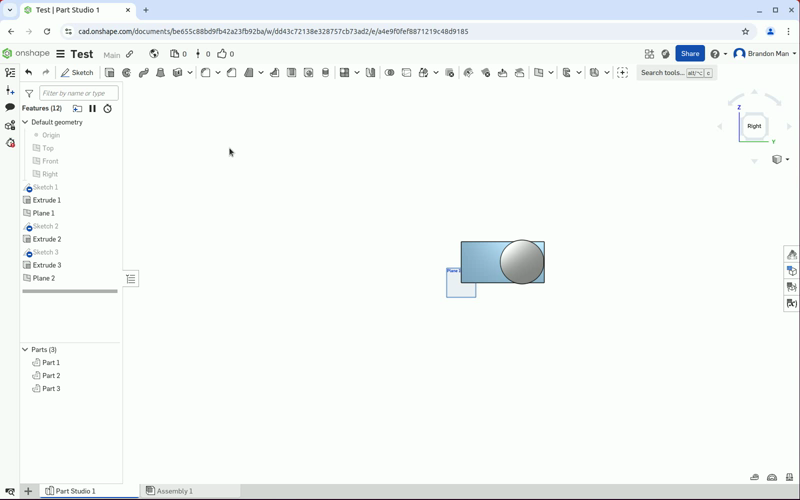
key(shift+s)
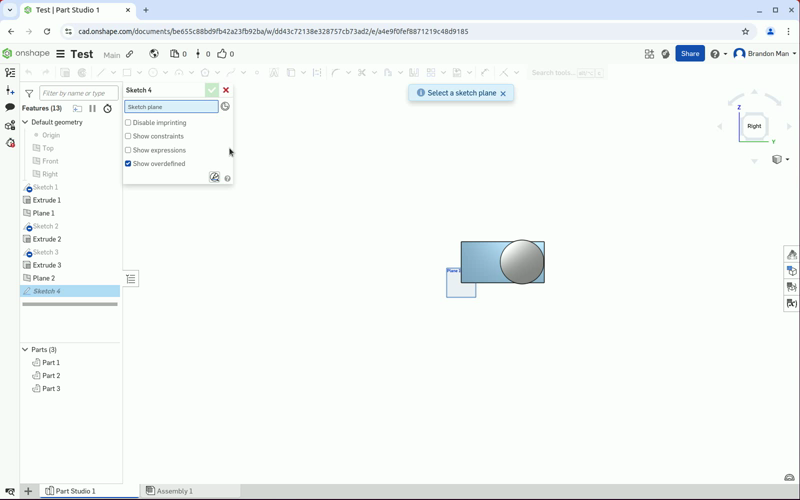
mouse_move(73, 280)
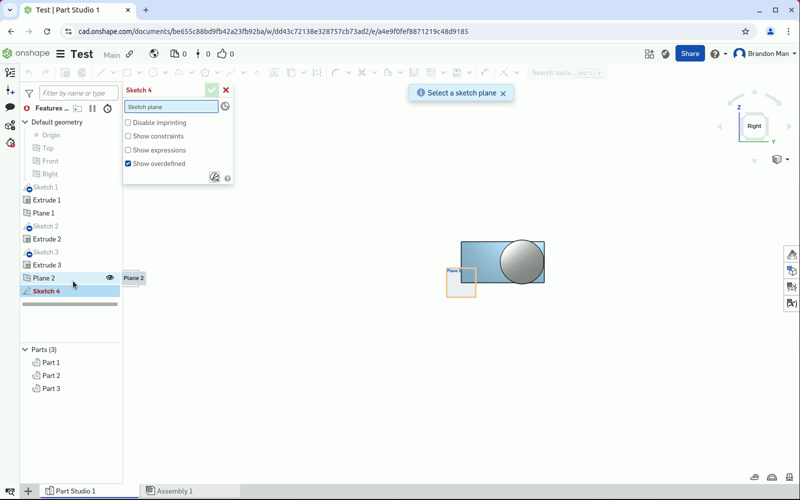
click(73, 280)
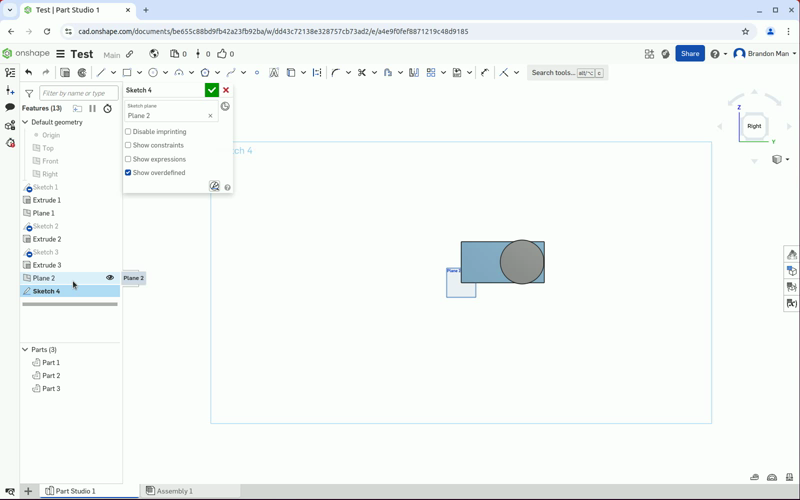
mouse_move(73, 352)
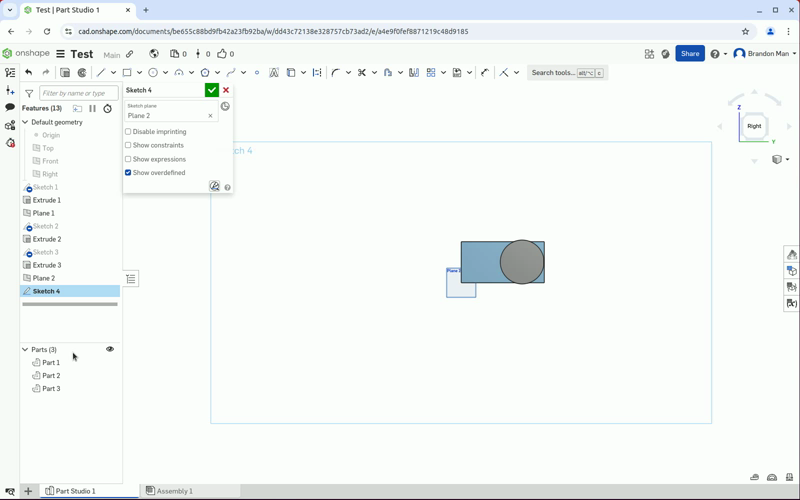
key(y)
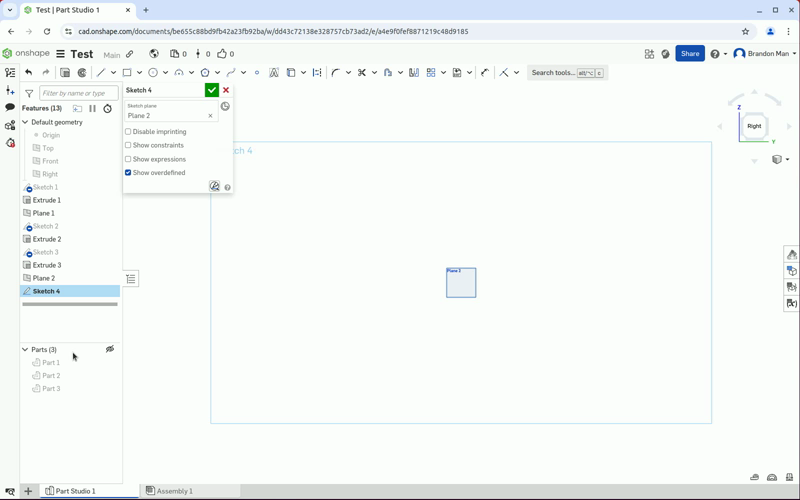
key(c)
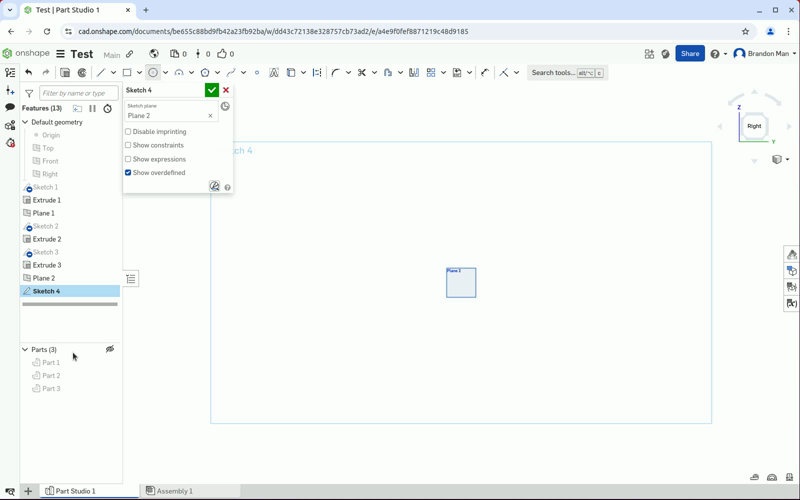
key_down(shift)
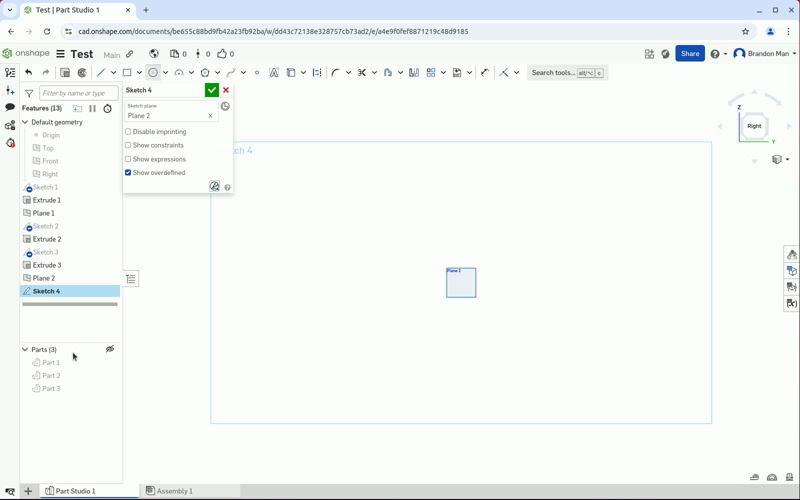
mouse_move(483, 262)
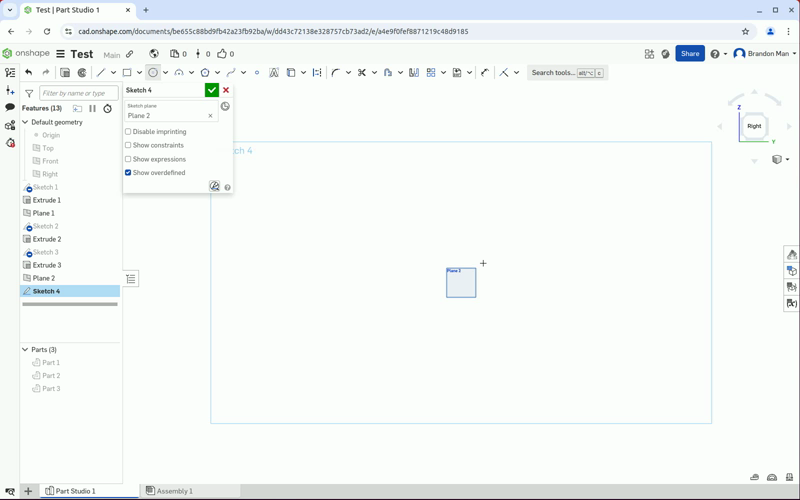
click(483, 262)
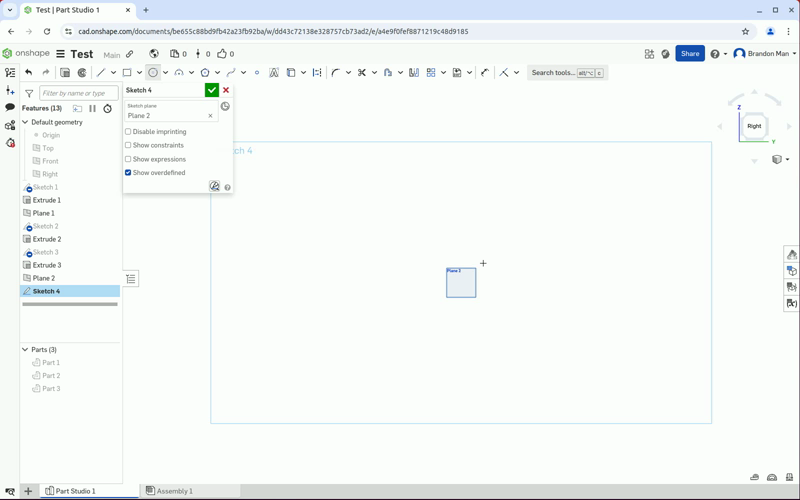
key_up(shift)
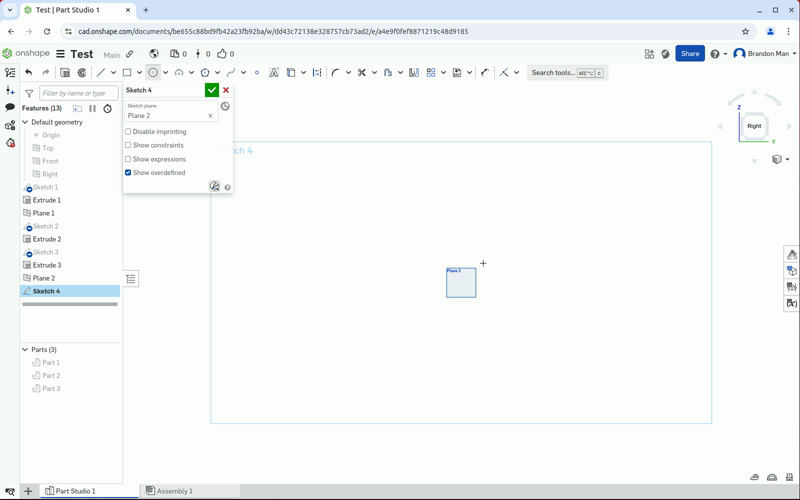
mouse_move(488, 262)
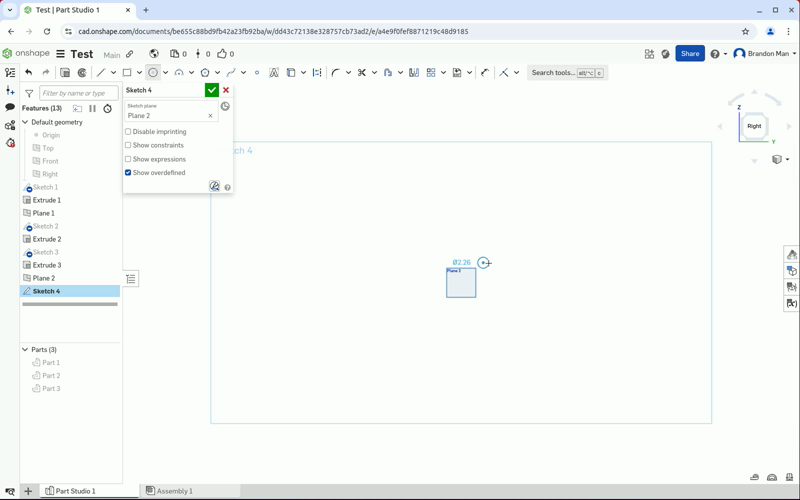
click(488, 262)
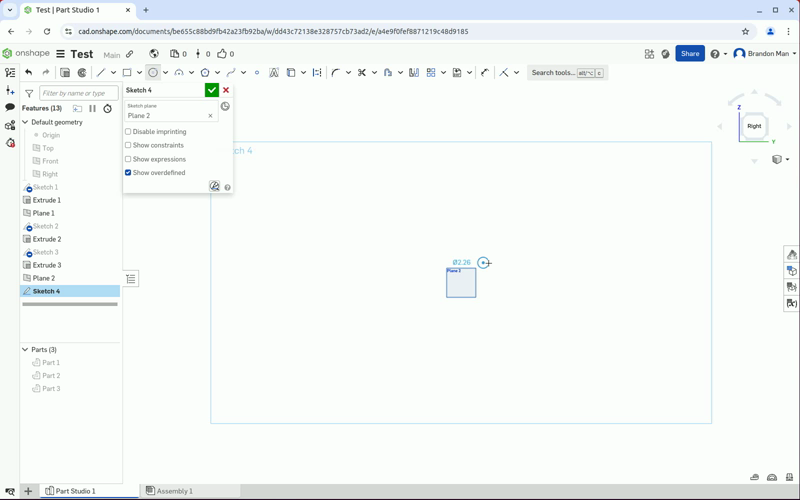
key(esc)
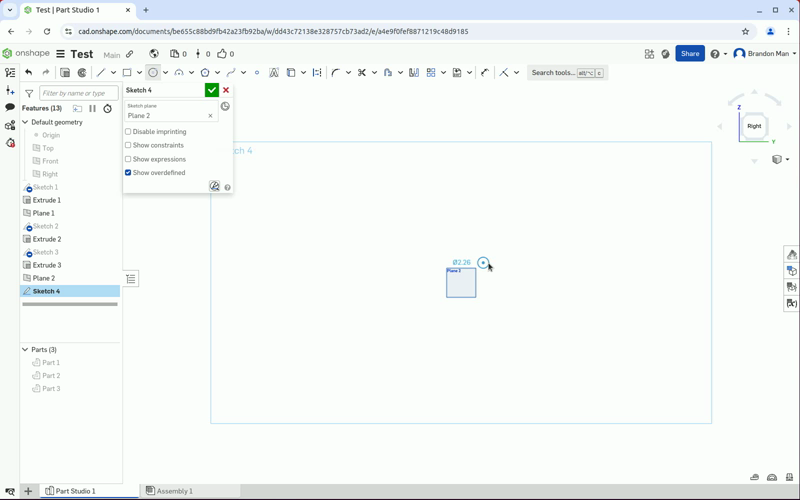
mouse_move(479, 263)
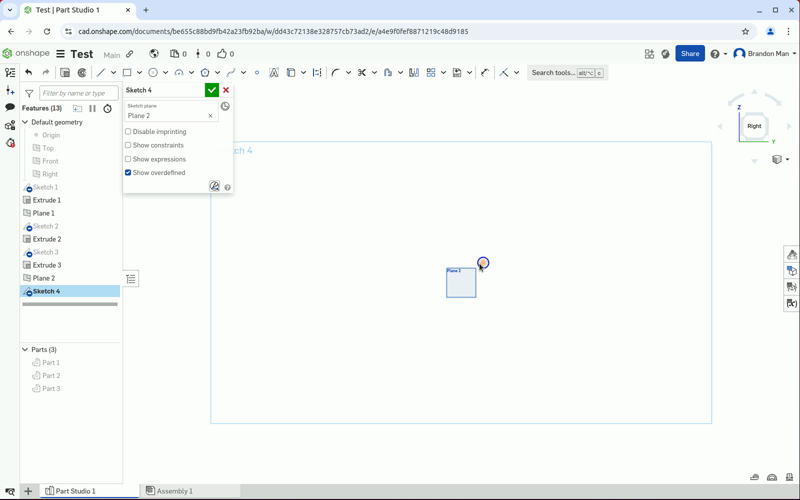
scroll(6)
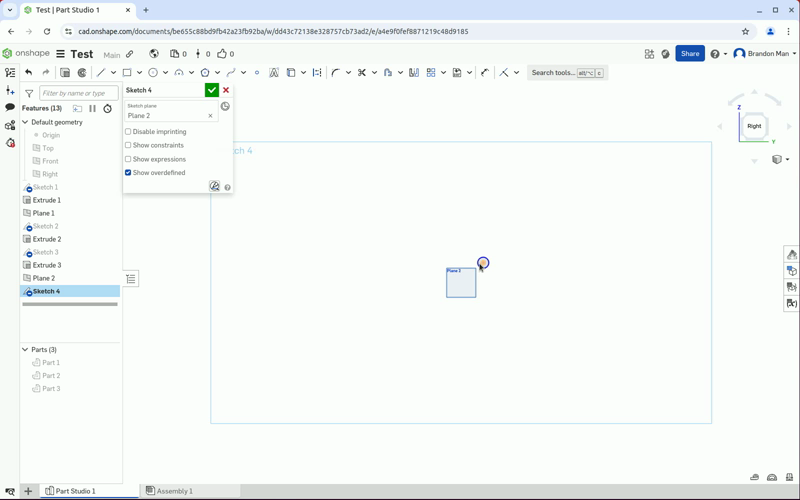
scroll(6)
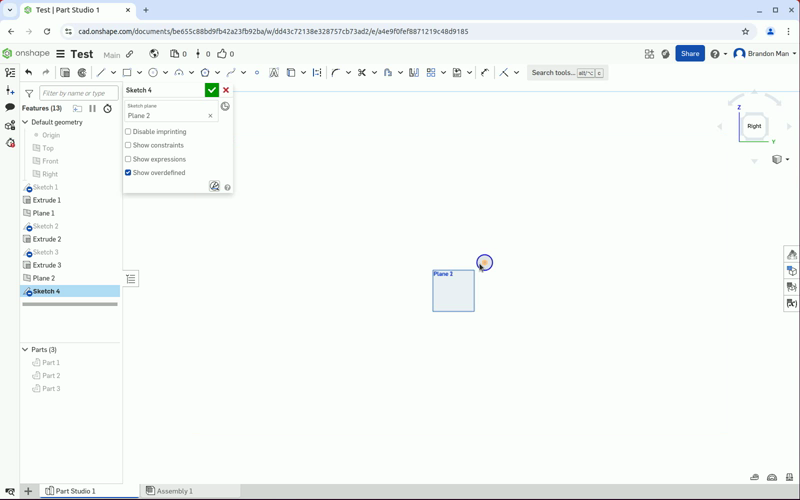
scroll(6)
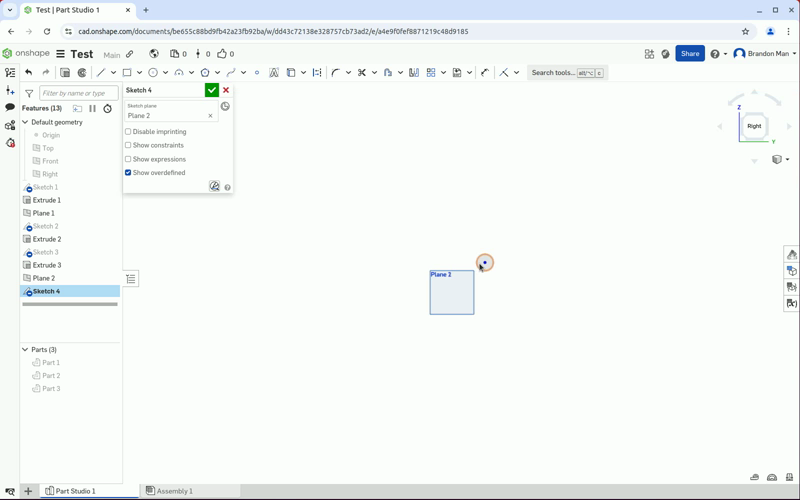
scroll(6)
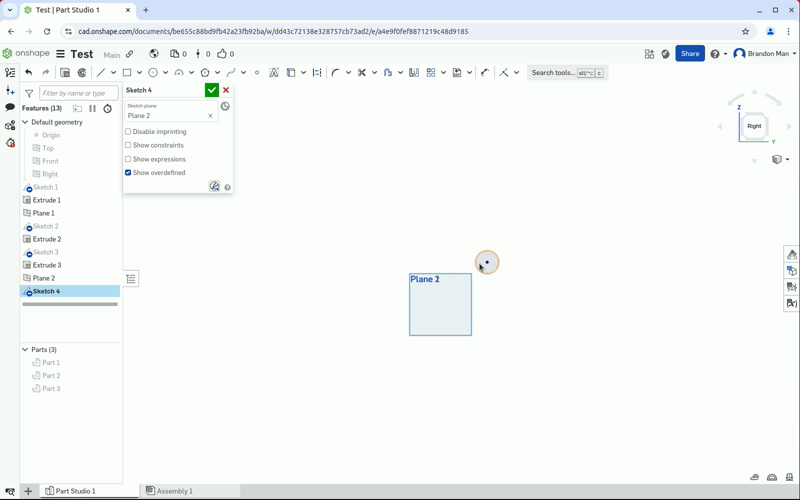
scroll(6)
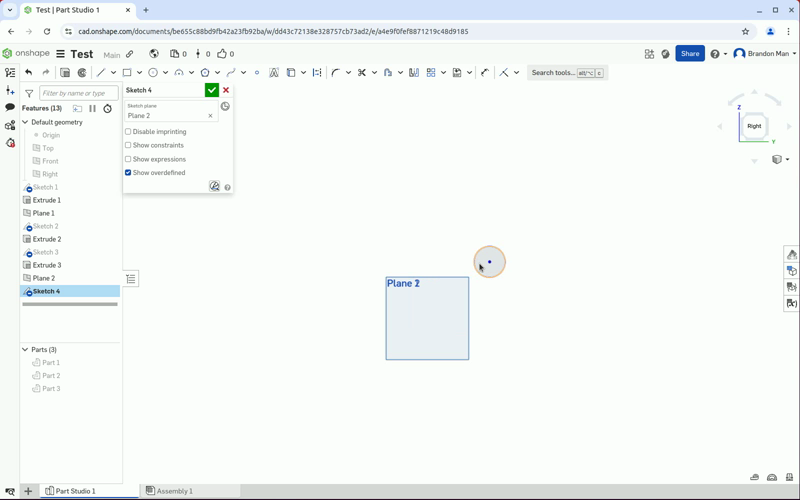
scroll(6)
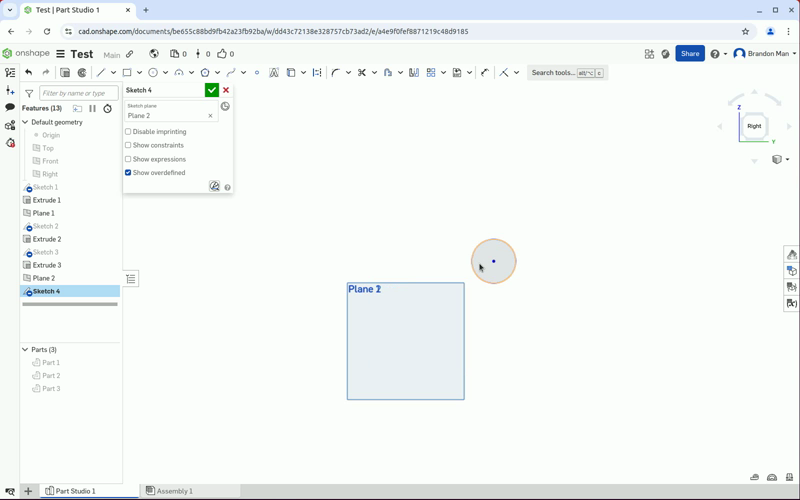
scroll(6)
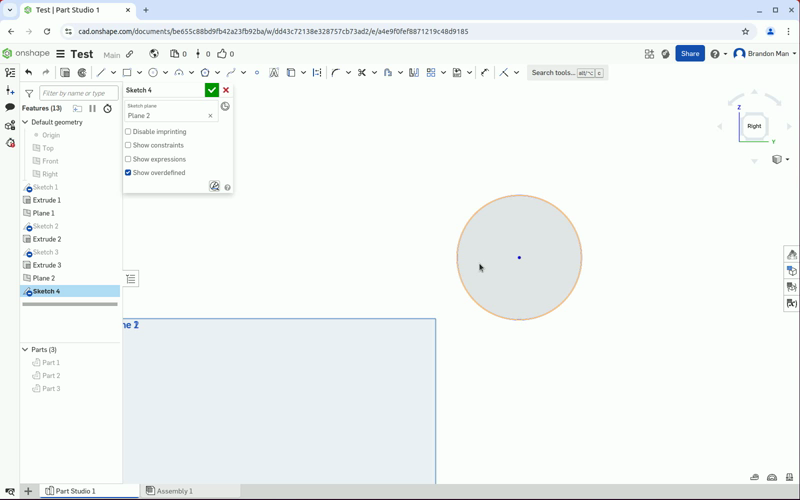
click(479, 263)
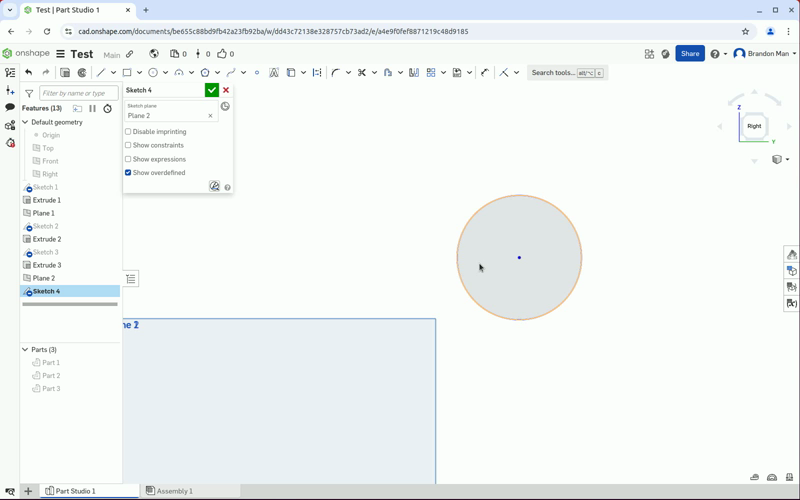
scroll(-6)
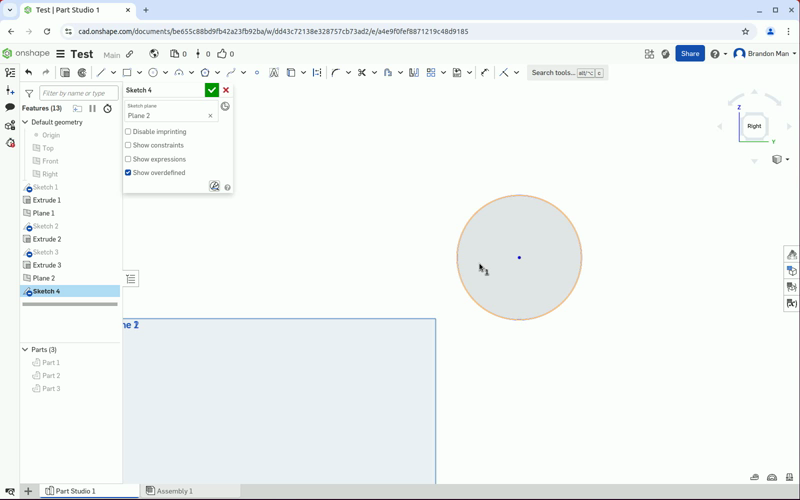
scroll(-6)
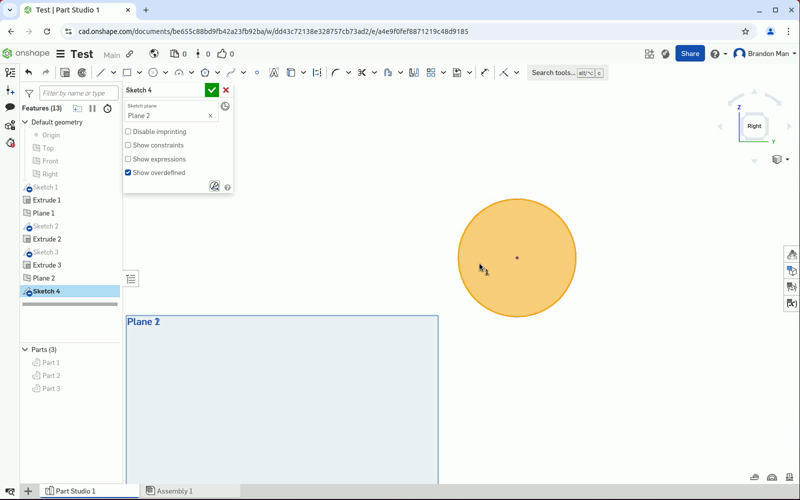
scroll(-6)
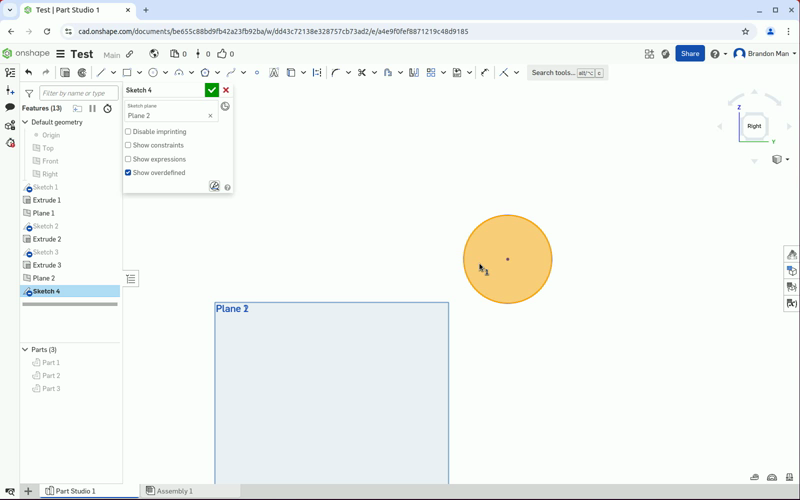
scroll(-6)
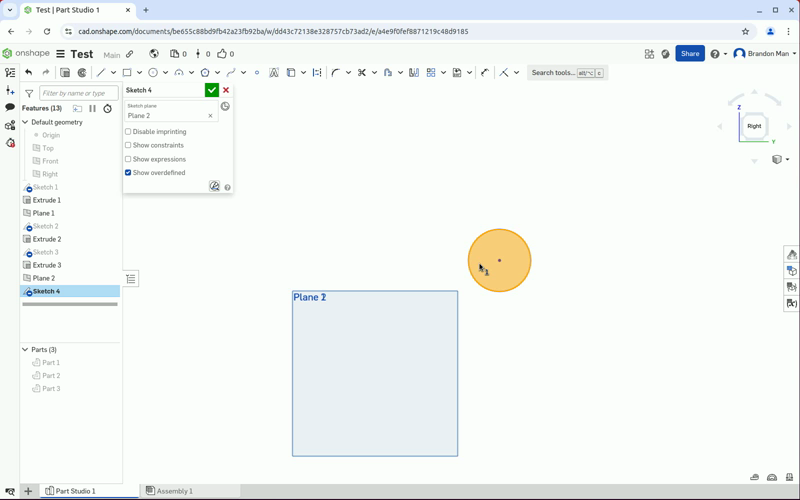
scroll(-6)
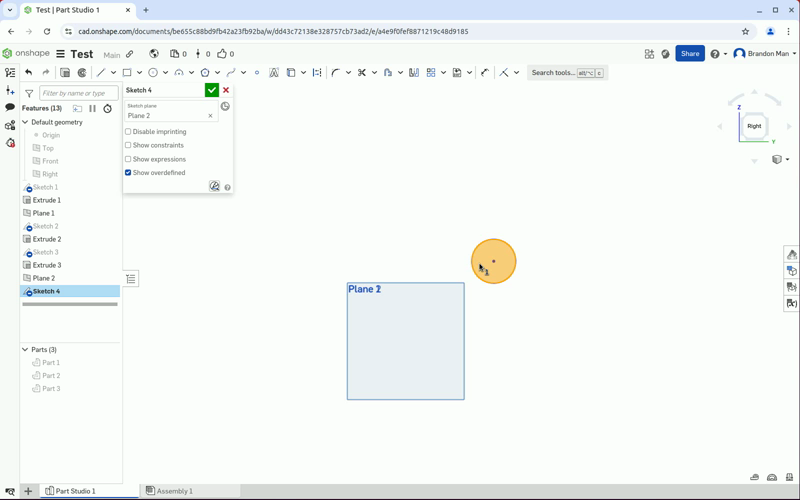
scroll(-6)
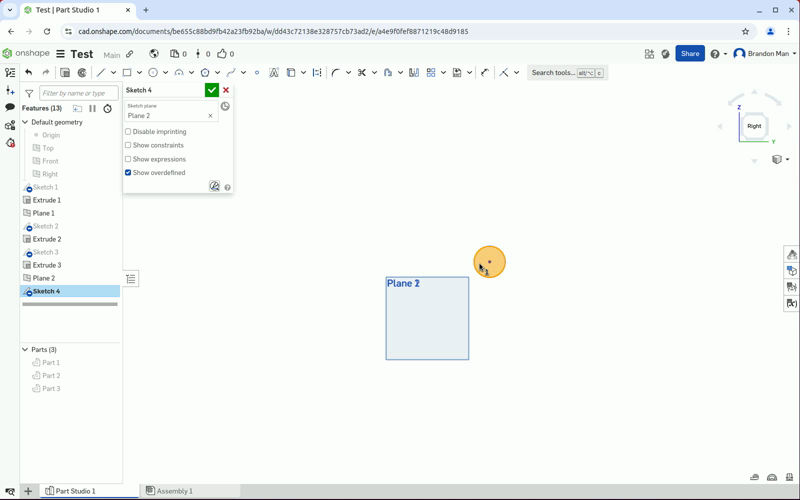
scroll(-6)
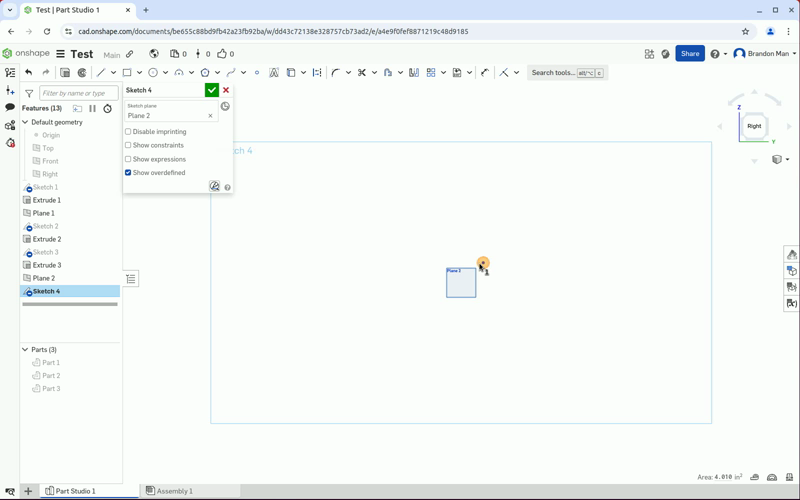
mouse_move(73, 352)
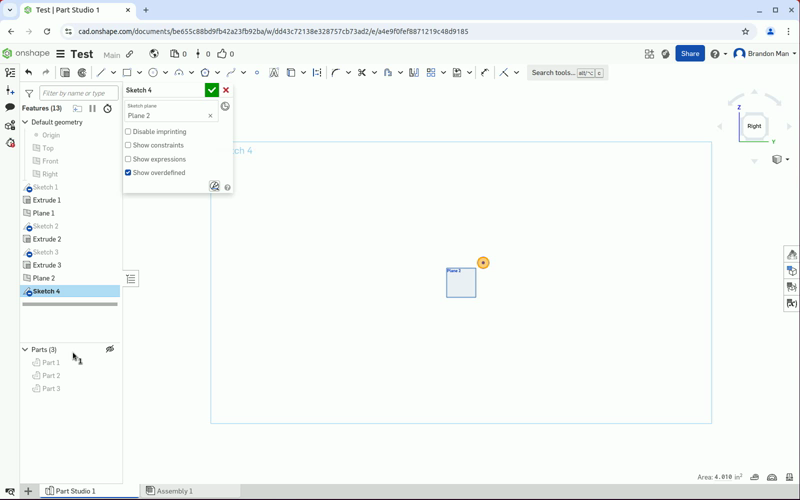
key(shift+y)
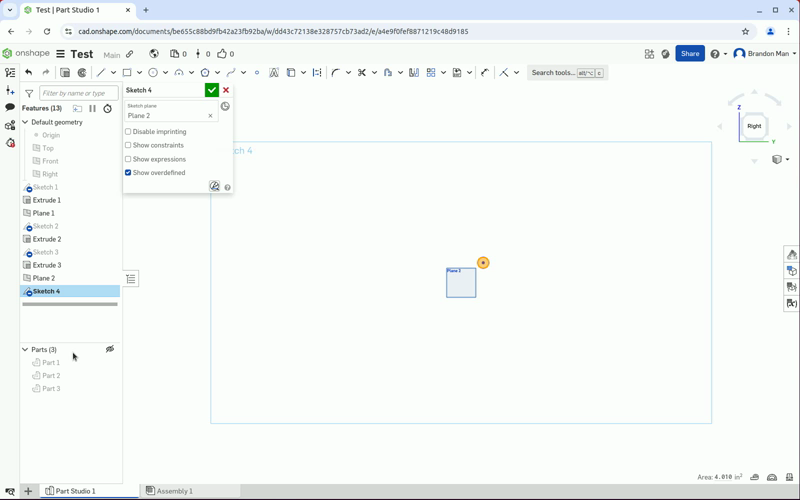
key(shift+e)
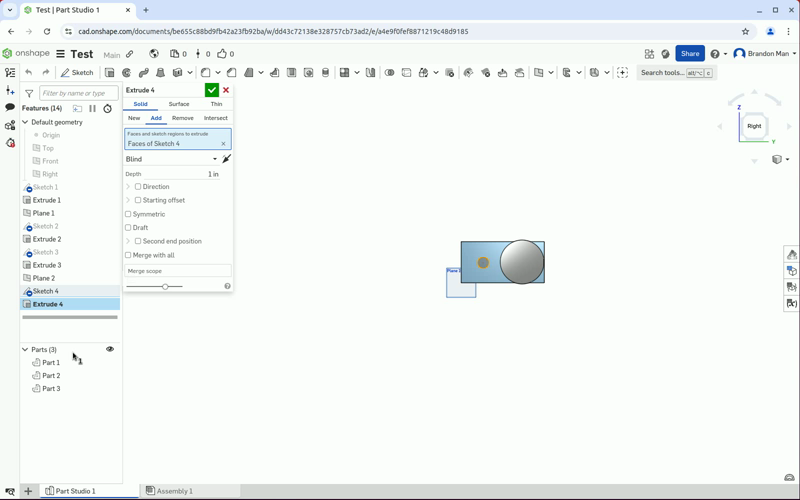
mouse_move(143, 106)
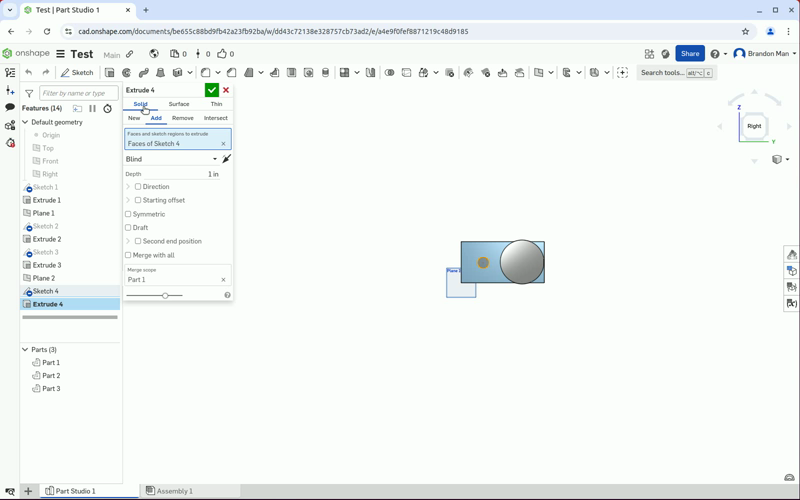
click(143, 106)
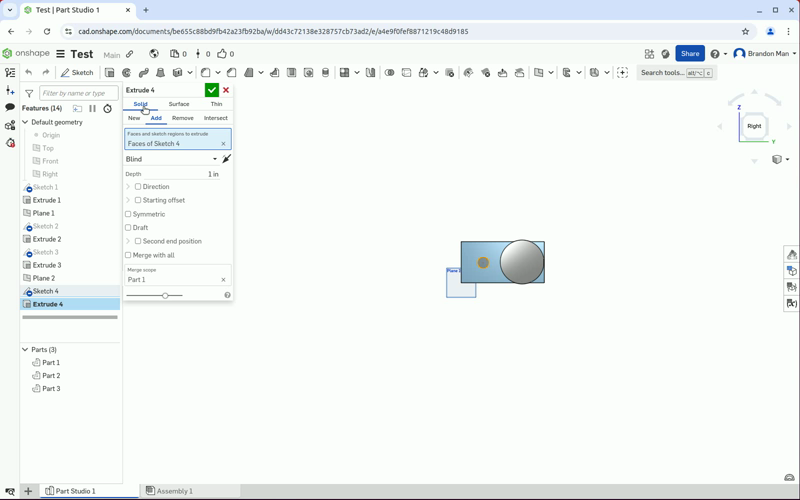
mouse_move(137, 120)
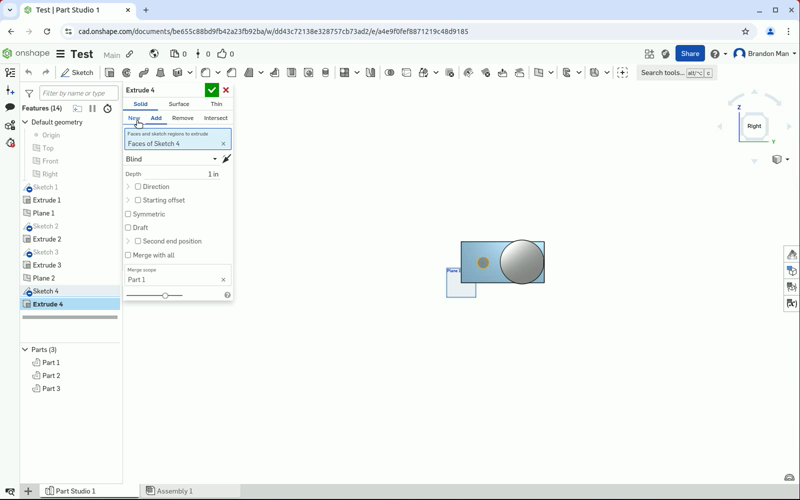
click(137, 120)
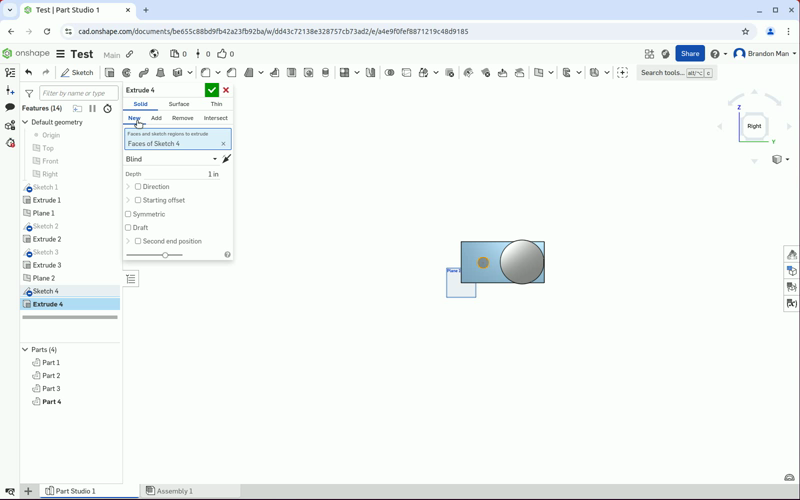
key(tab, 4)
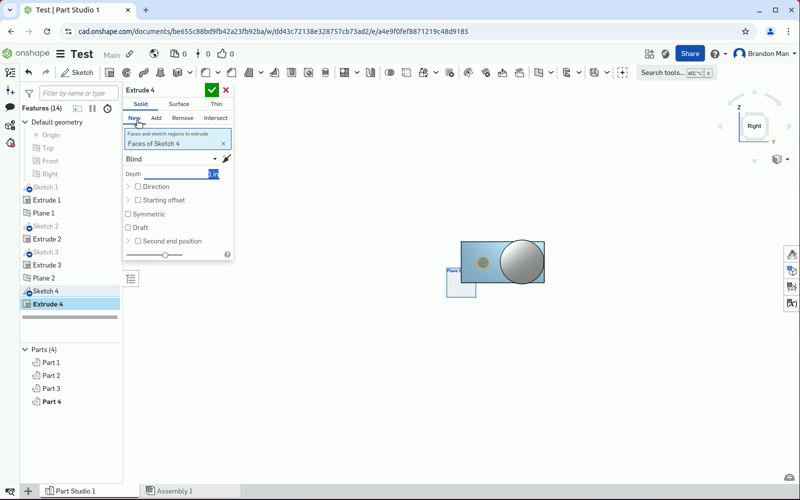
text(6.258)
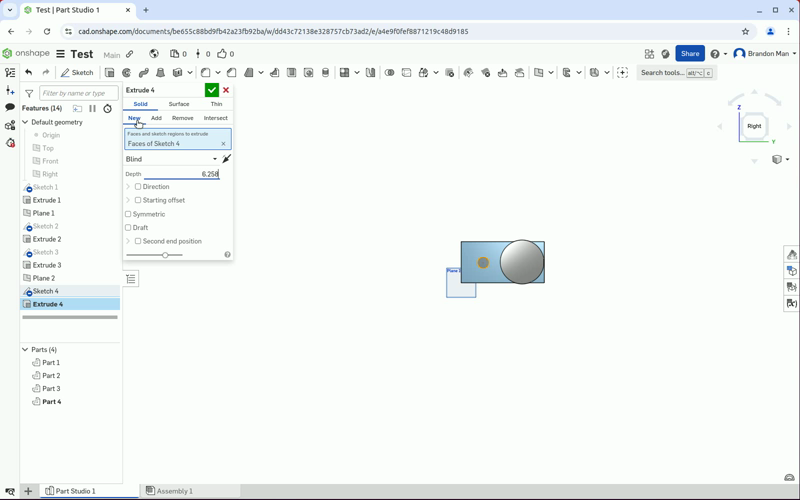
key(enter)
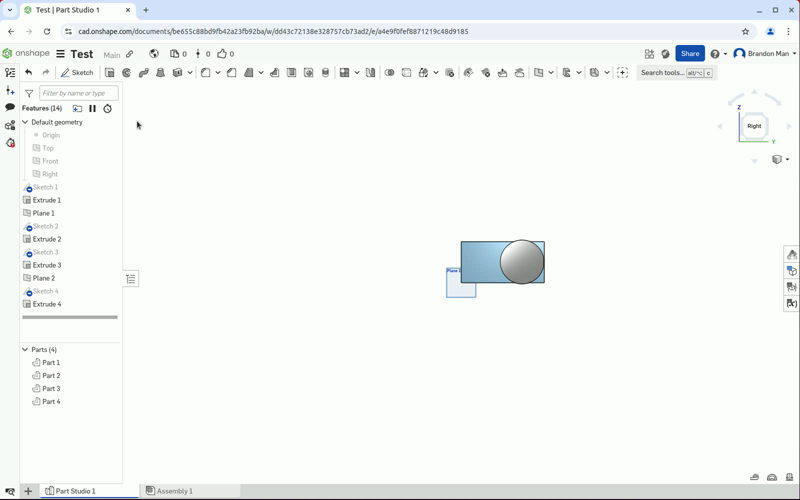
key(shift+h)
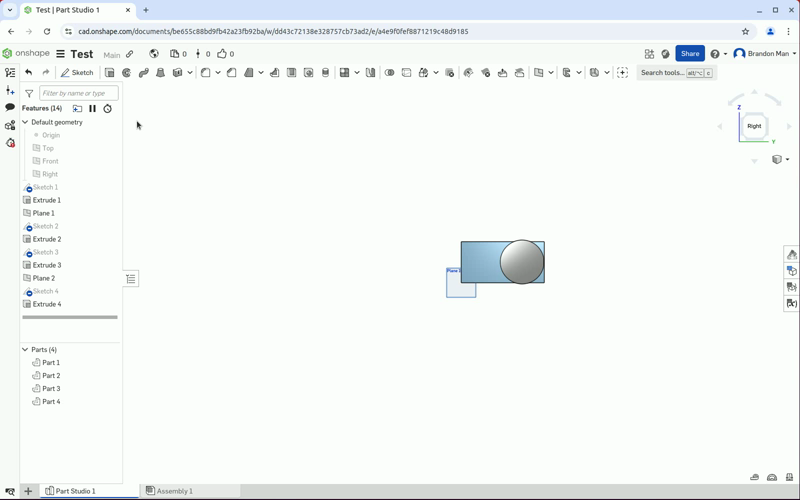
key(shift+h)
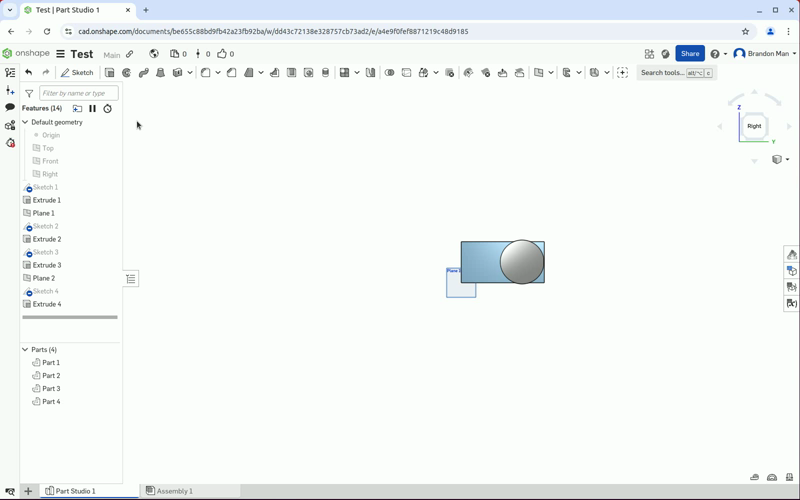
mouse_move(73, 189)
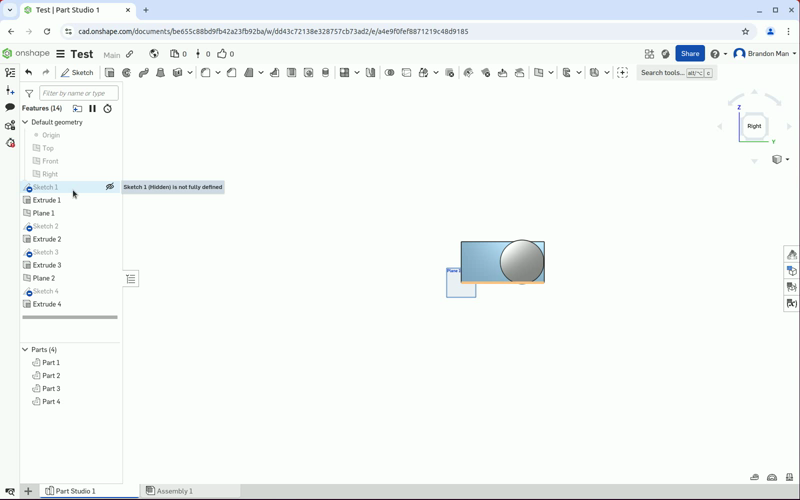
click(73, 189)
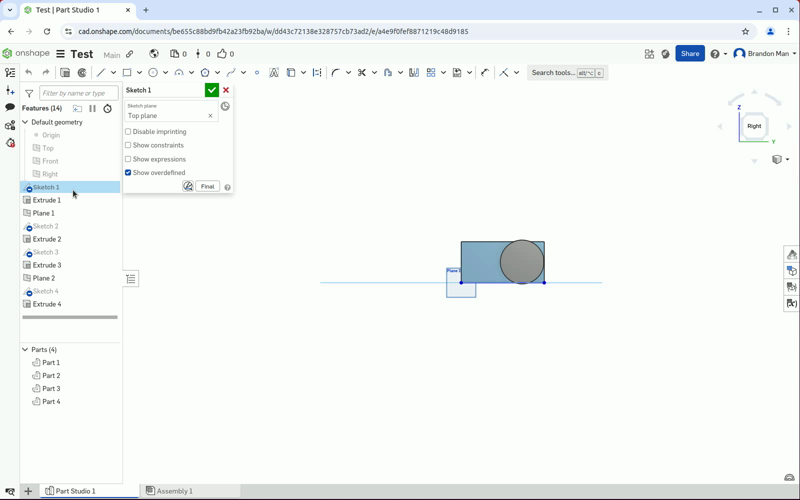
mouse_move(229, 92)
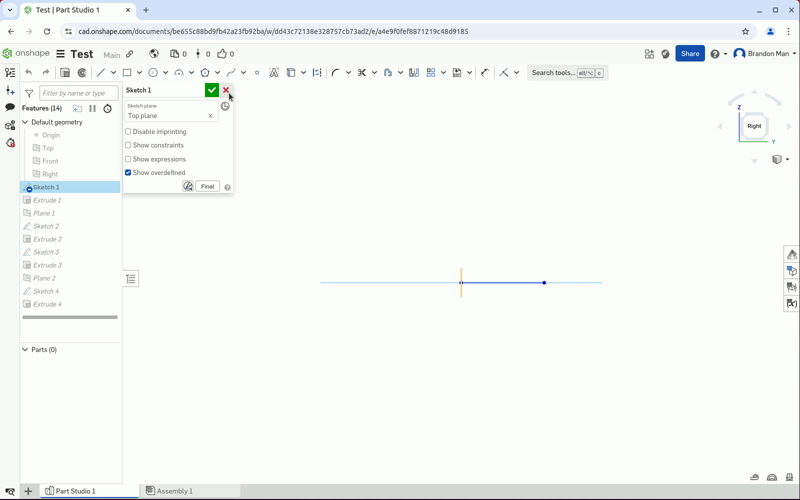
click(229, 92)
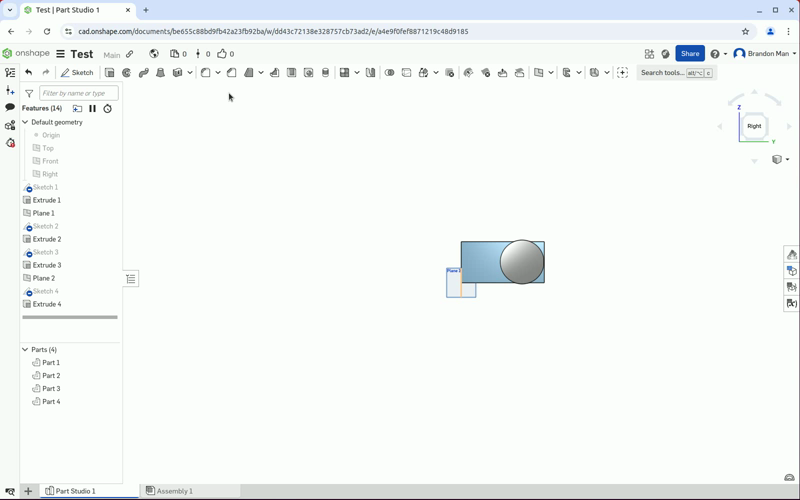
mouse_move(541, 75)
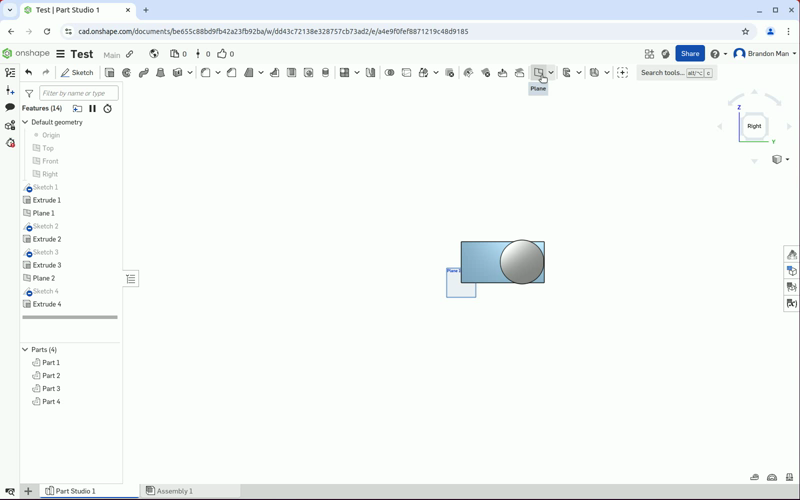
click(541, 75)
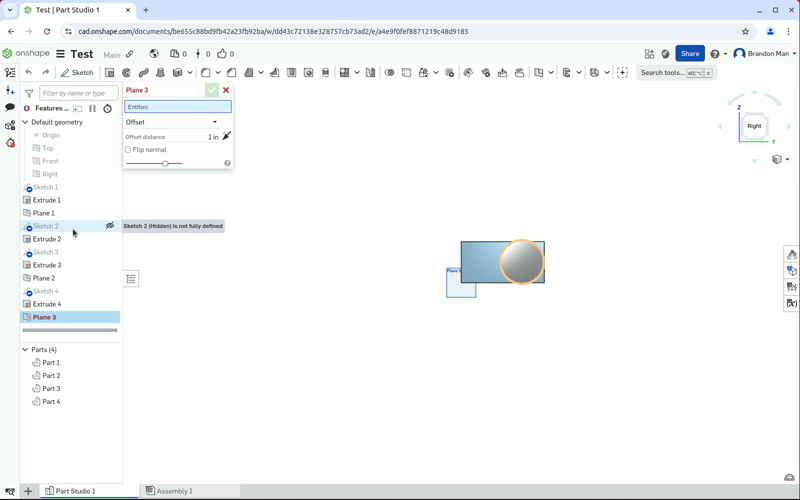
scroll(3)
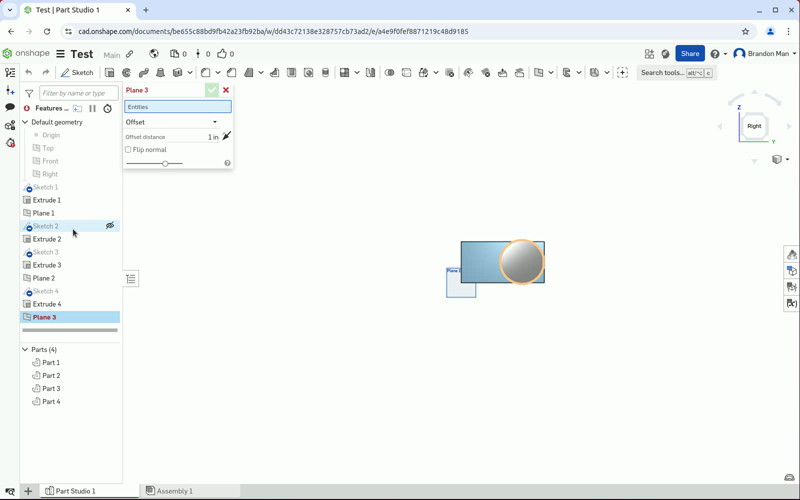
mouse_move(73, 176)
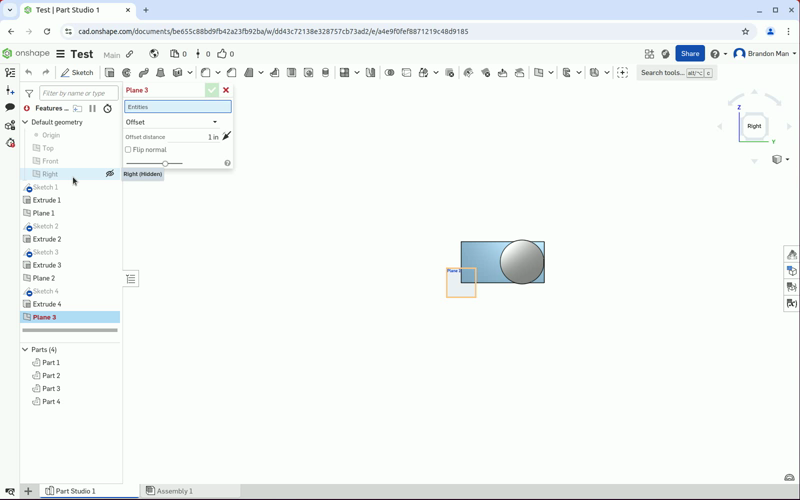
click(73, 176)
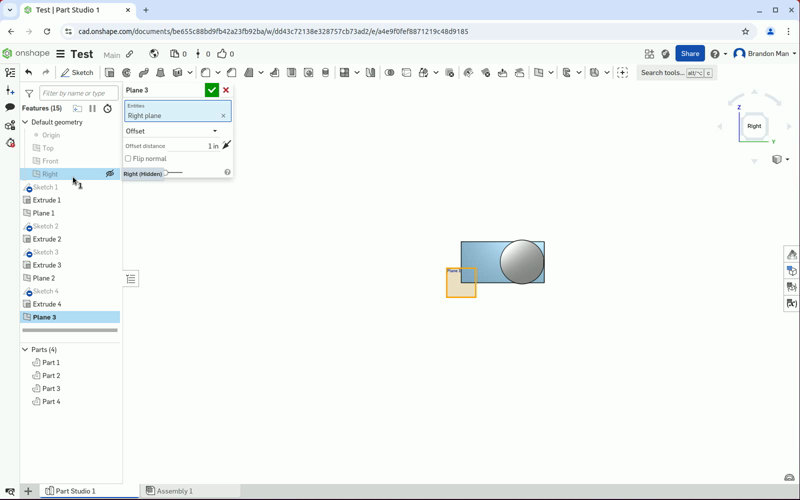
key(tab, 2)
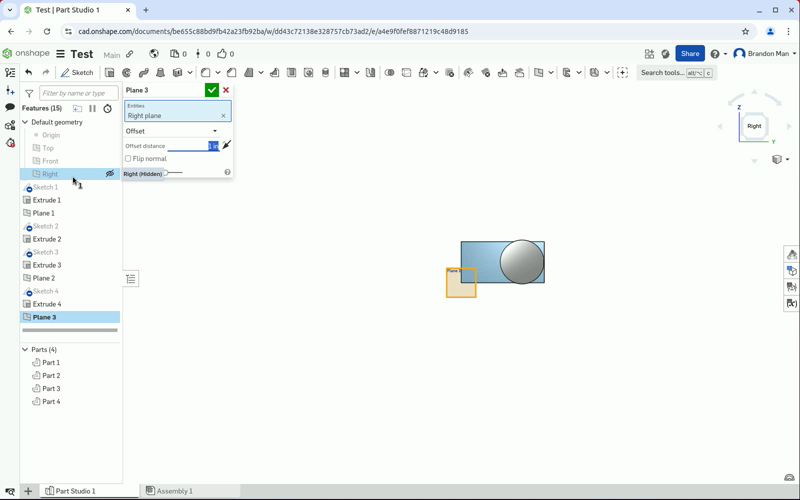
text(21.66)
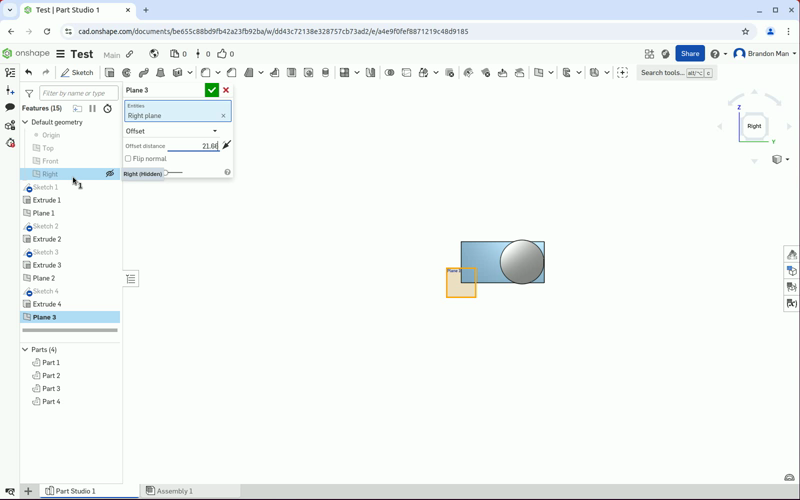
key(enter, 2)
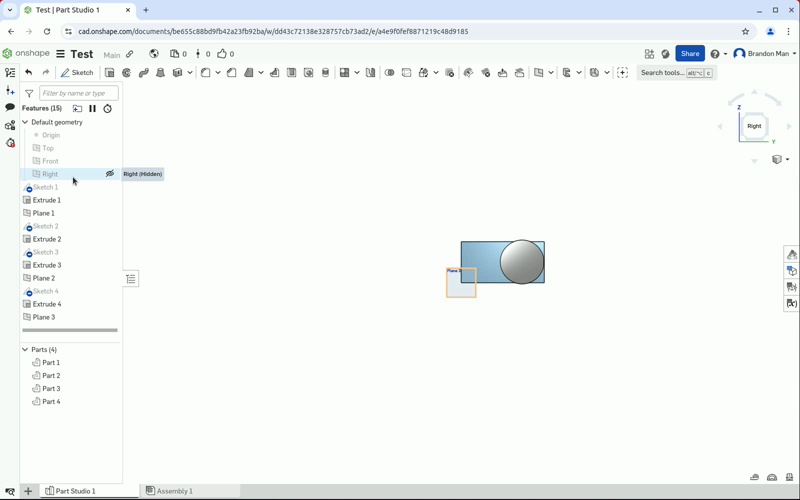
key(shift+s)
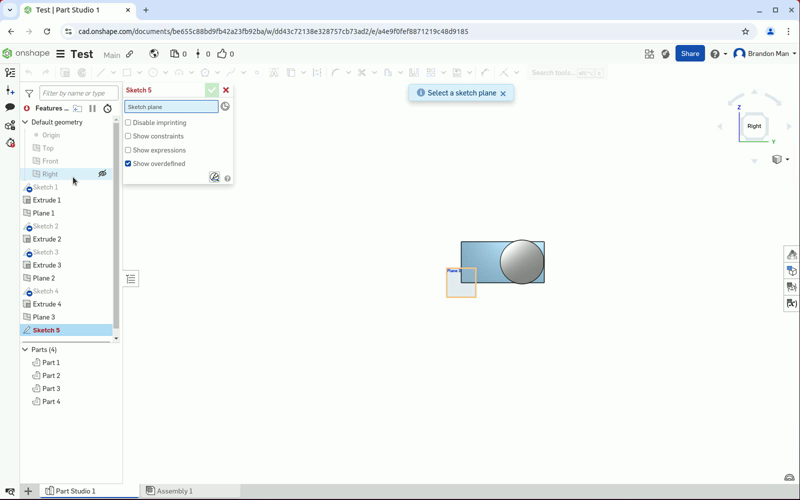
mouse_move(69, 319)
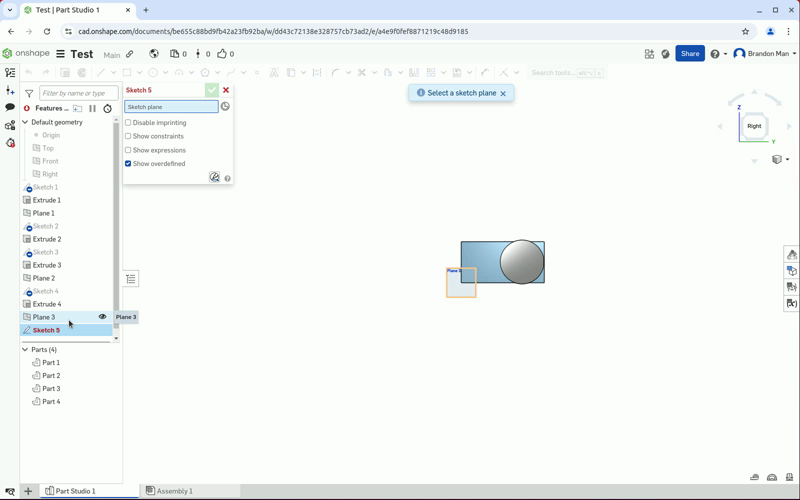
click(69, 319)
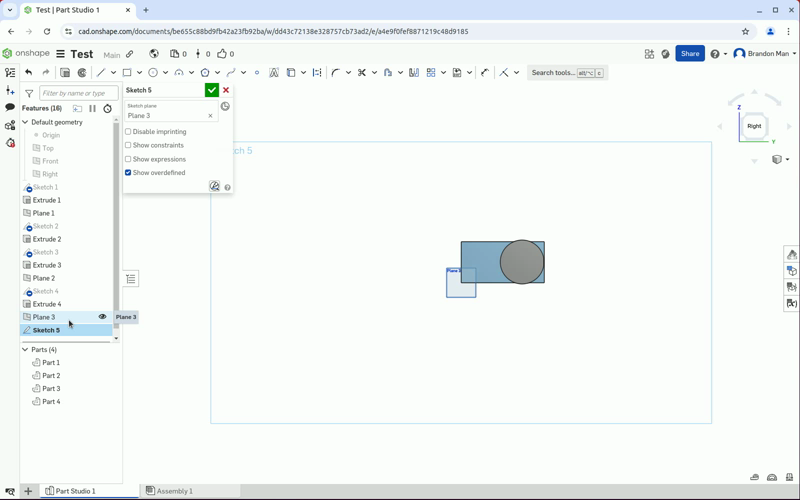
mouse_move(73, 352)
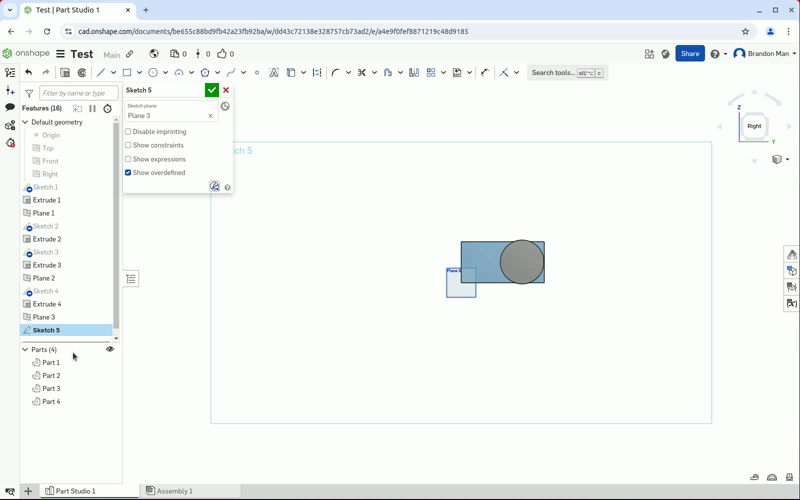
key(y)
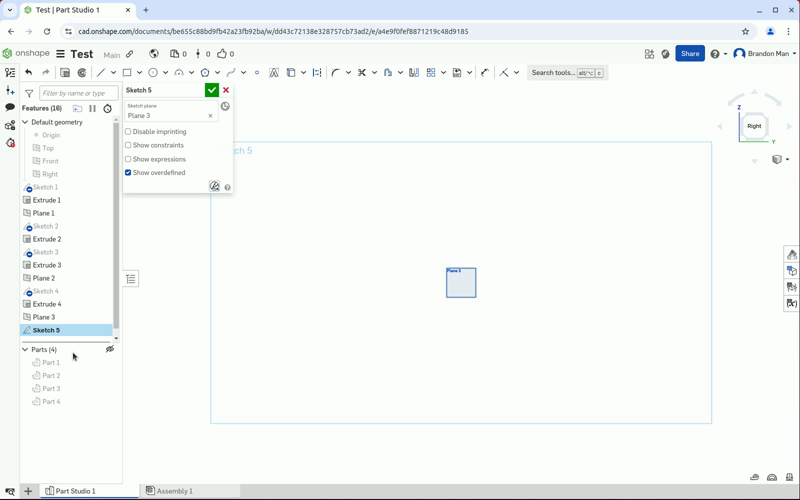
key(c)
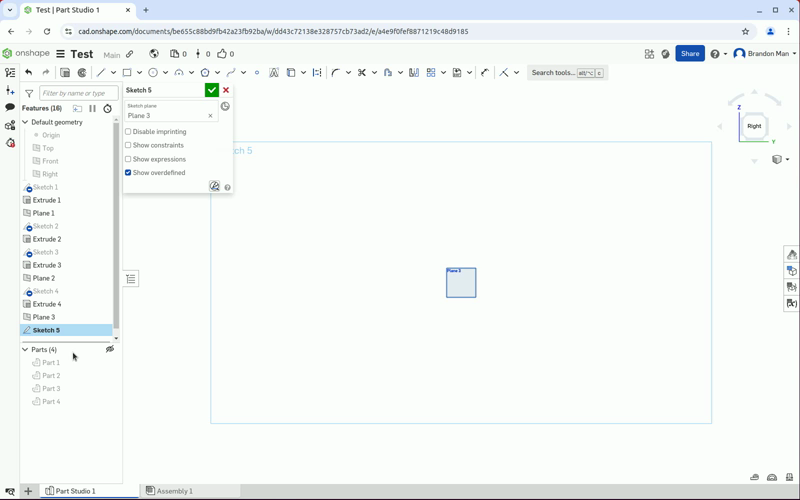
key_down(shift)
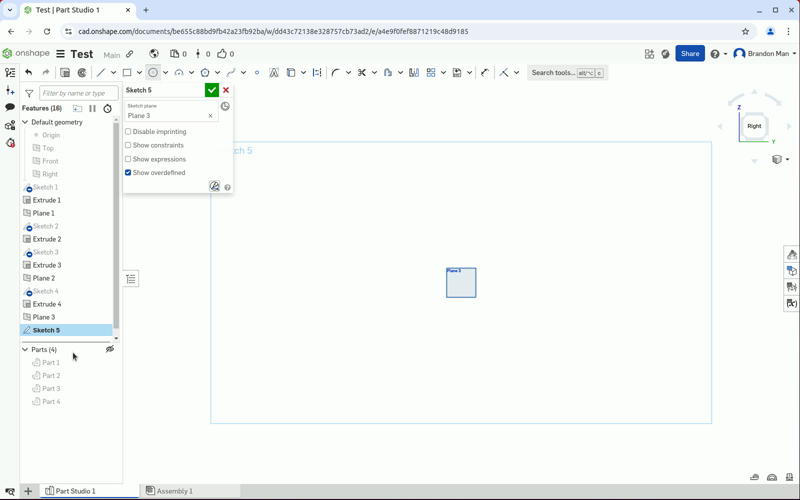
mouse_move(523, 261)
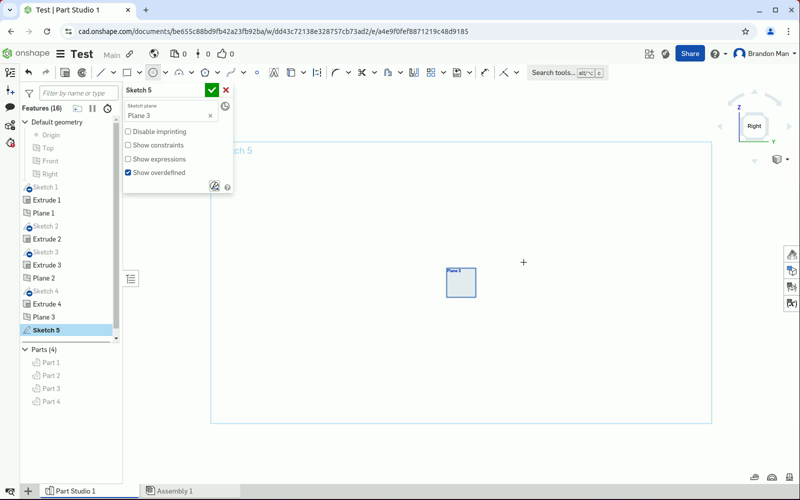
click(523, 261)
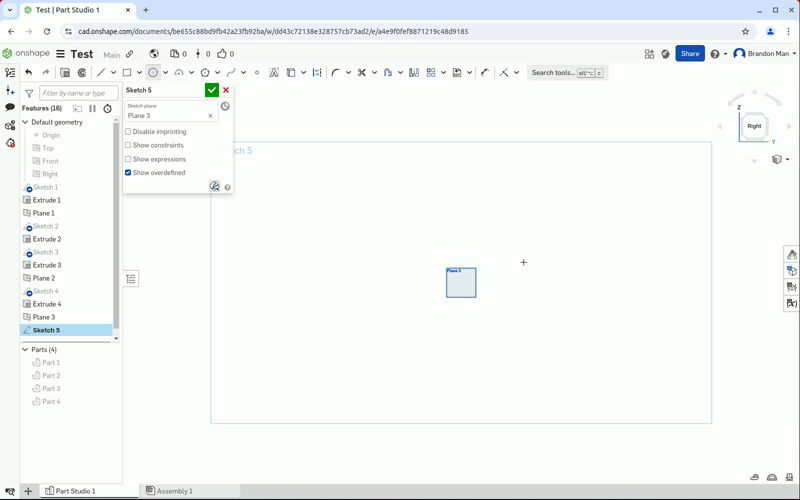
key_up(shift)
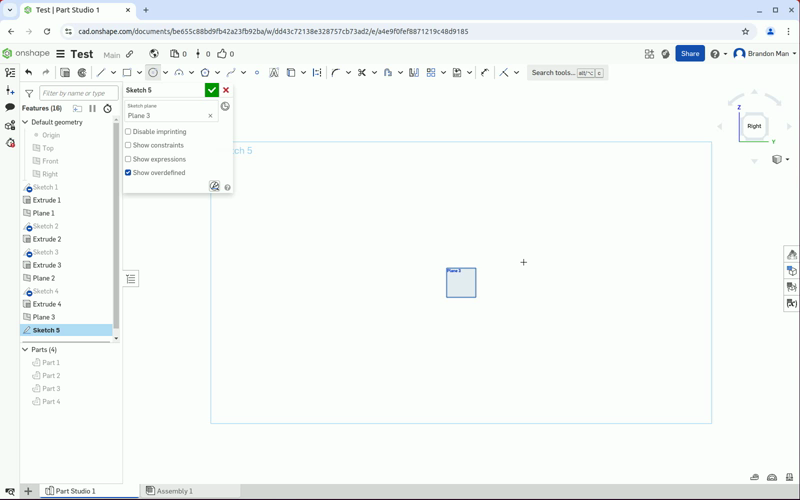
mouse_move(526, 261)
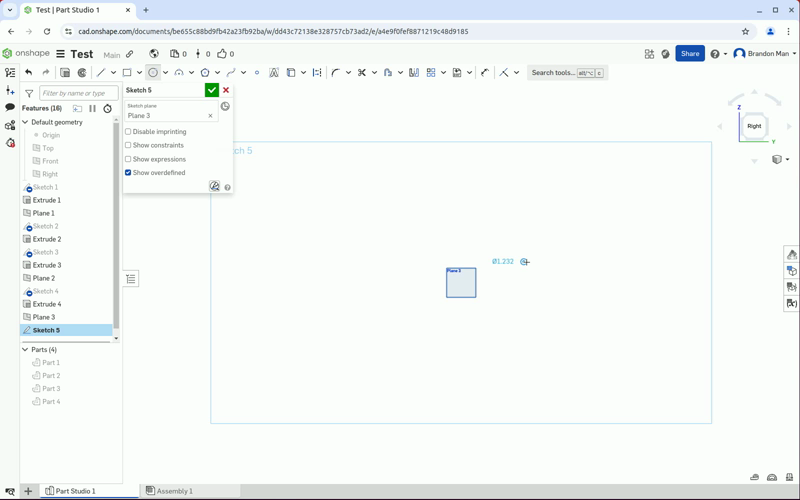
click(526, 261)
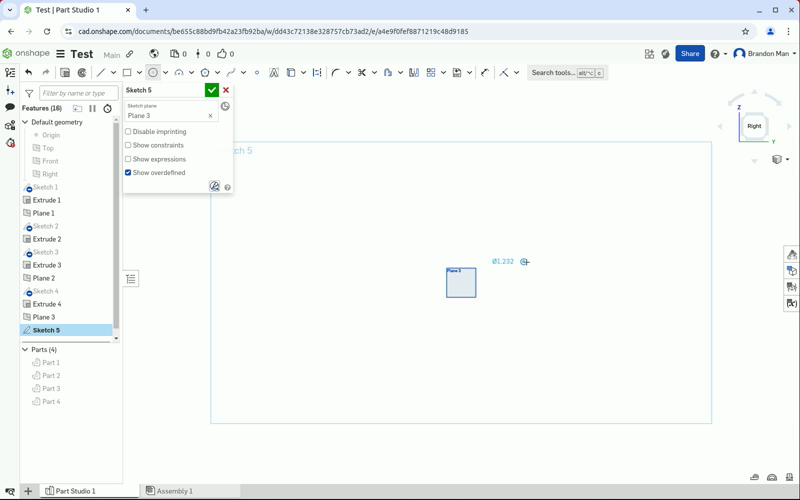
key(esc)
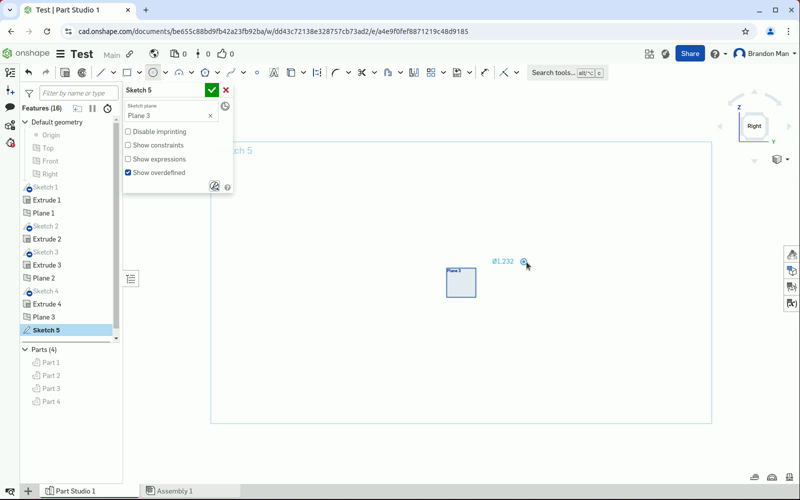
mouse_move(522, 263)
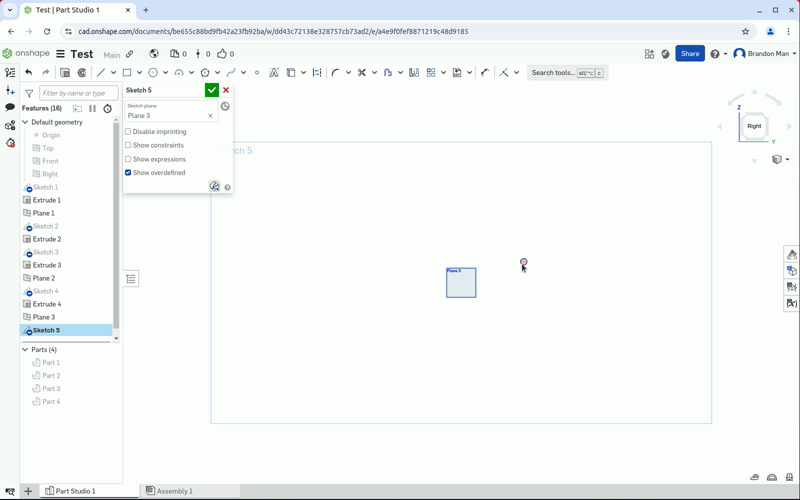
scroll(6)
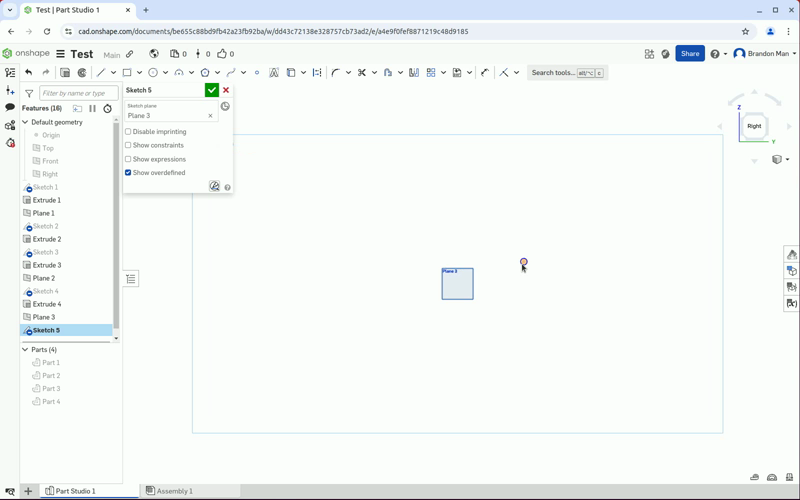
scroll(6)
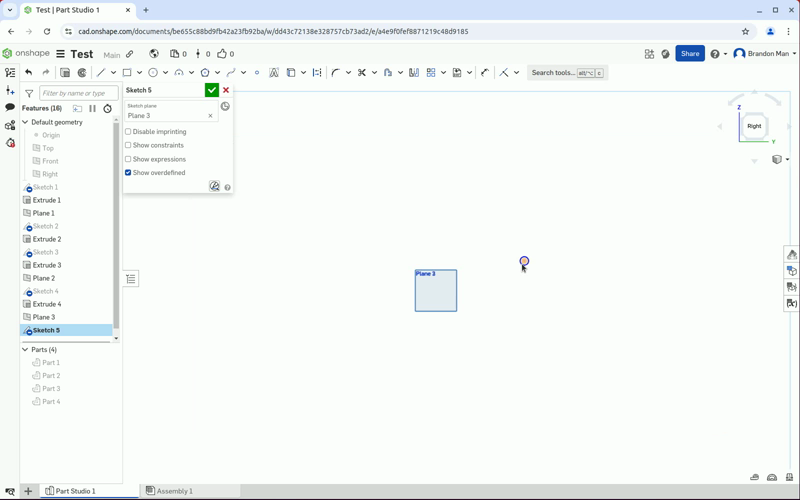
scroll(6)
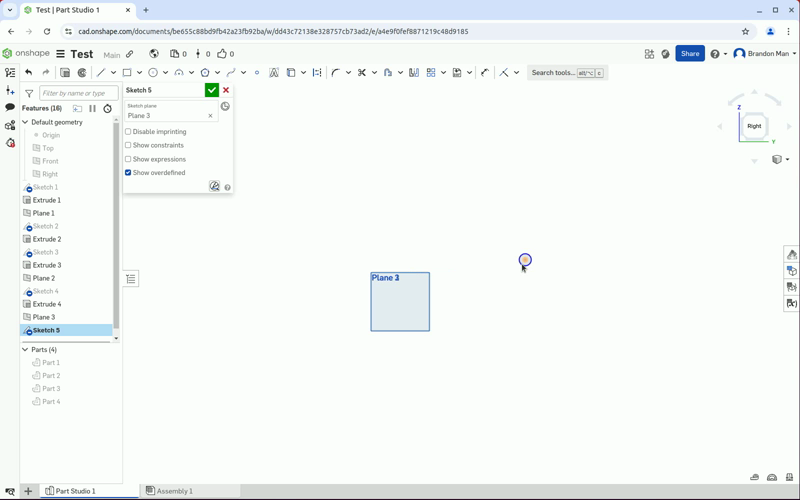
scroll(6)
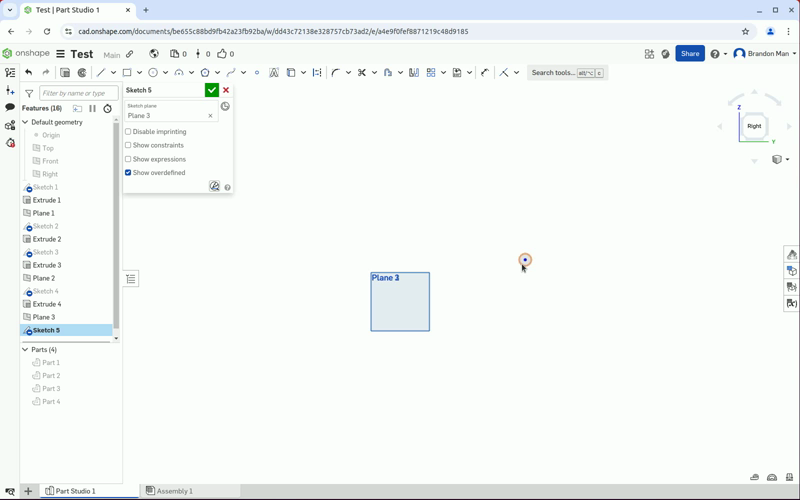
scroll(6)
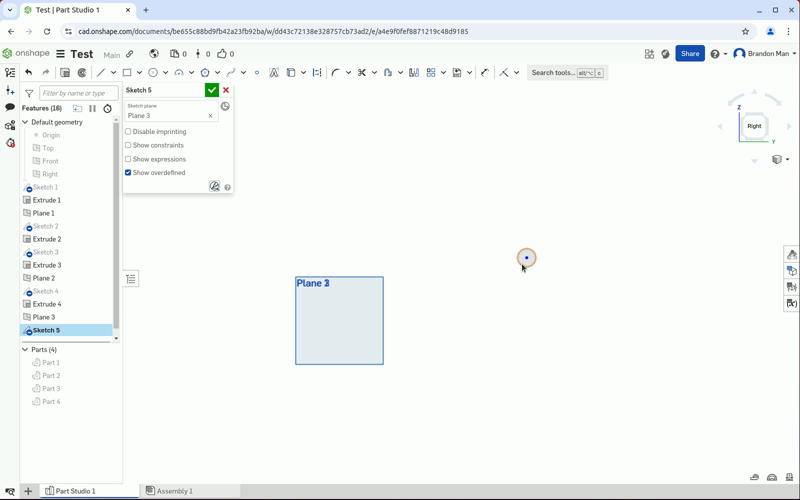
scroll(6)
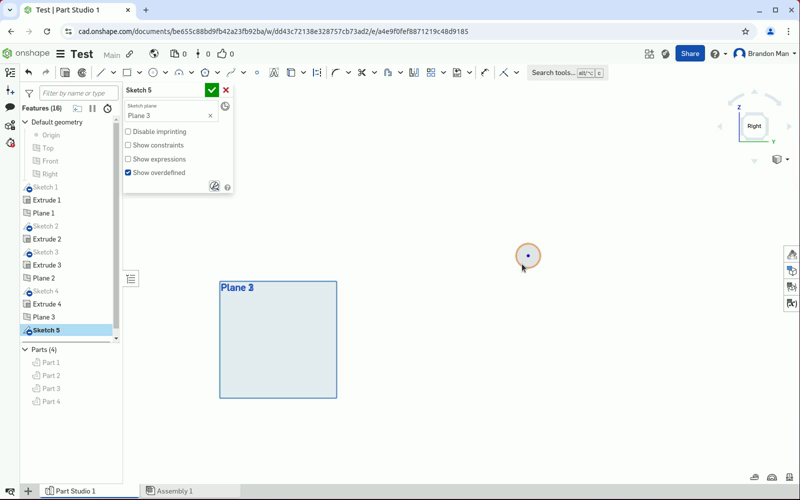
scroll(6)
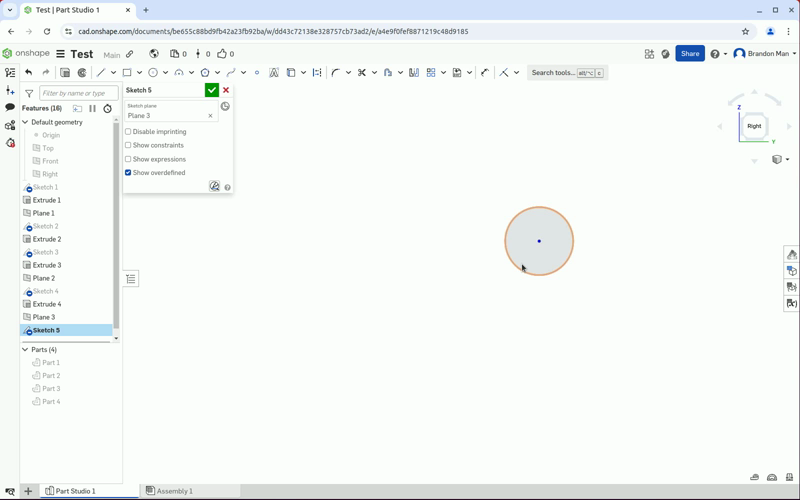
click(522, 263)
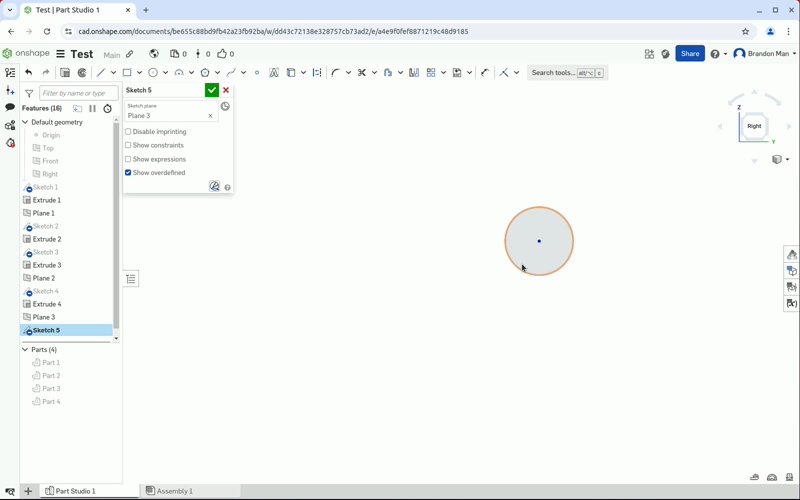
scroll(-6)
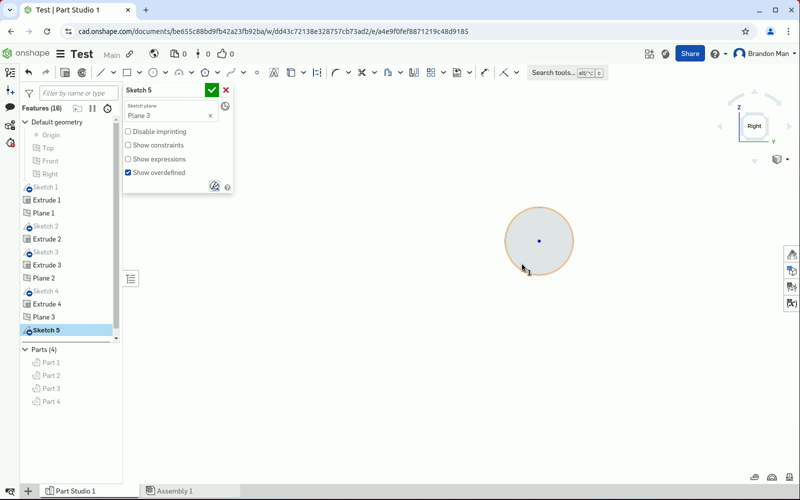
scroll(-6)
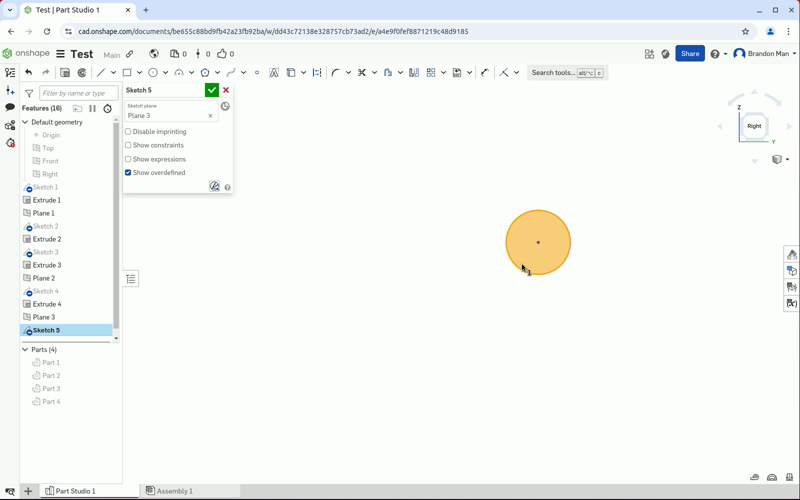
scroll(-6)
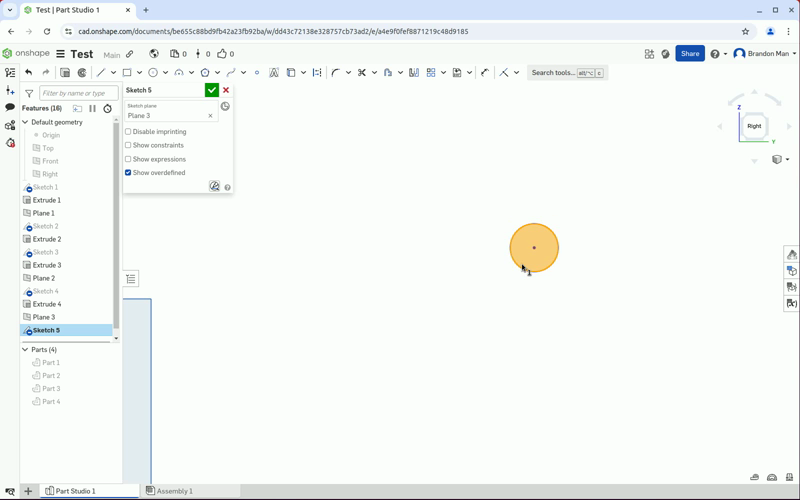
scroll(-6)
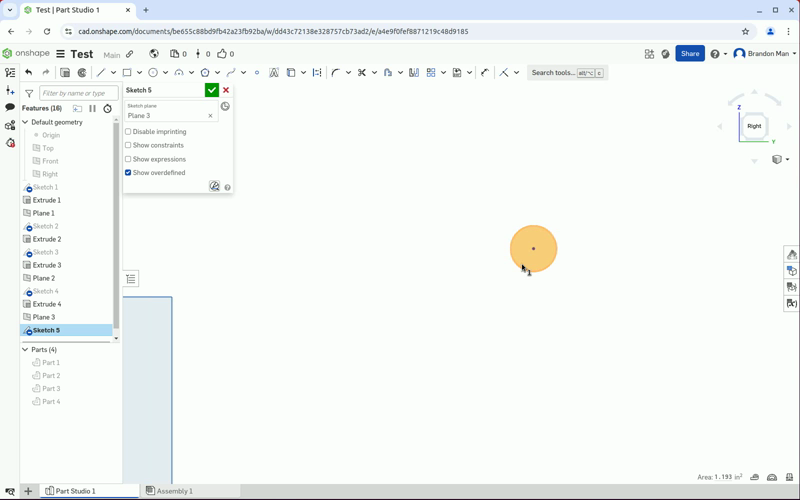
scroll(-6)
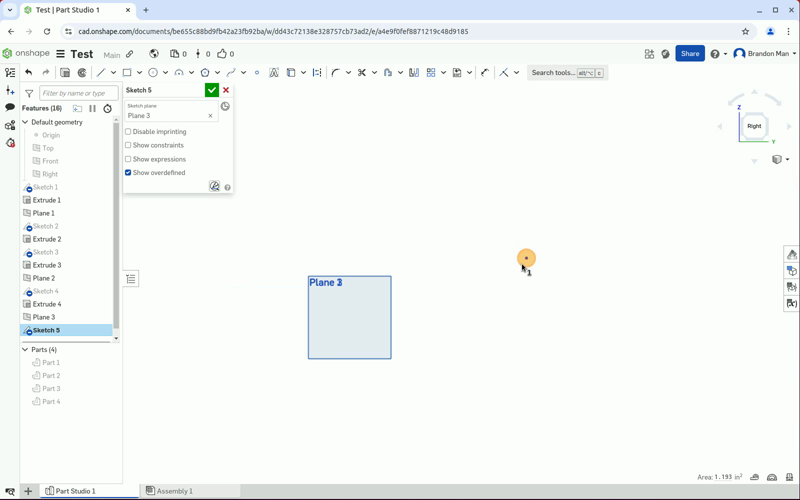
scroll(-6)
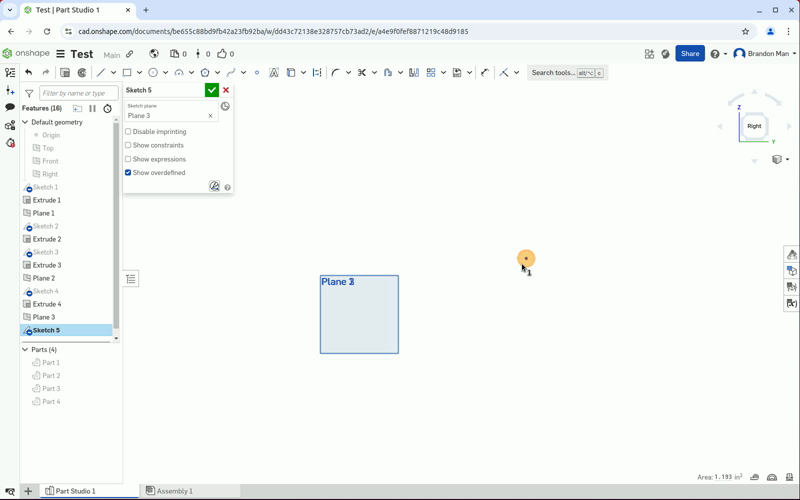
scroll(-6)
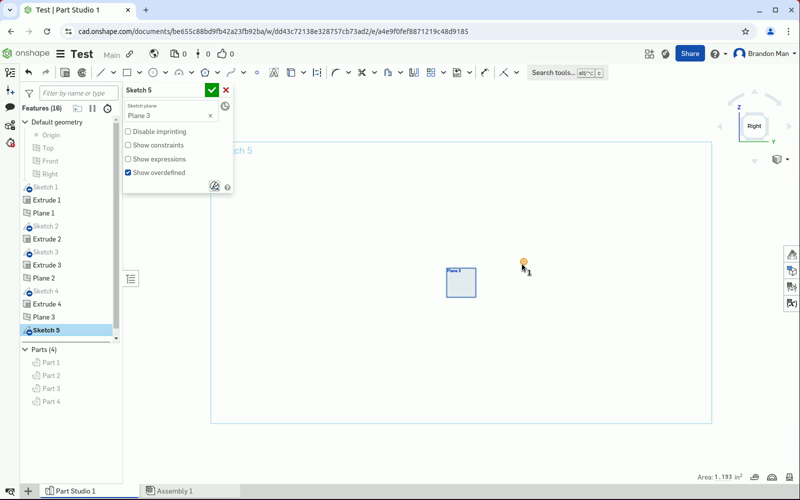
mouse_move(73, 352)
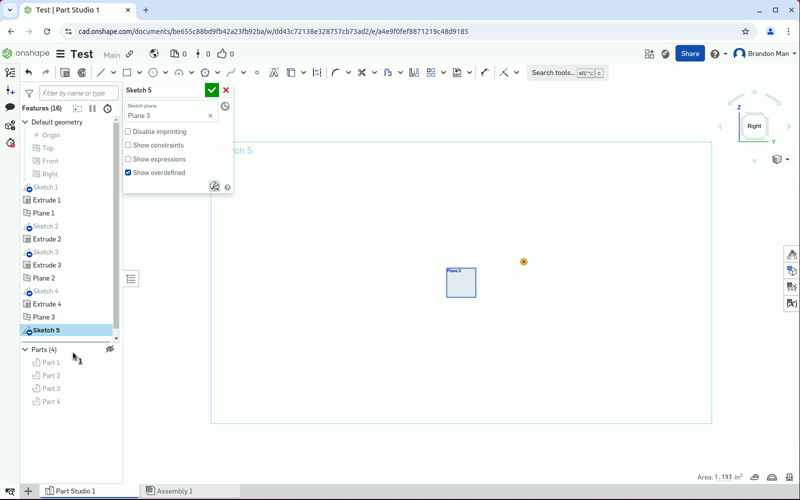
key(shift+y)
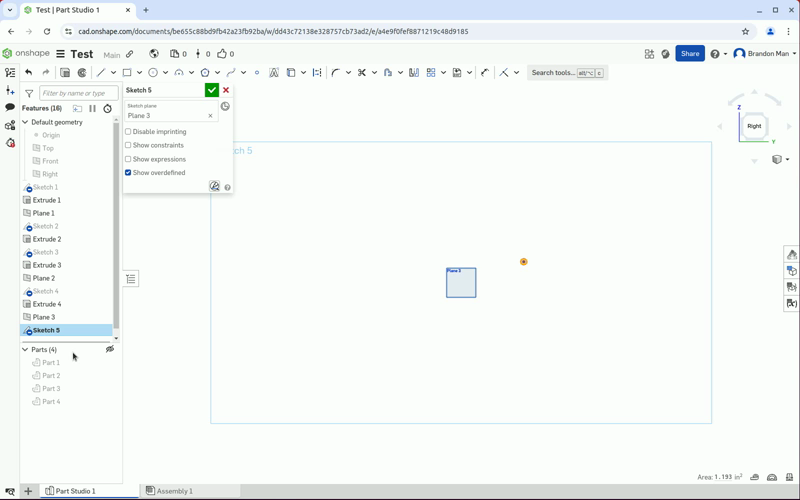
key(shift+e)
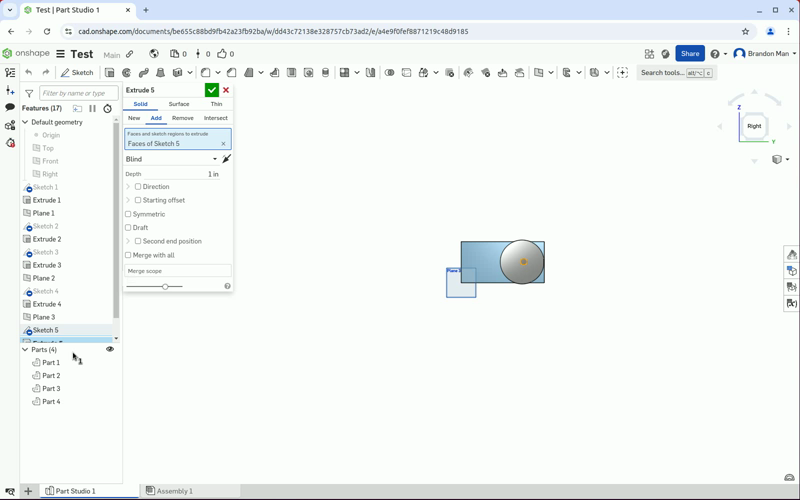
mouse_move(143, 106)
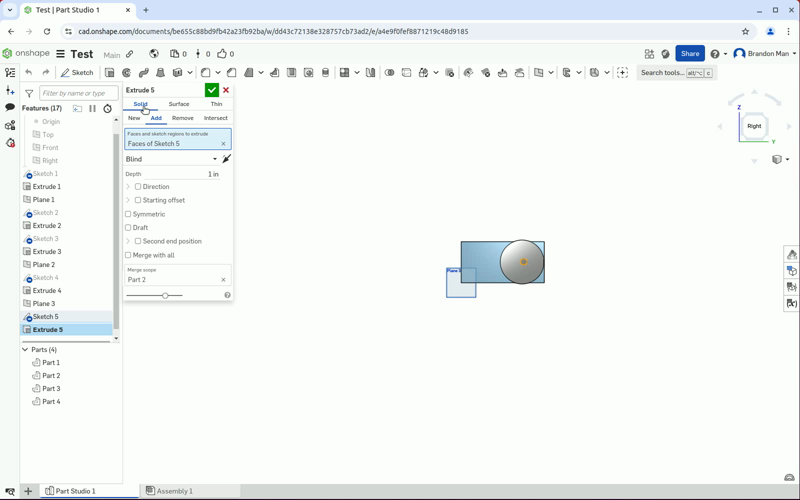
click(143, 106)
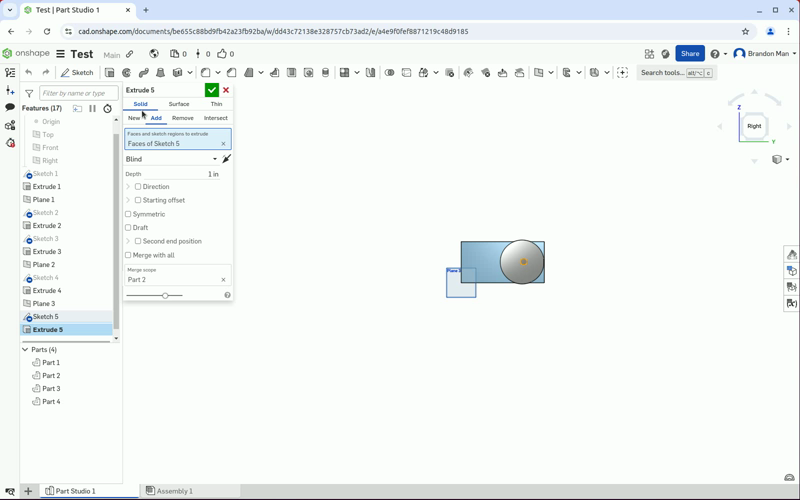
mouse_move(137, 120)
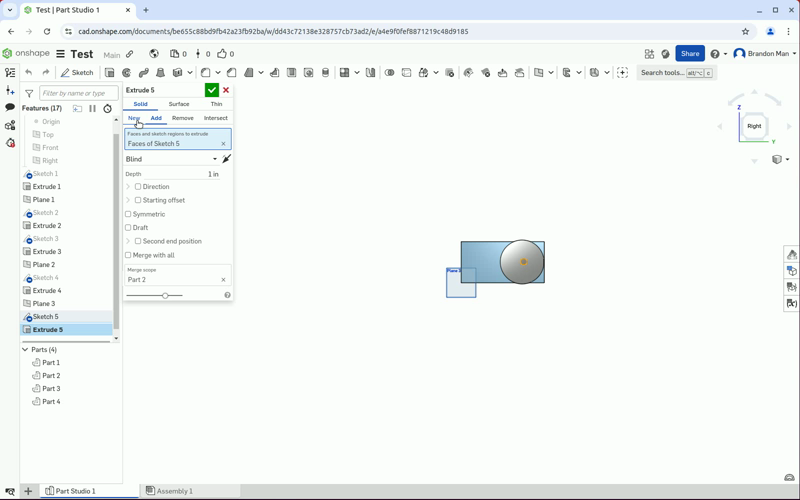
click(137, 120)
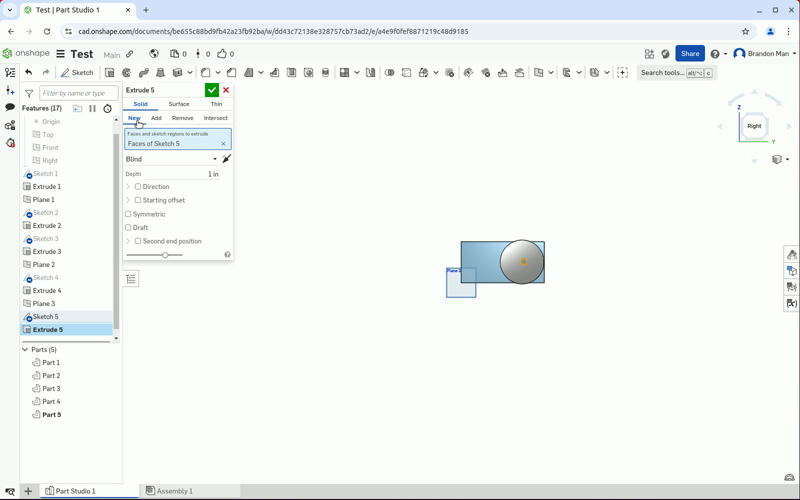
key(tab, 4)
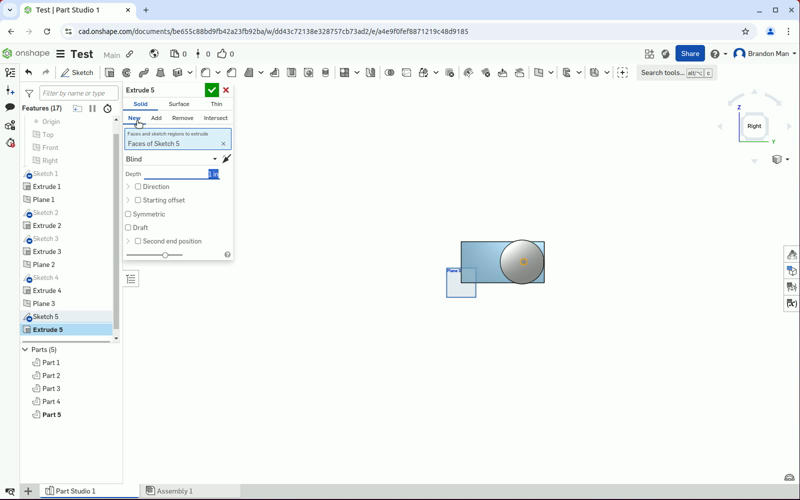
text(1.444)
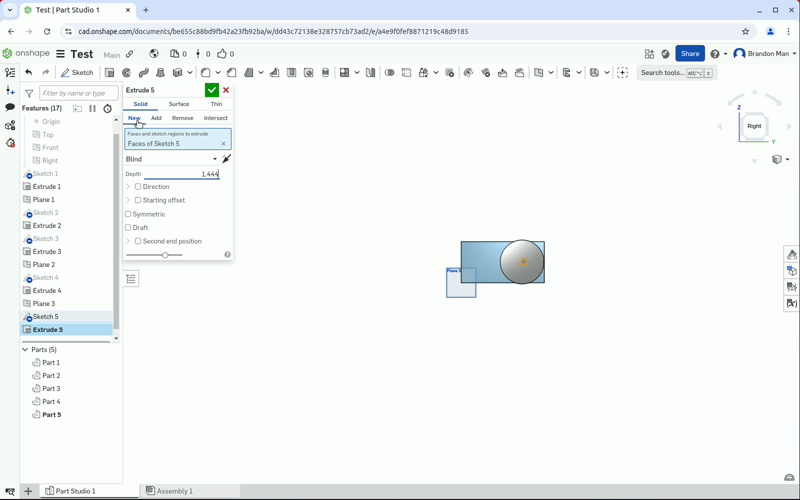
key(enter)
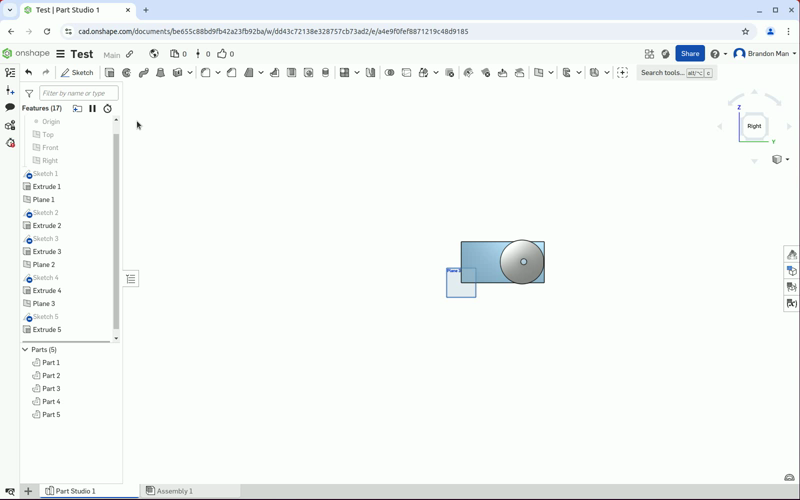
key(shift+h)
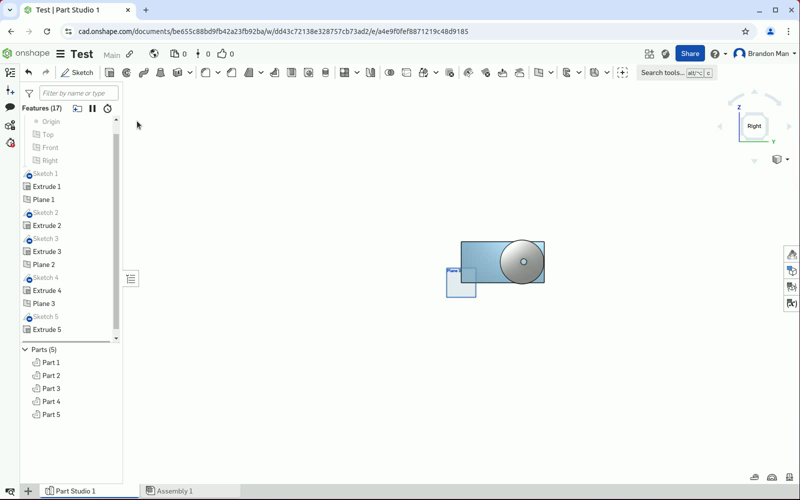
key(shift+h)
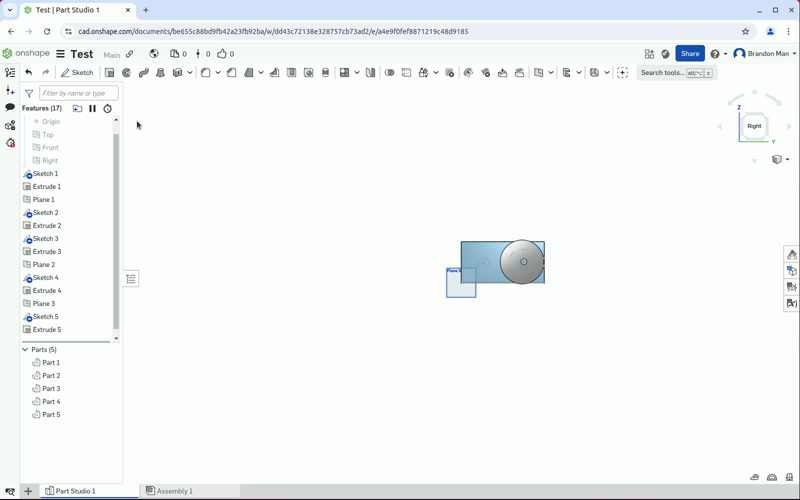
key(shift+7)
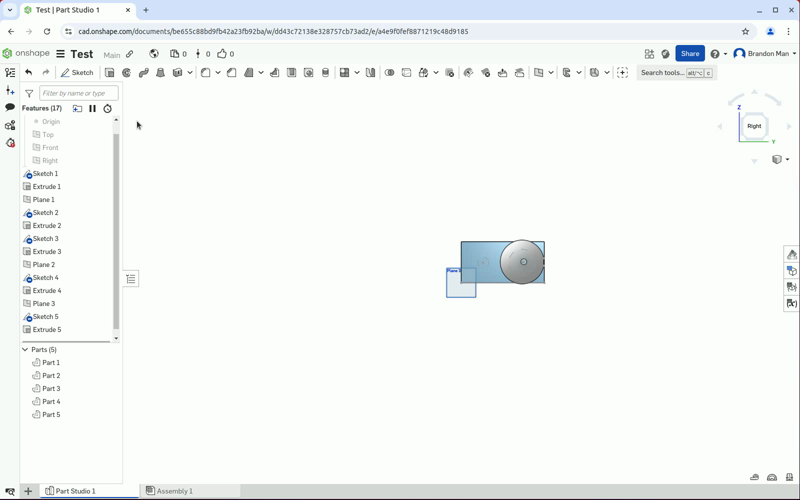
key(right, 2)
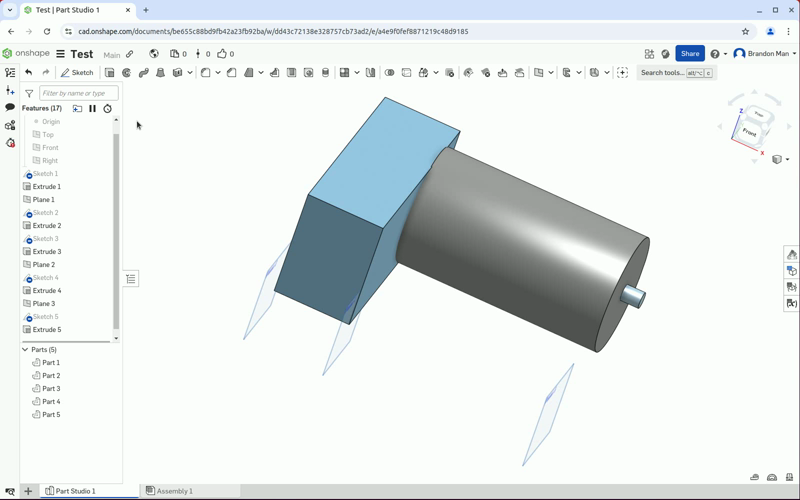
key(down, 2)
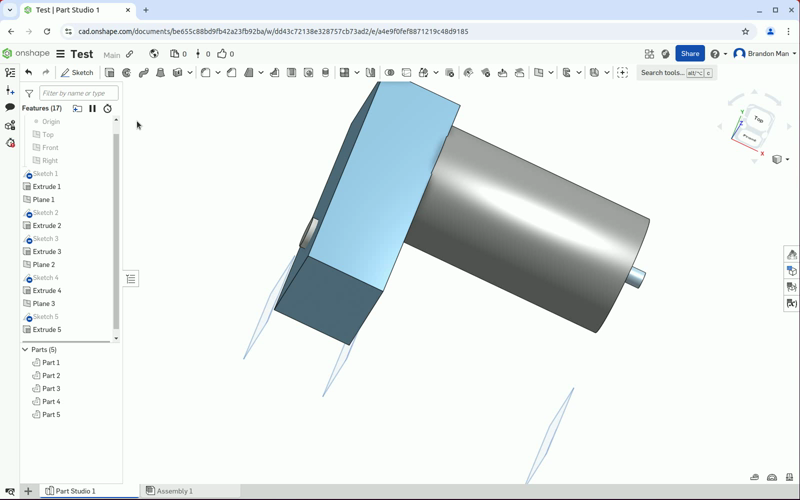
key(up, 2)
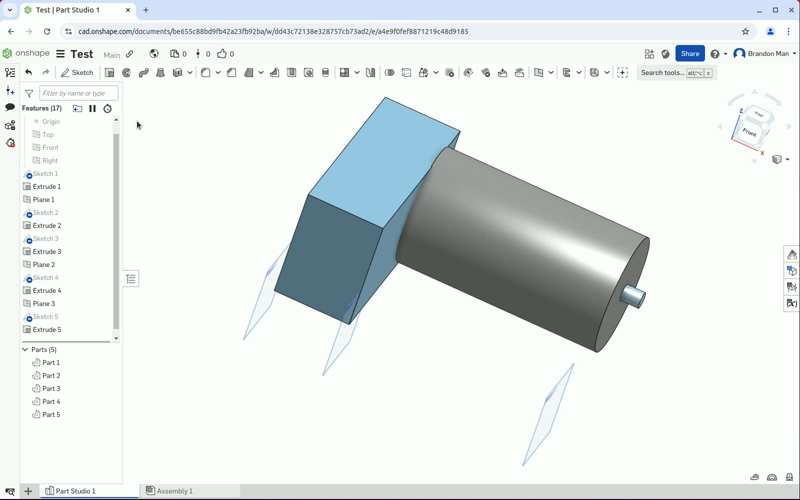
key(left, 2)
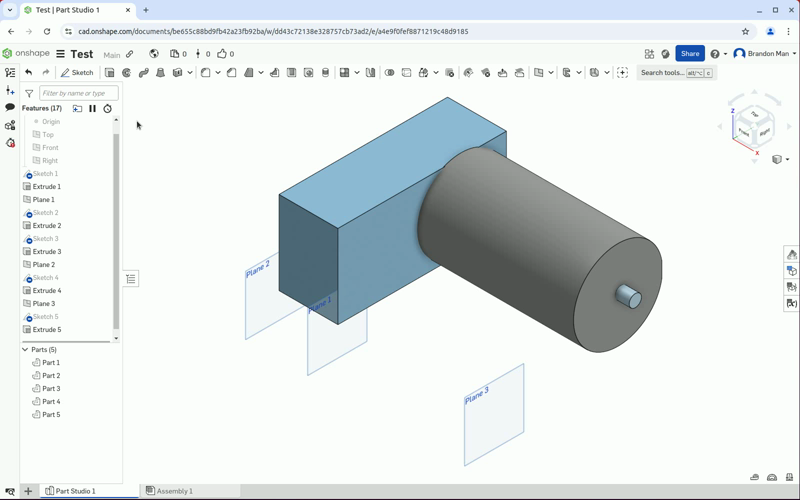
mouse_move(69, 176)
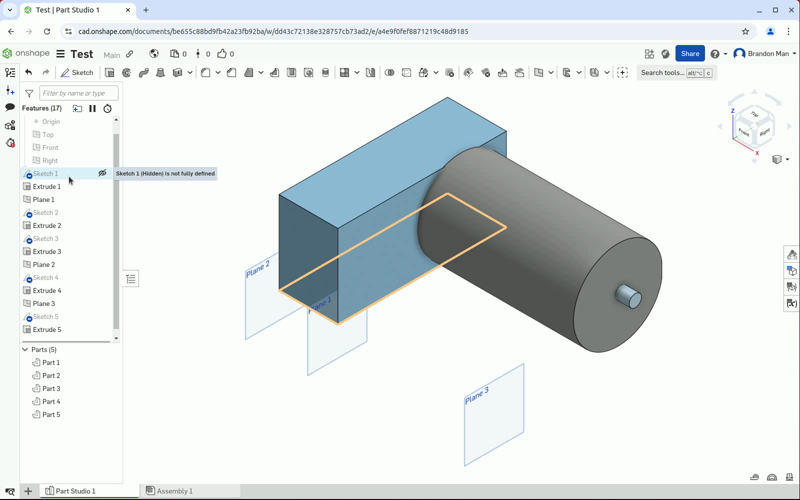
click(69, 176)